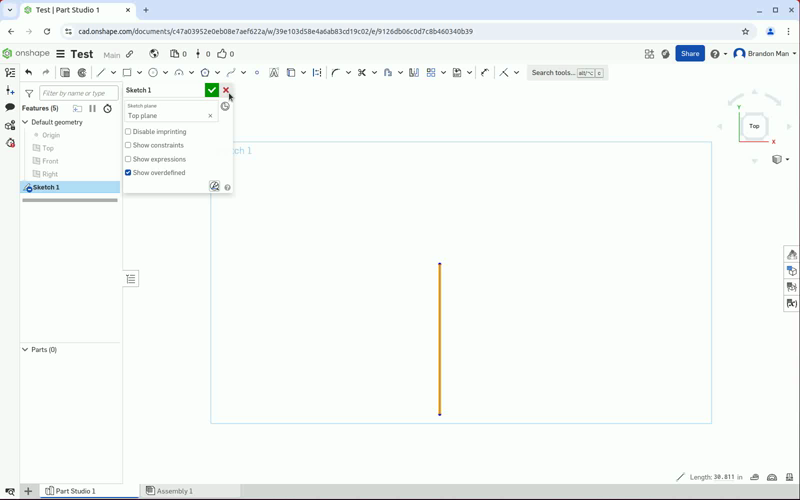
key(shift+h)
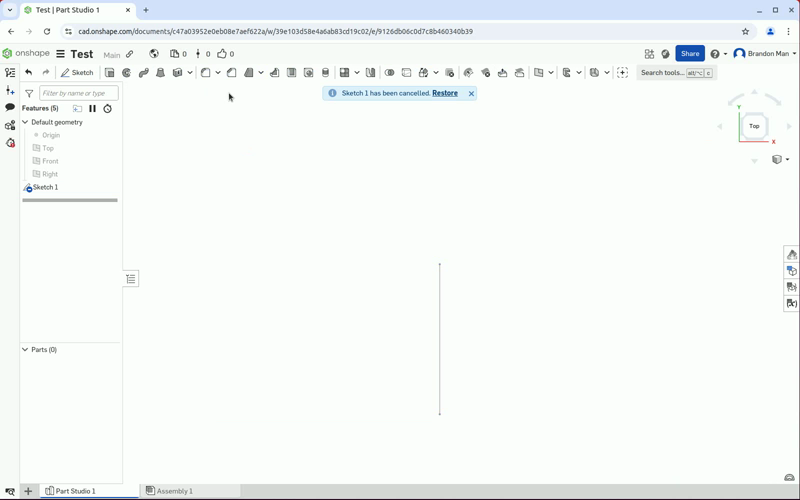
key(shift+s)
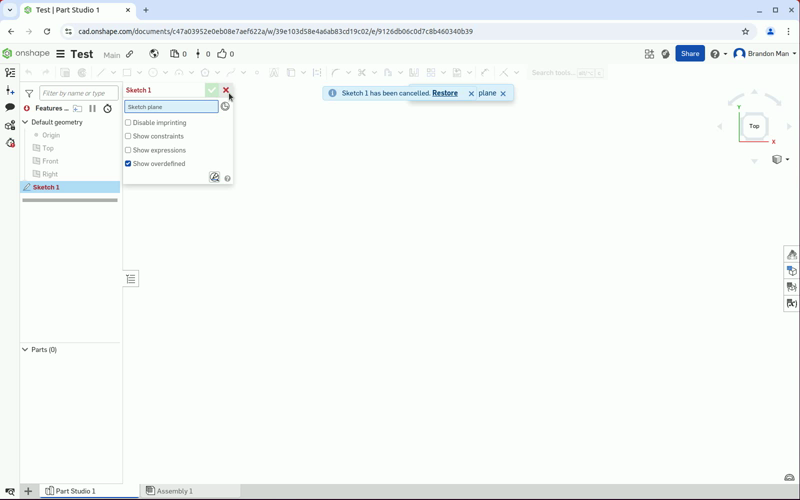
mouse_move(73, 150)
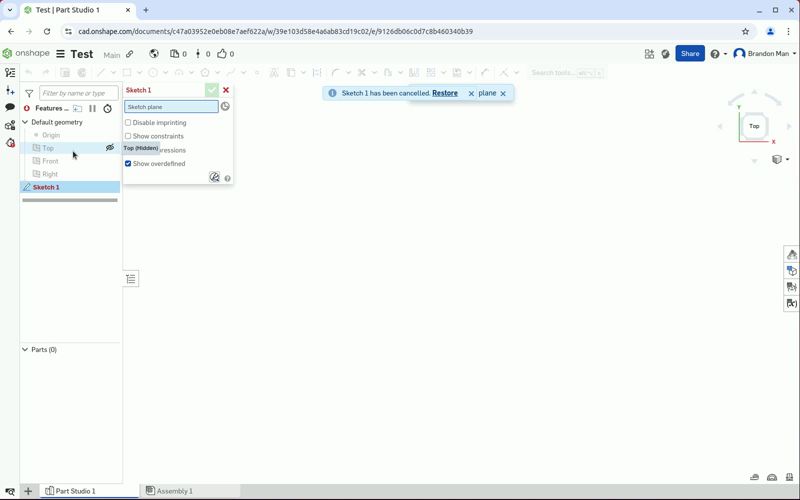
click(73, 150)
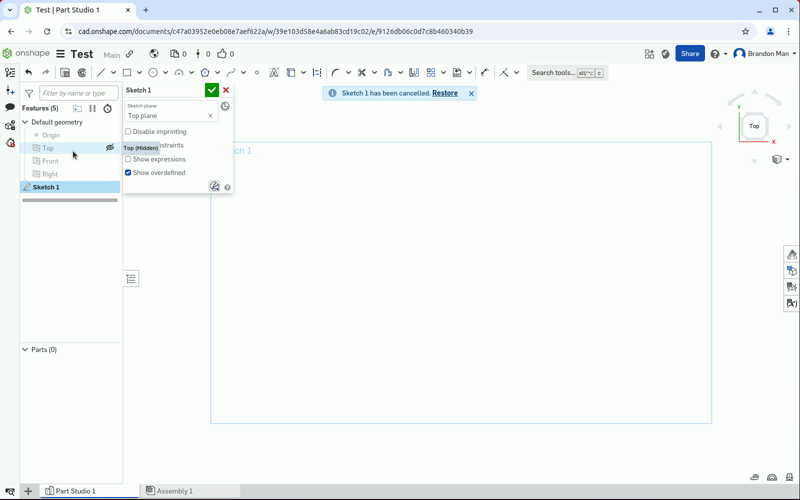
mouse_move(73, 352)
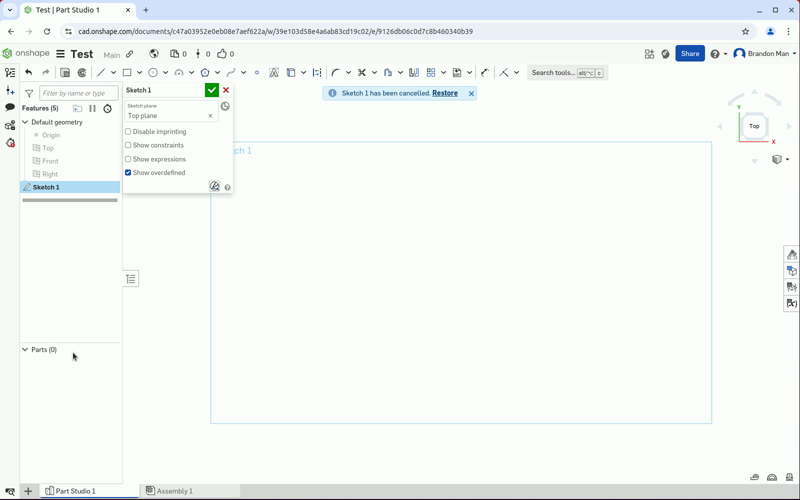
key(y)
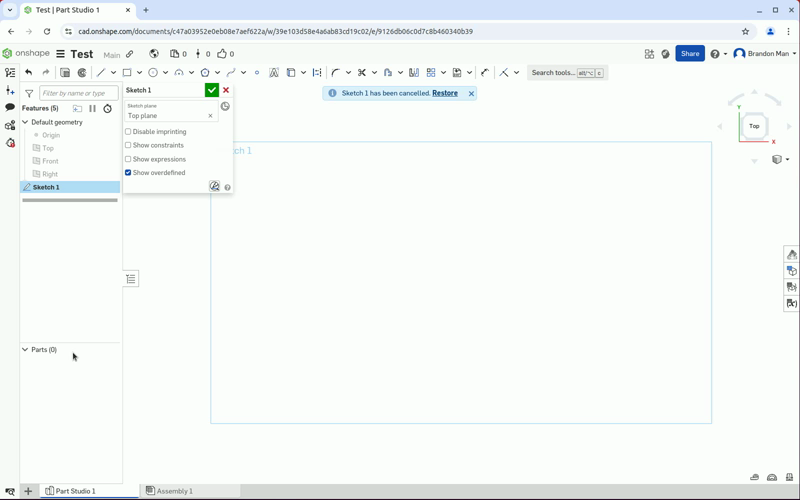
key(l)
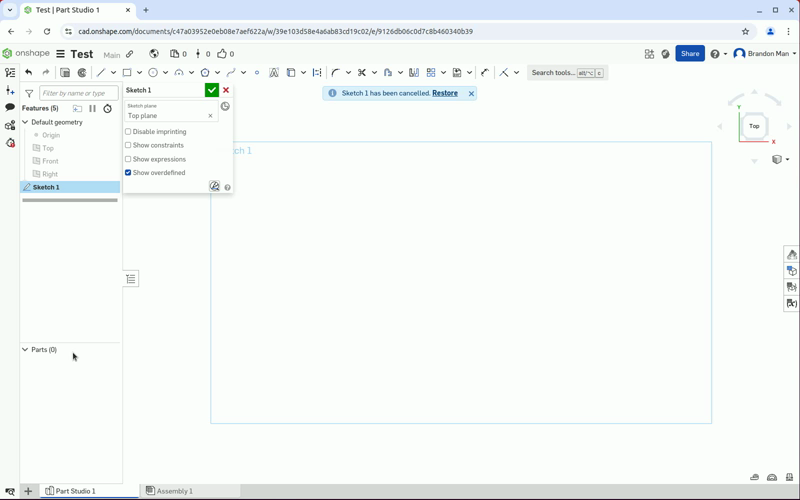
key_down(shift)
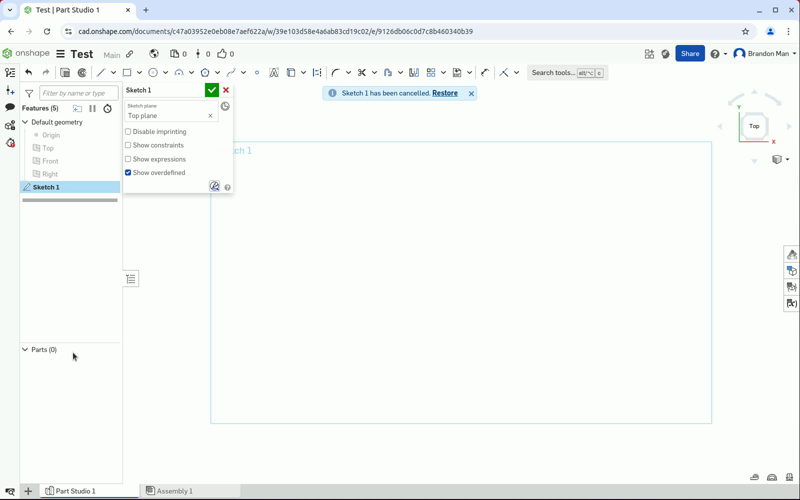
mouse_move(427, 311)
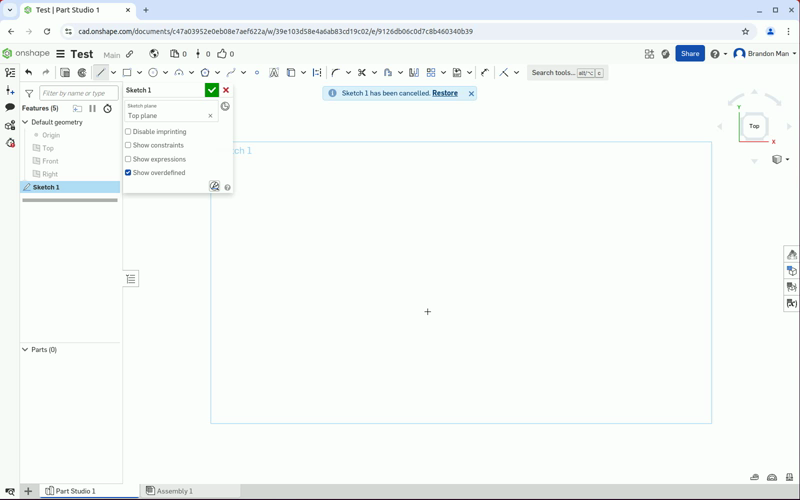
click(427, 311)
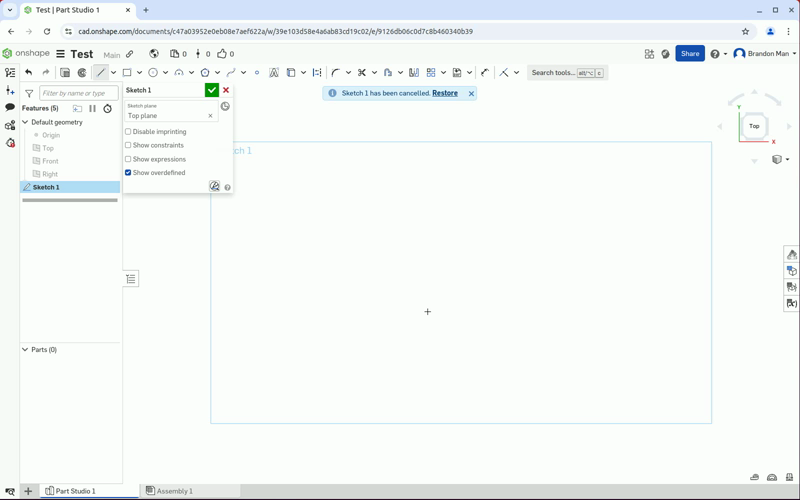
key_up(shift)
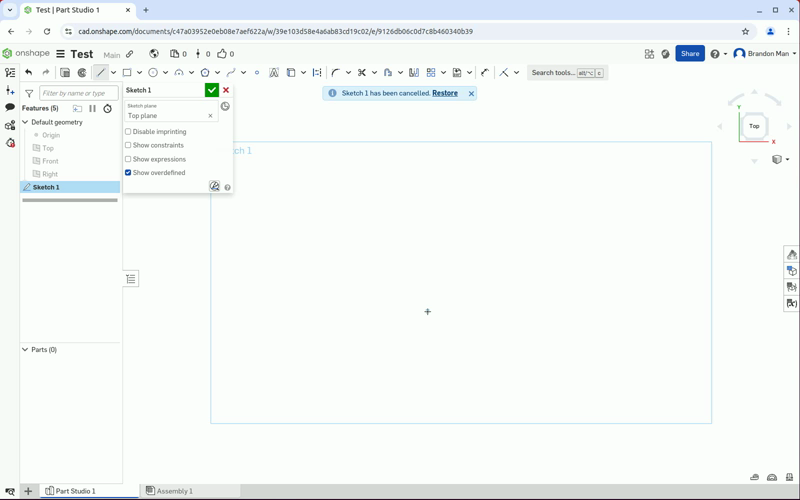
key_down(shift)
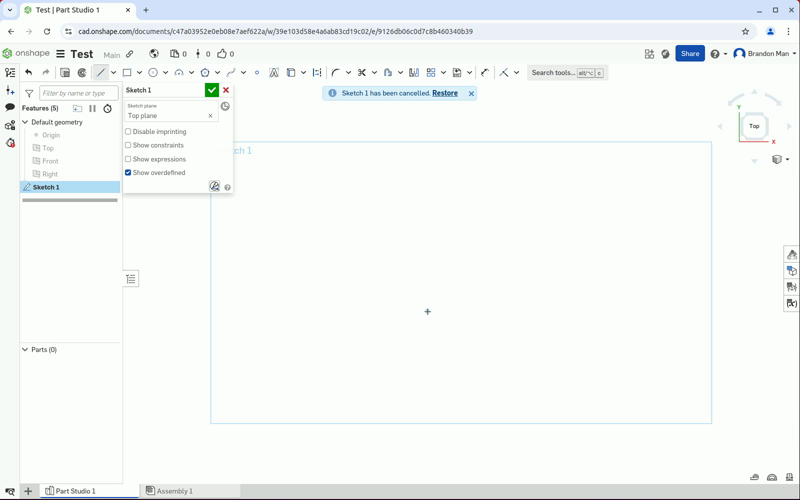
mouse_move(493, 311)
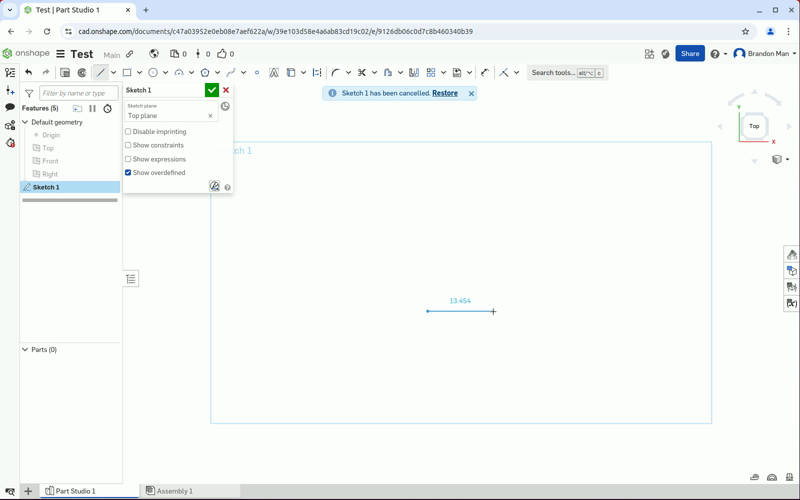
click(493, 311)
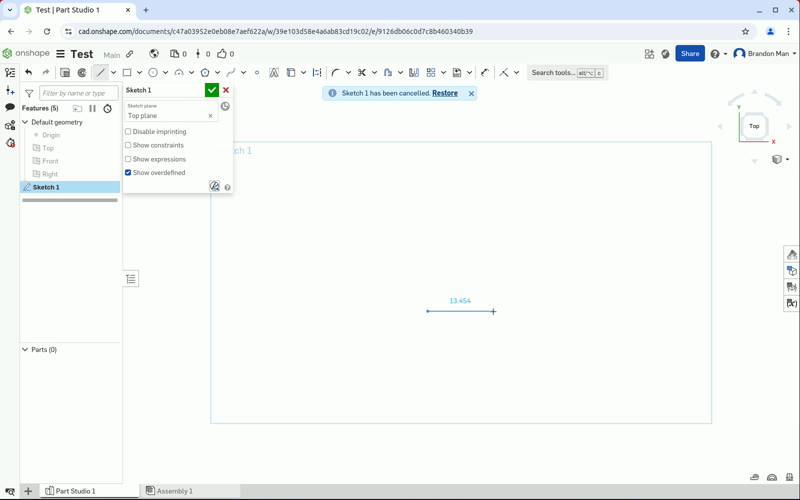
key_up(shift)
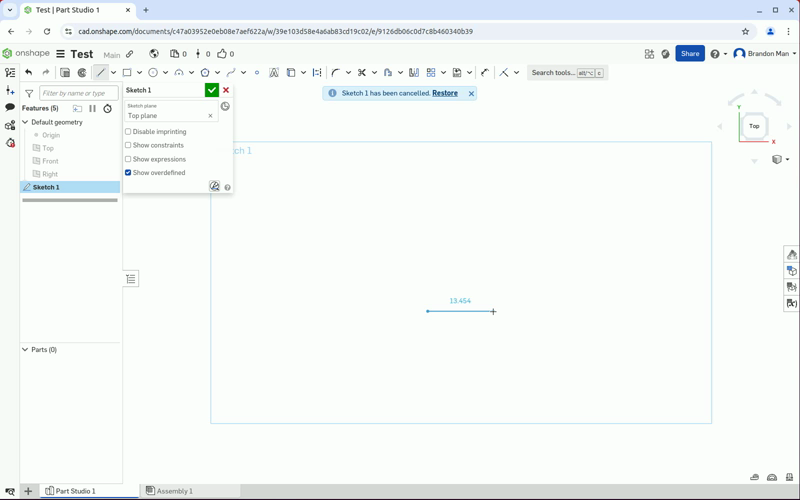
key_down(shift)
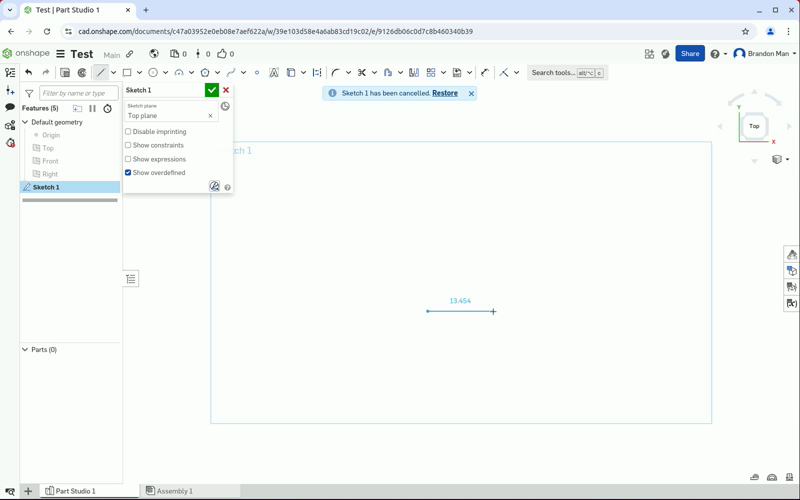
mouse_move(493, 243)
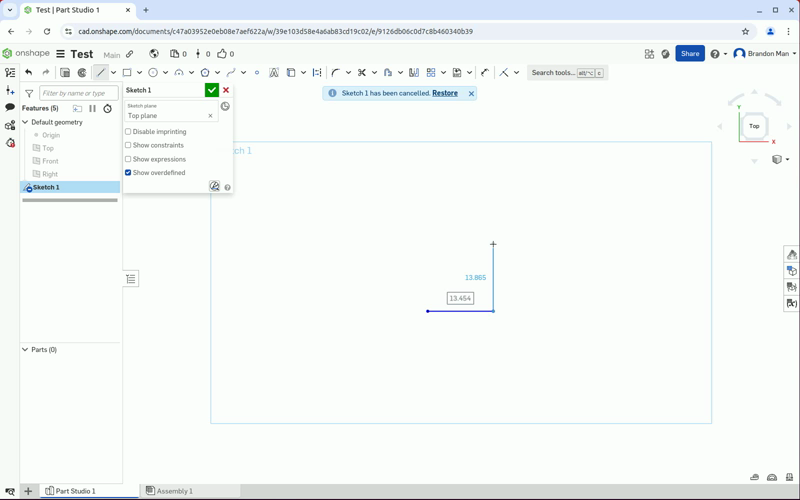
click(493, 243)
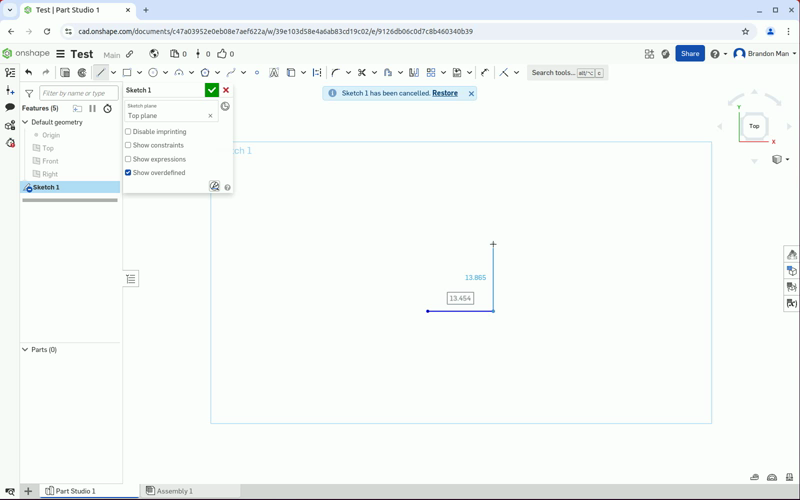
key_up(shift)
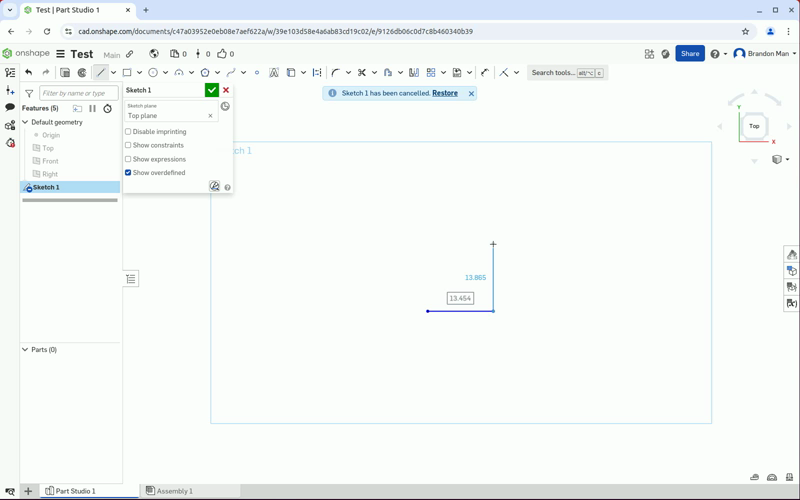
key_down(shift)
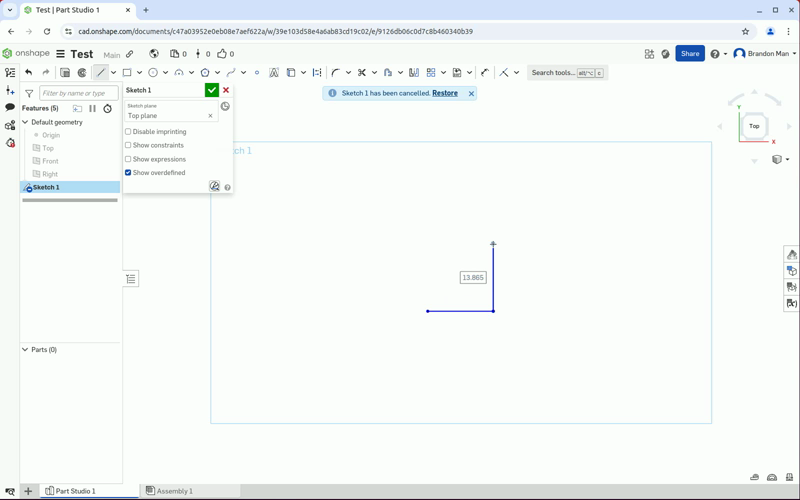
mouse_move(427, 243)
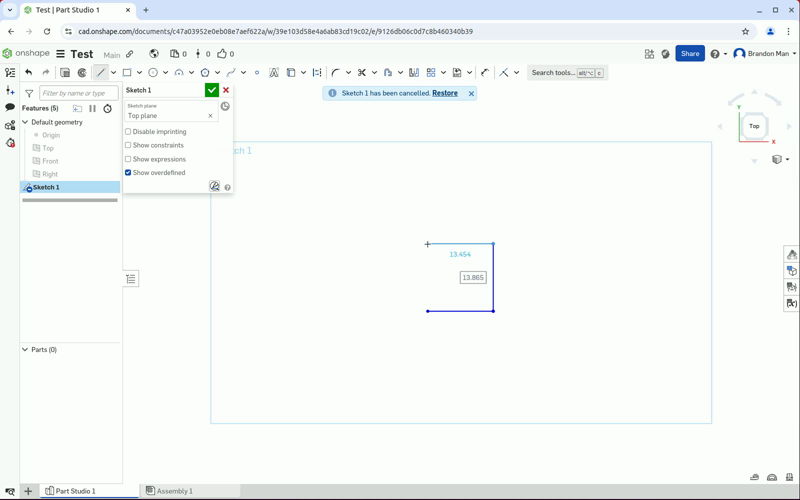
click(427, 243)
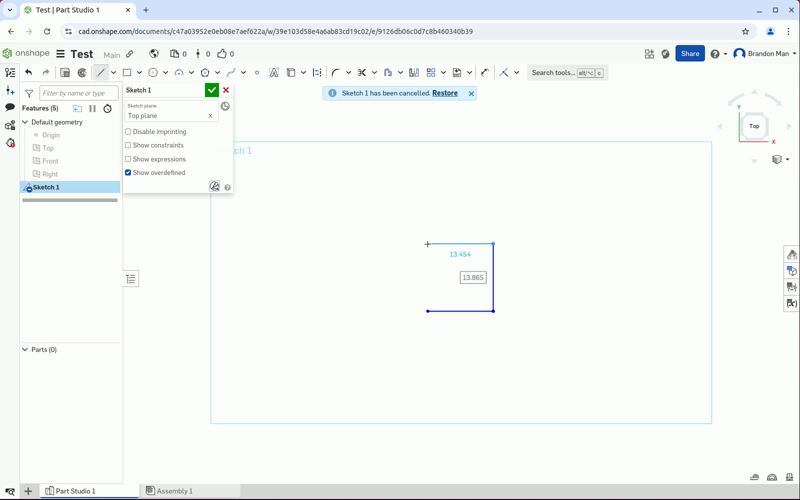
key_up(shift)
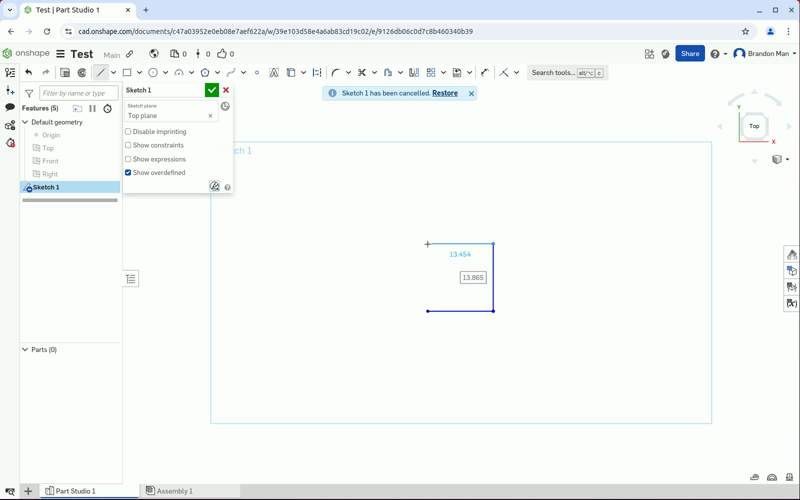
key_down(shift)
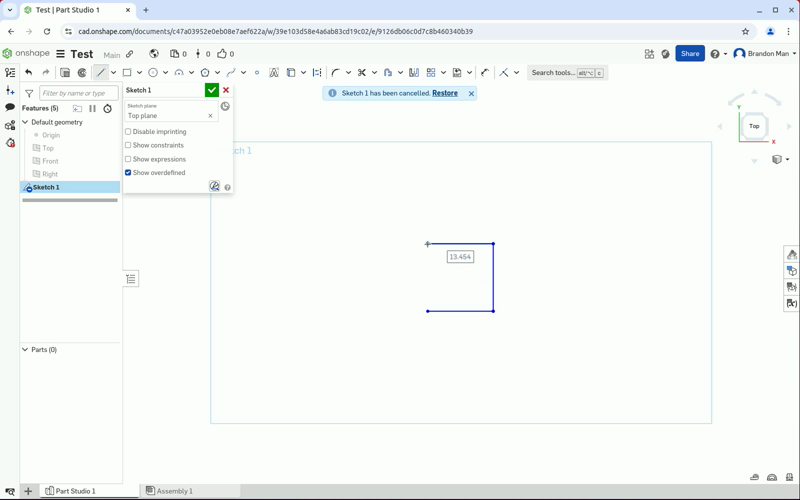
mouse_move(427, 311)
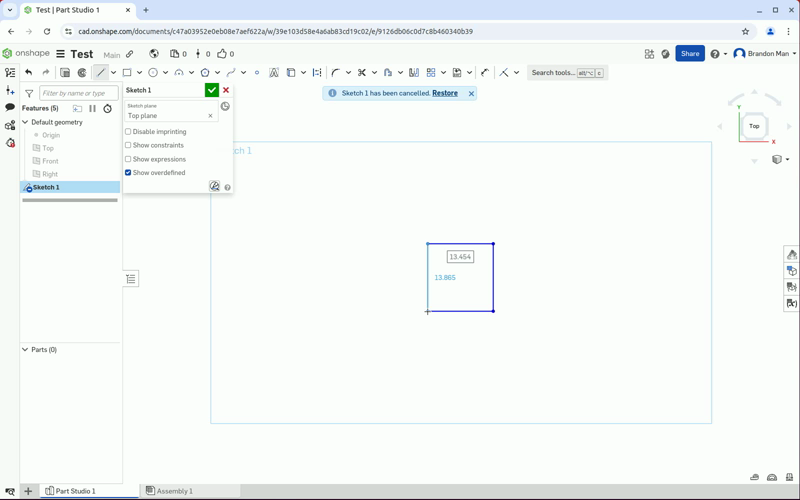
key_up(shift)
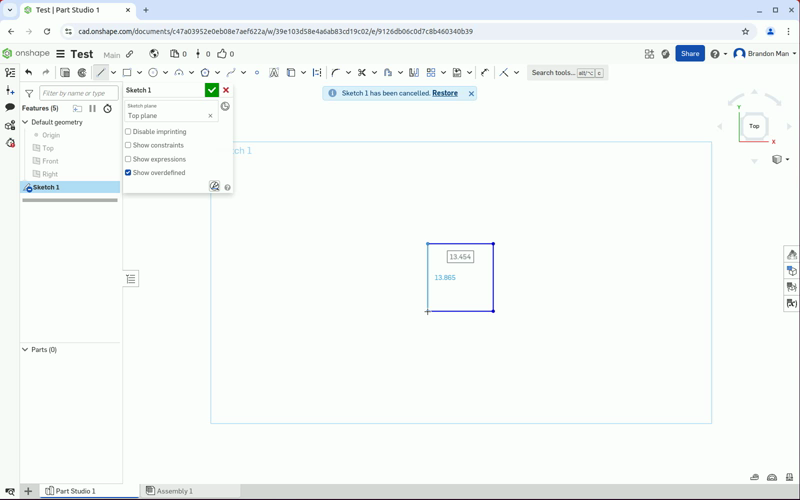
click(427, 311)
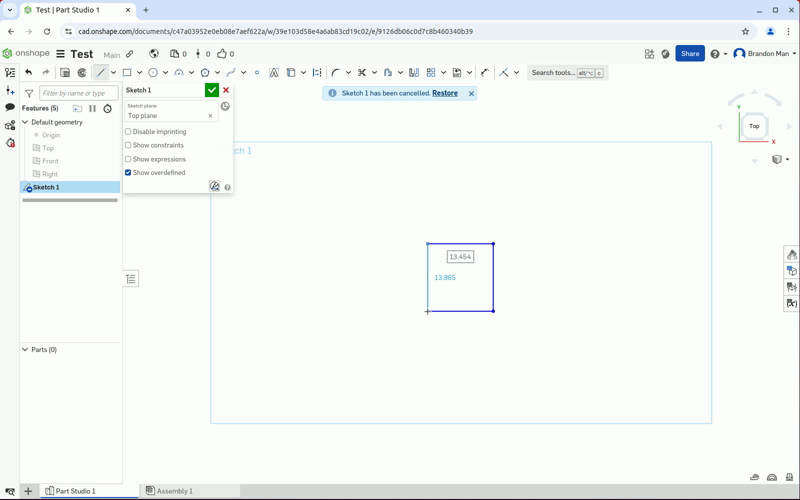
key(esc)
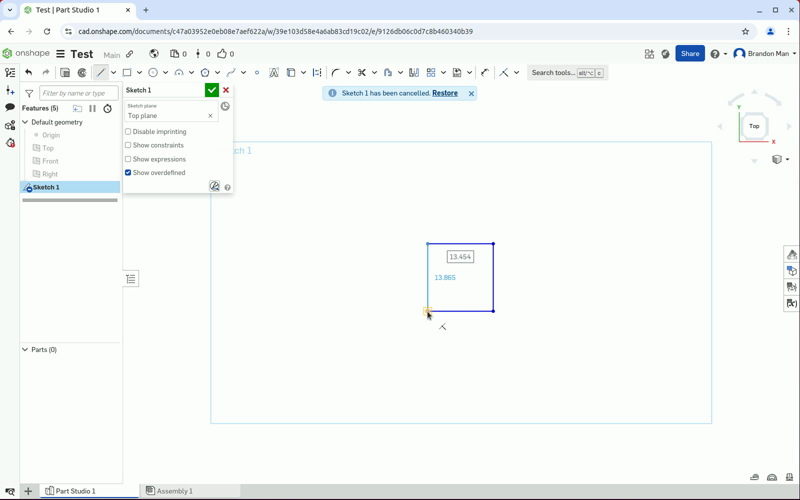
mouse_move(432, 287)
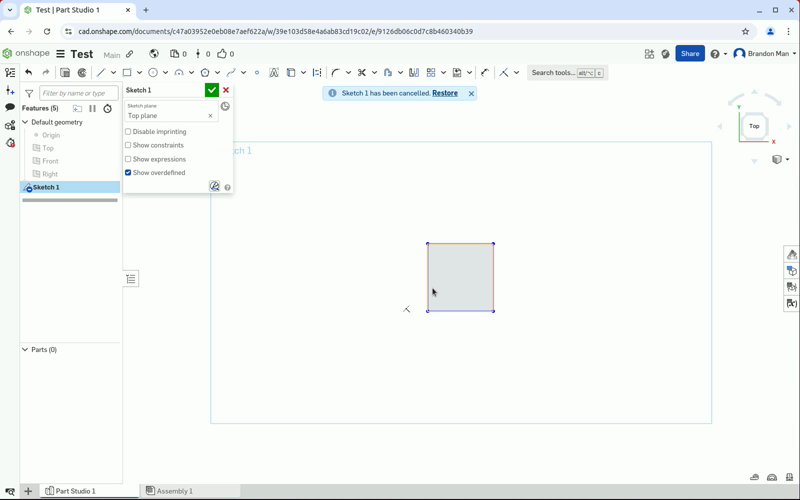
click(432, 287)
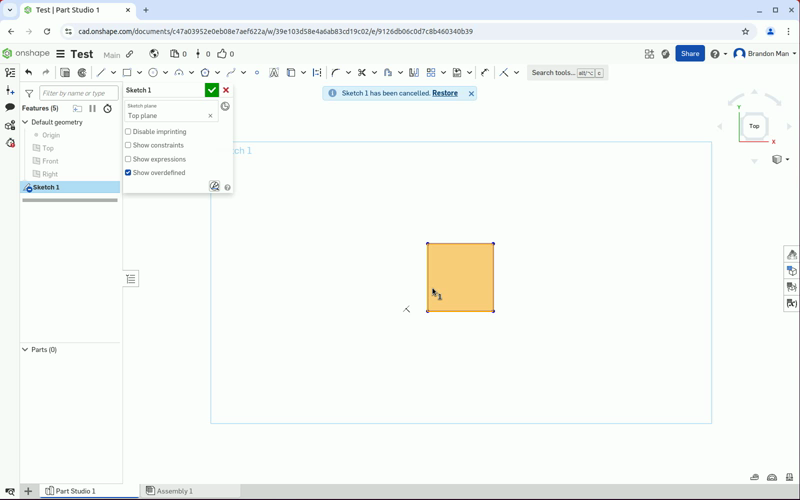
mouse_move(73, 352)
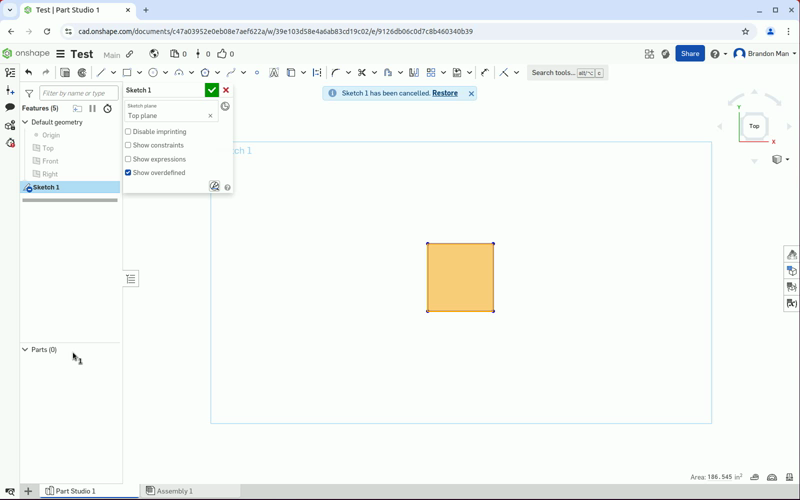
key(shift+y)
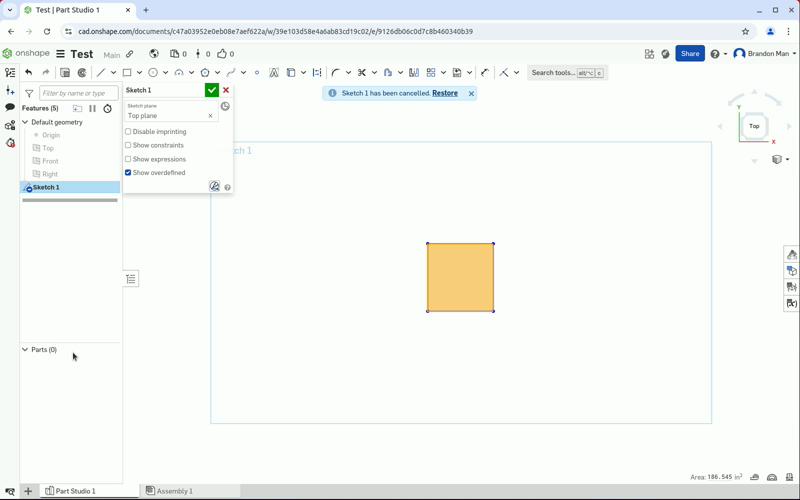
key(shift+e)
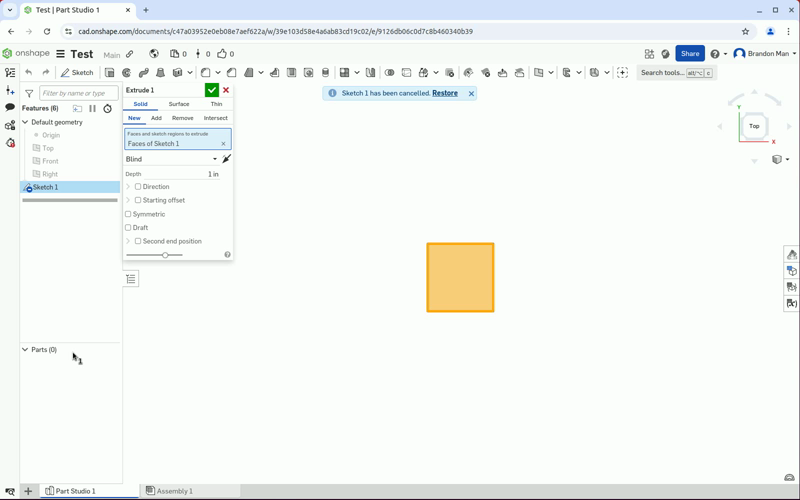
mouse_move(143, 106)
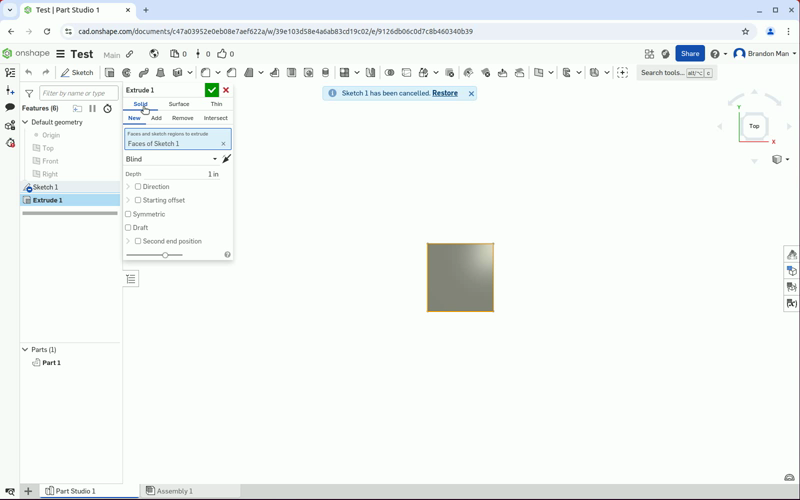
click(143, 106)
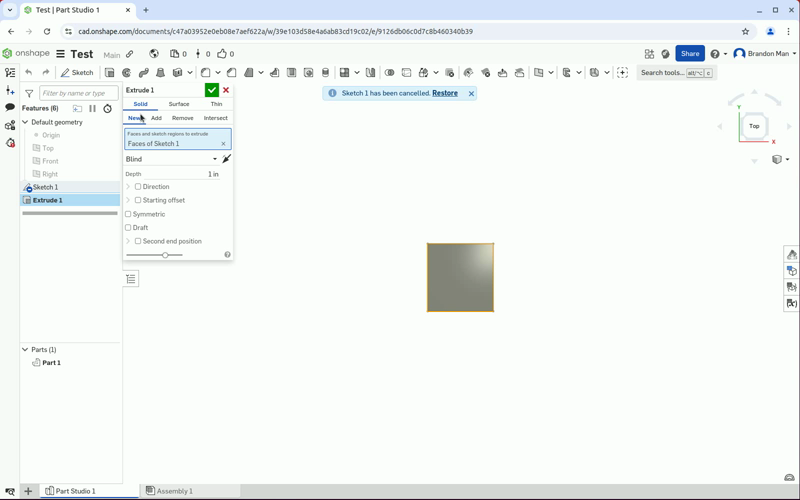
mouse_move(137, 120)
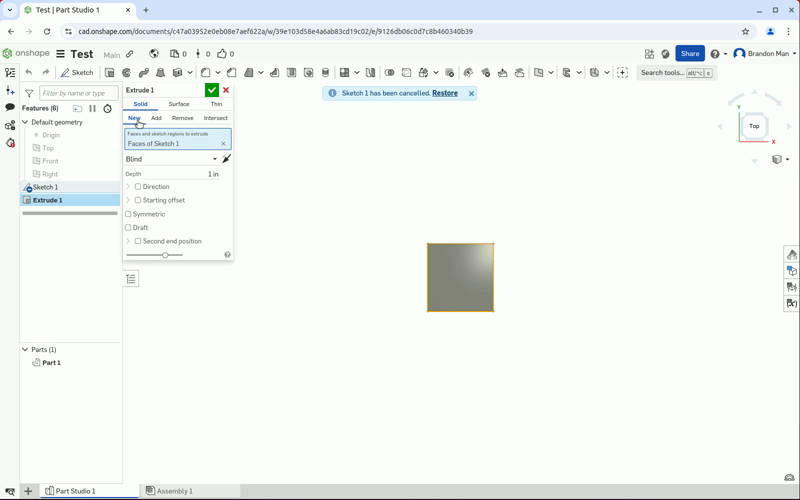
click(137, 120)
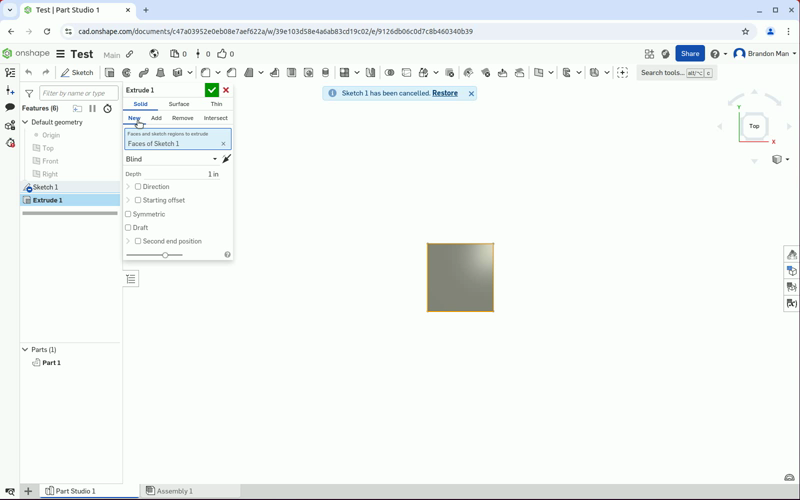
key(tab, 4)
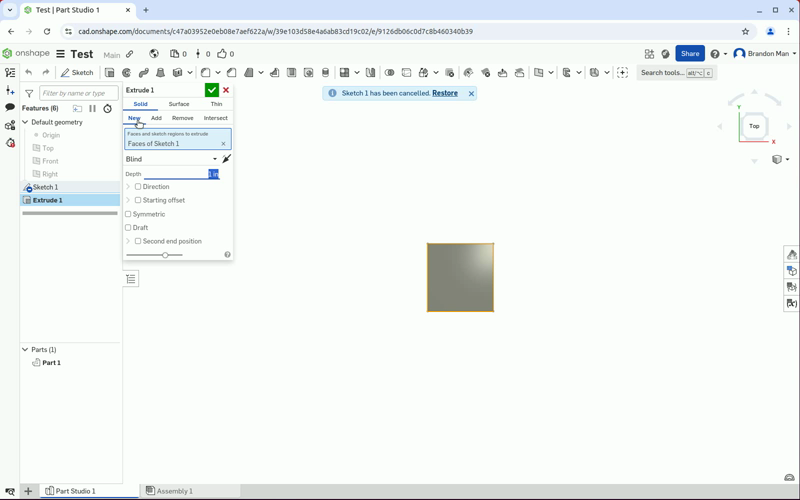
text(2.648)
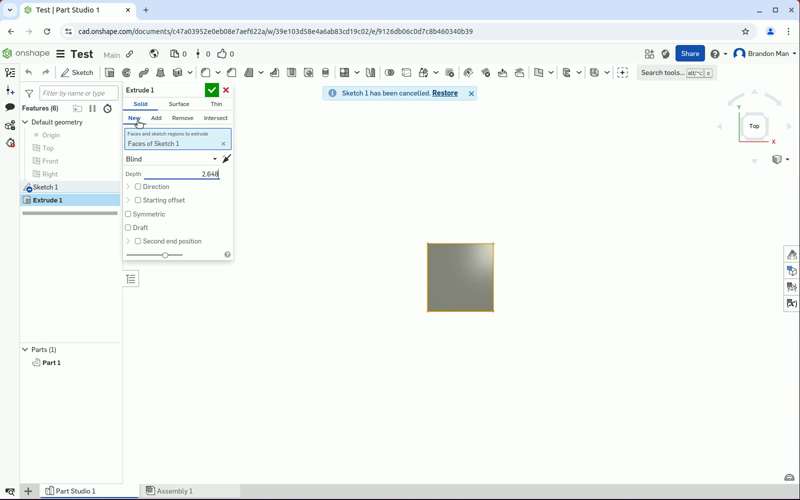
key(enter)
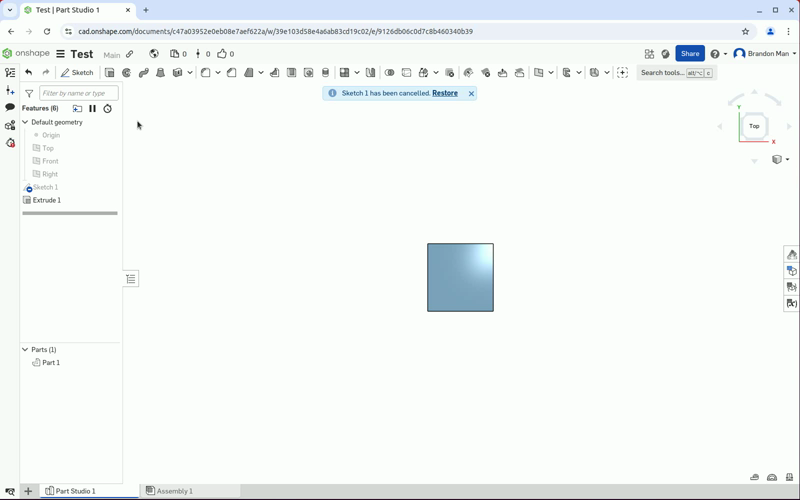
key(shift+h)
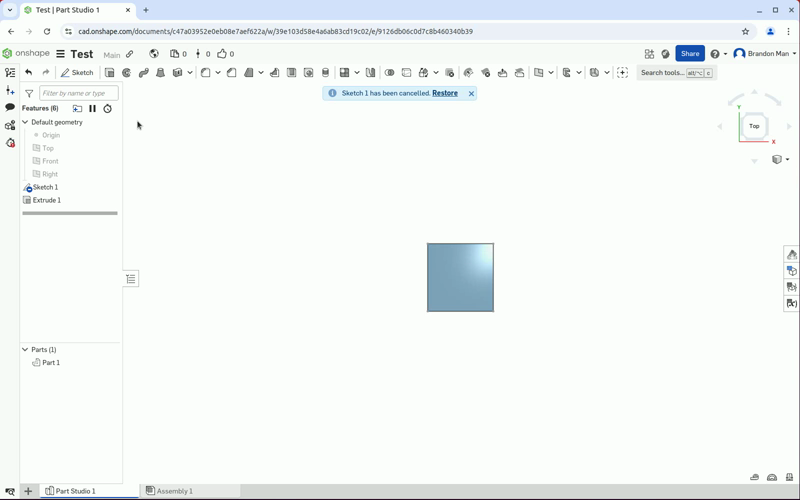
key(shift+h)
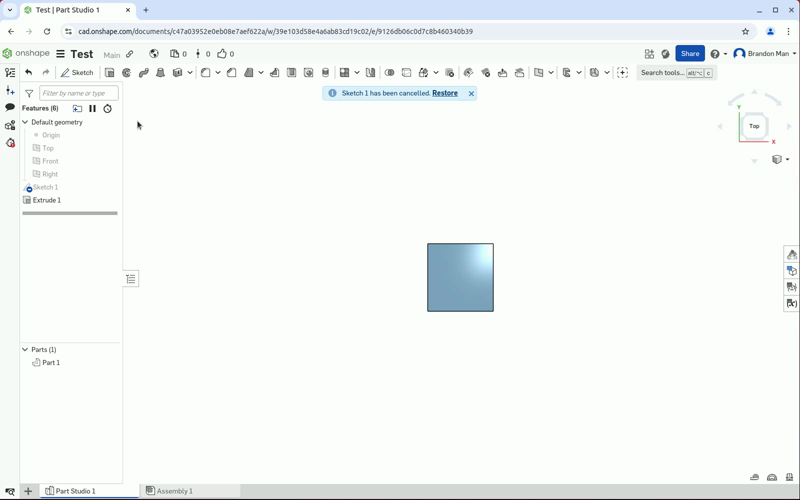
mouse_move(73, 189)
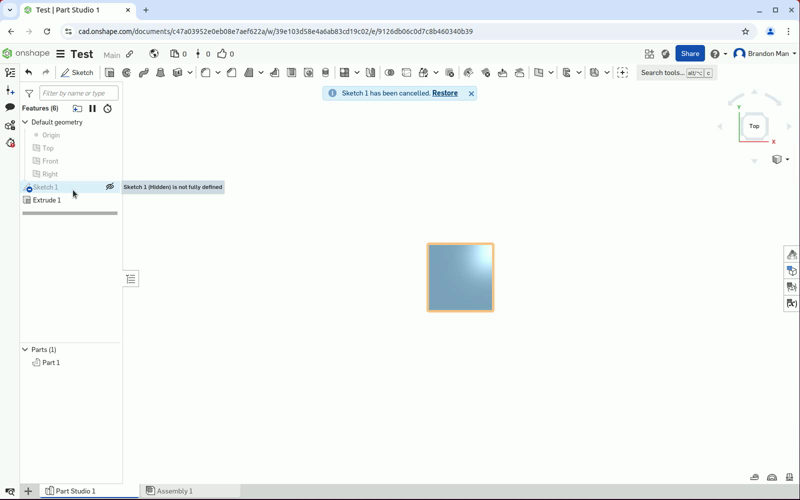
click(73, 189)
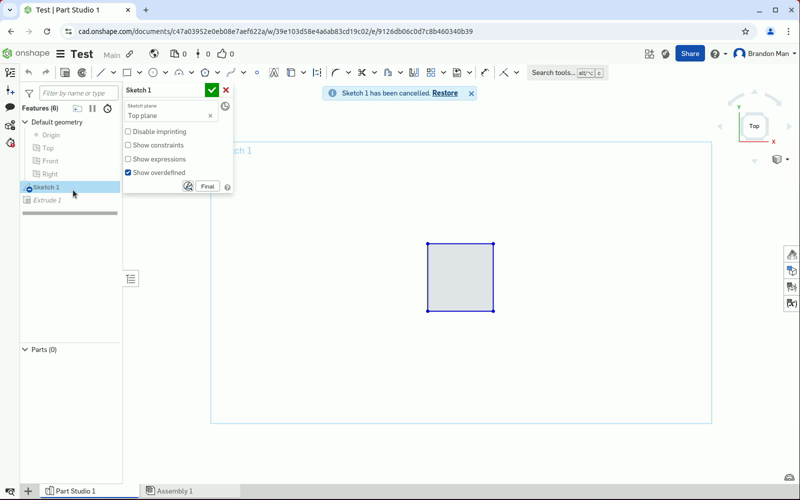
mouse_move(229, 92)
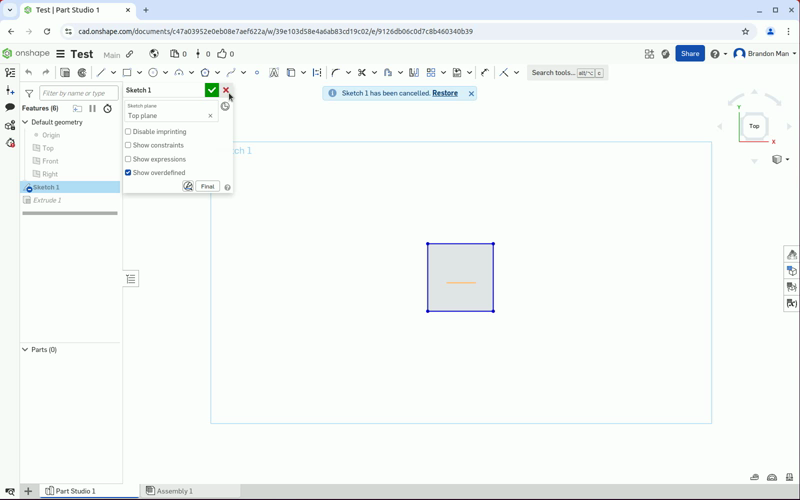
click(229, 92)
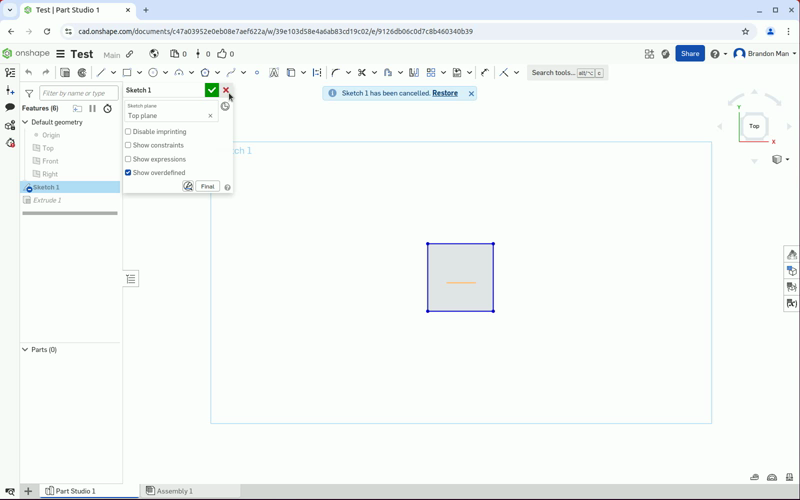
key(shift+s)
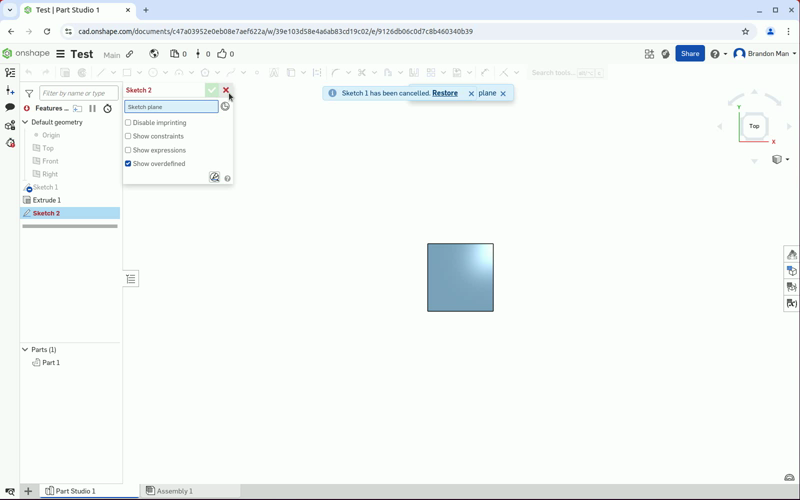
mouse_move(73, 150)
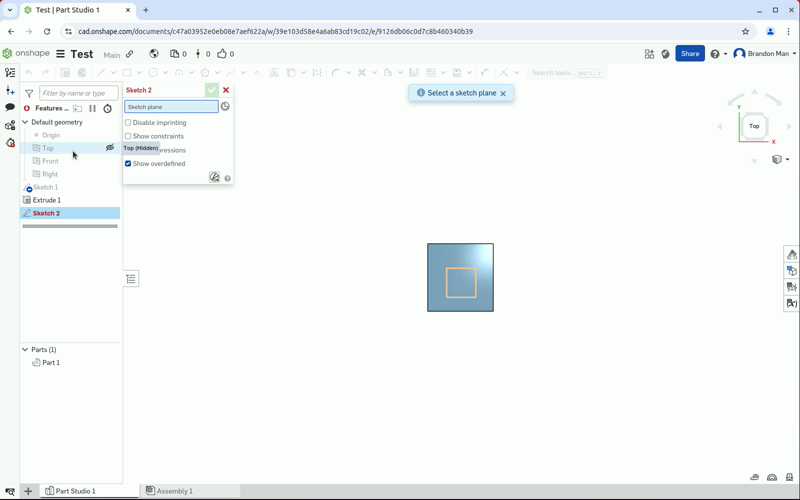
click(73, 150)
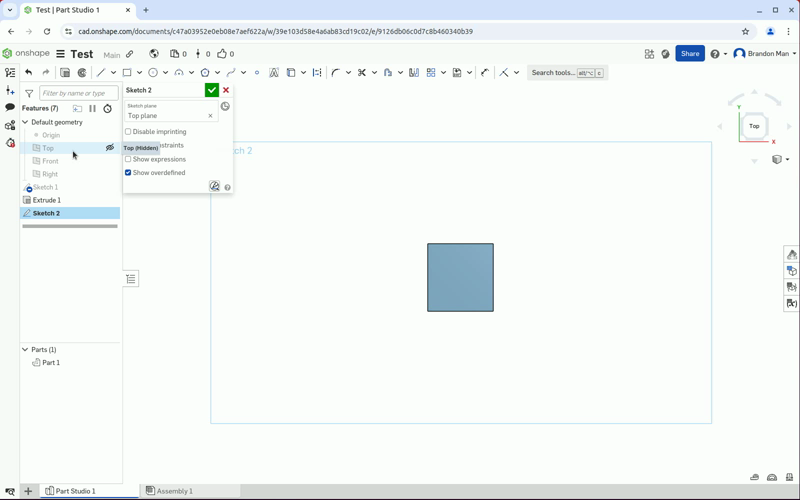
mouse_move(73, 352)
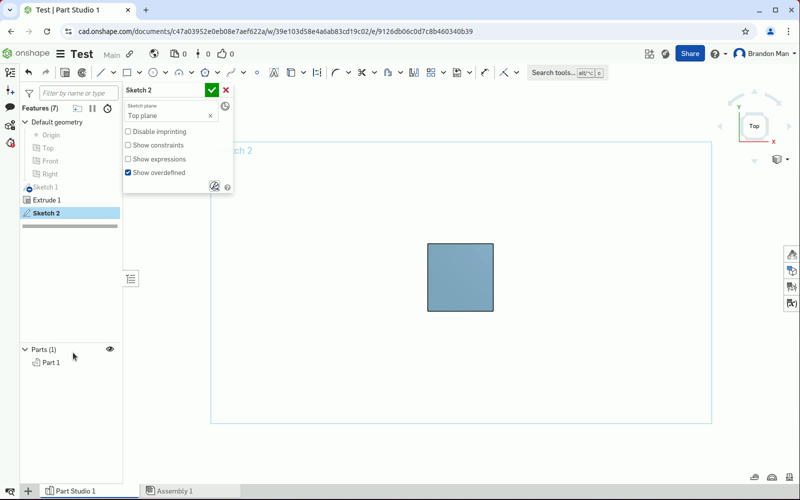
key(y)
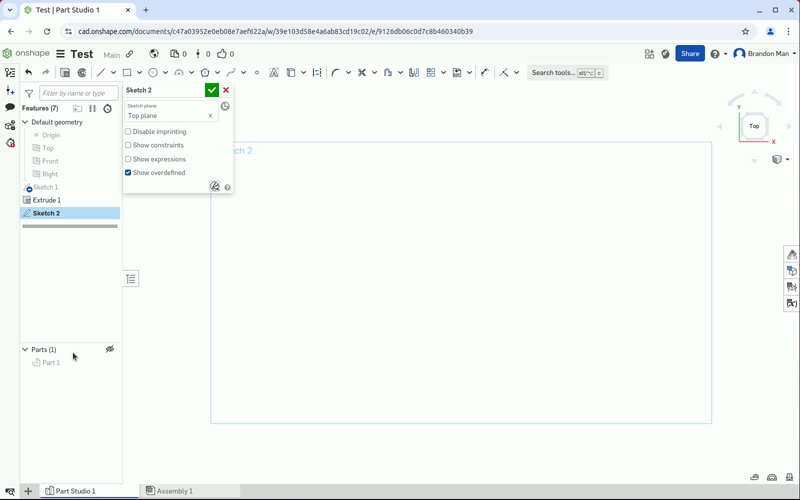
key(c)
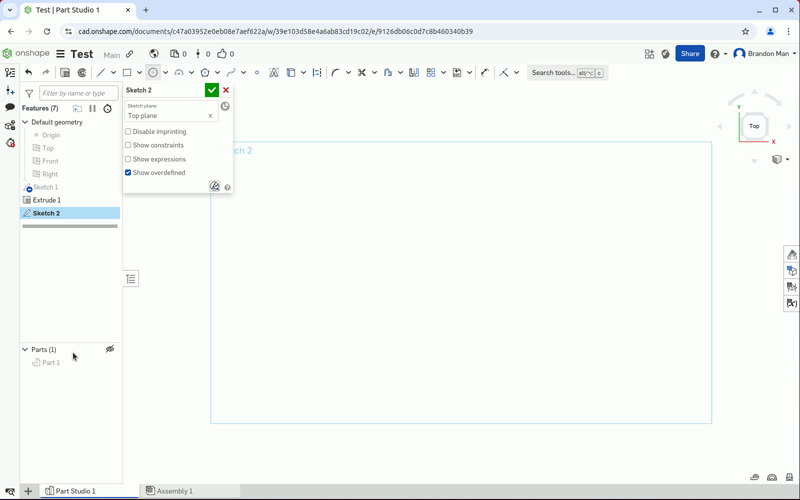
key_down(shift)
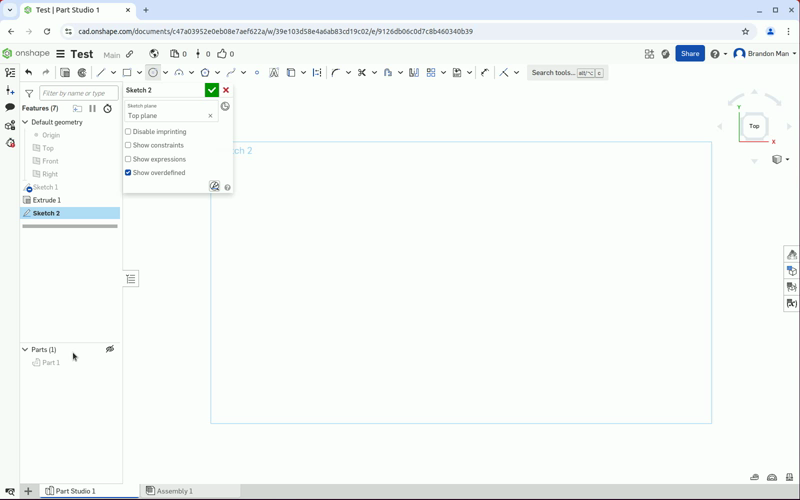
mouse_move(461, 282)
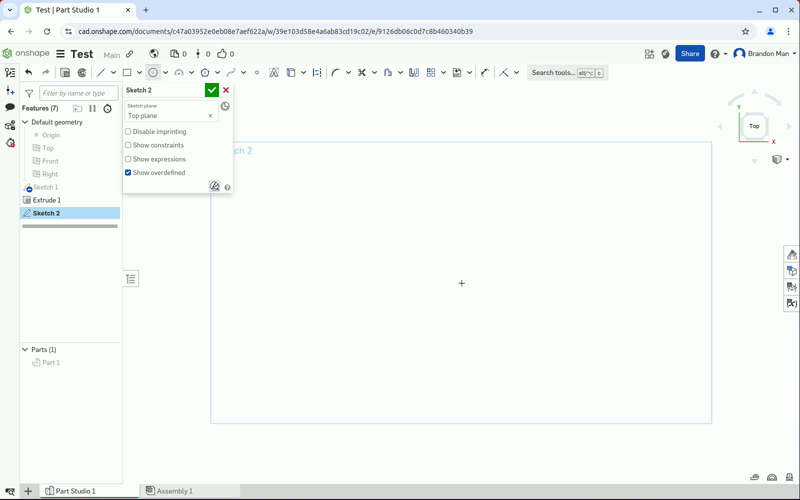
click(461, 282)
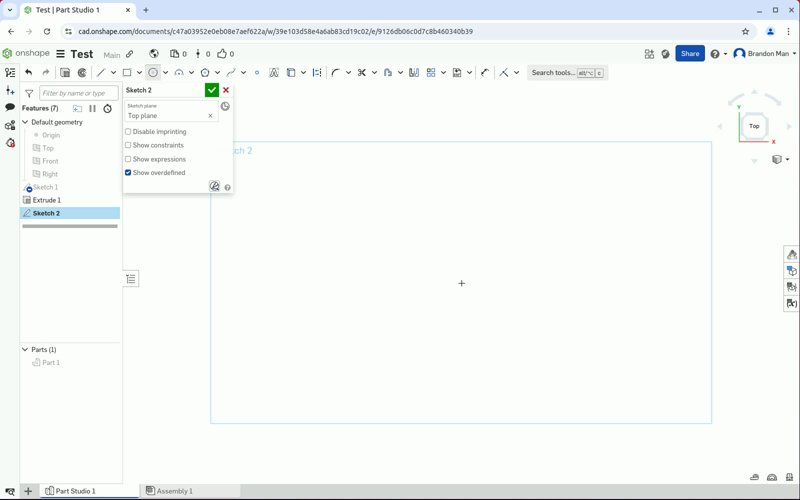
key_up(shift)
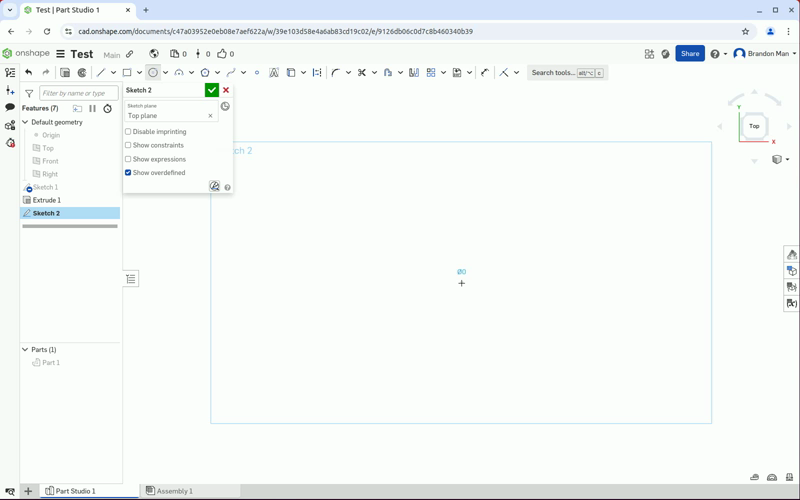
mouse_move(477, 282)
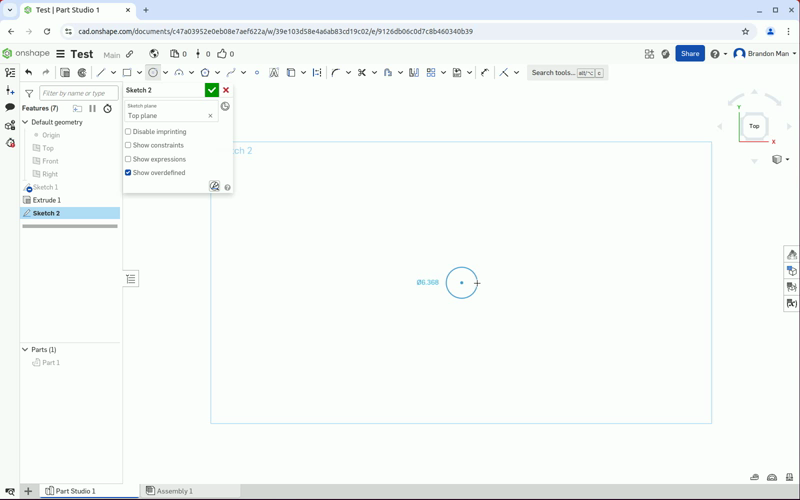
click(477, 282)
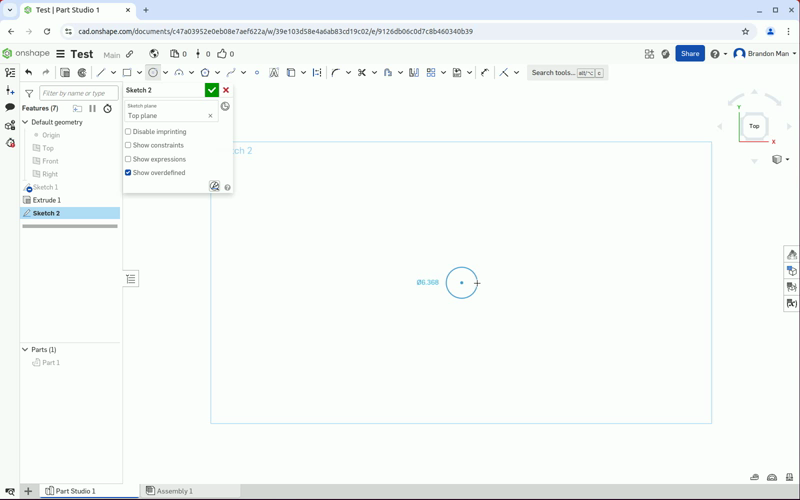
key(esc)
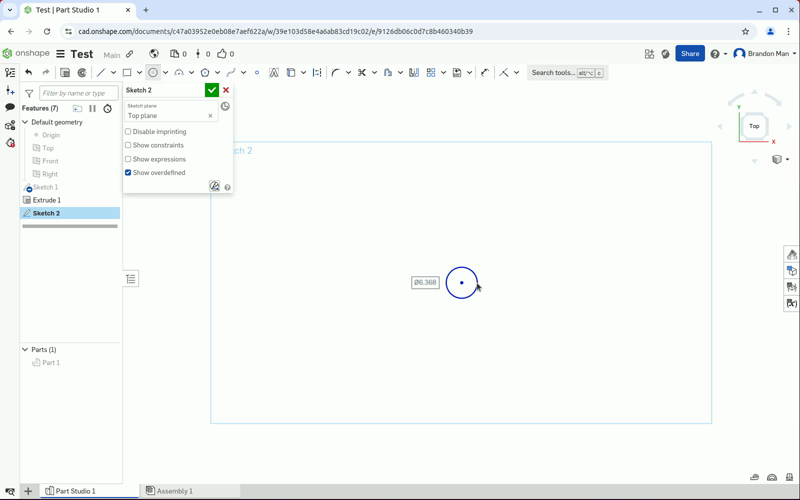
mouse_move(471, 284)
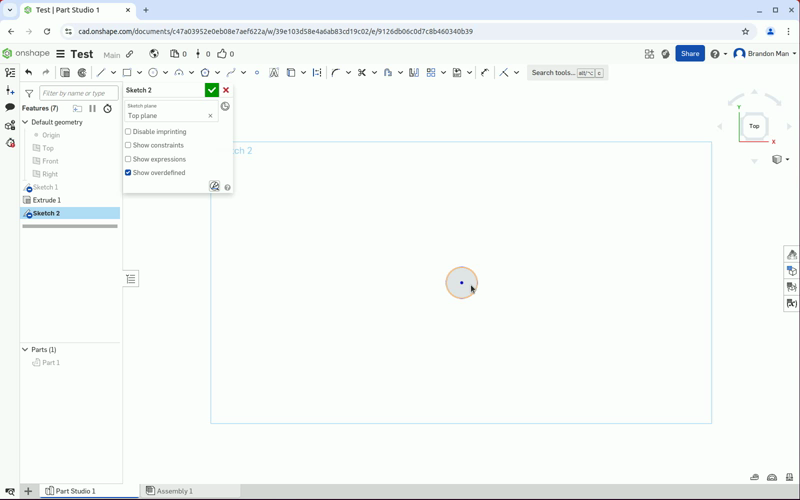
scroll(6)
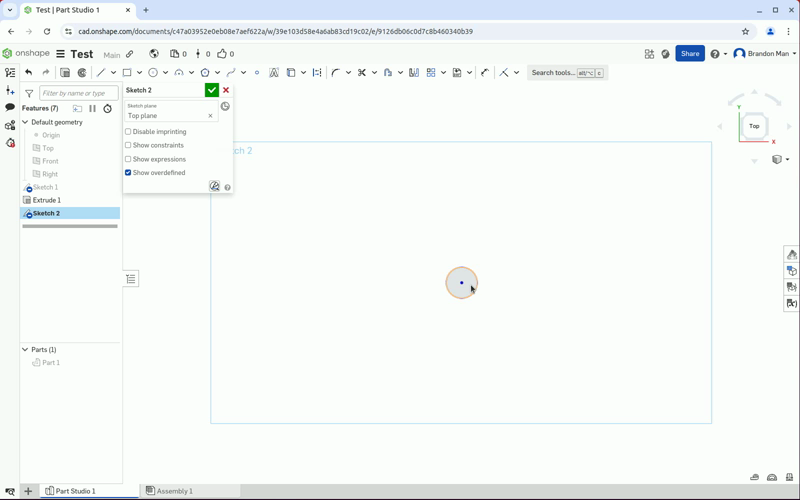
scroll(6)
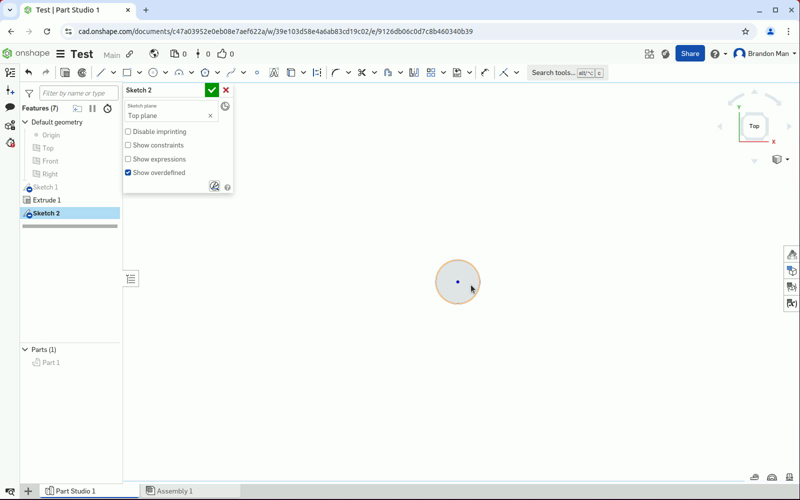
scroll(6)
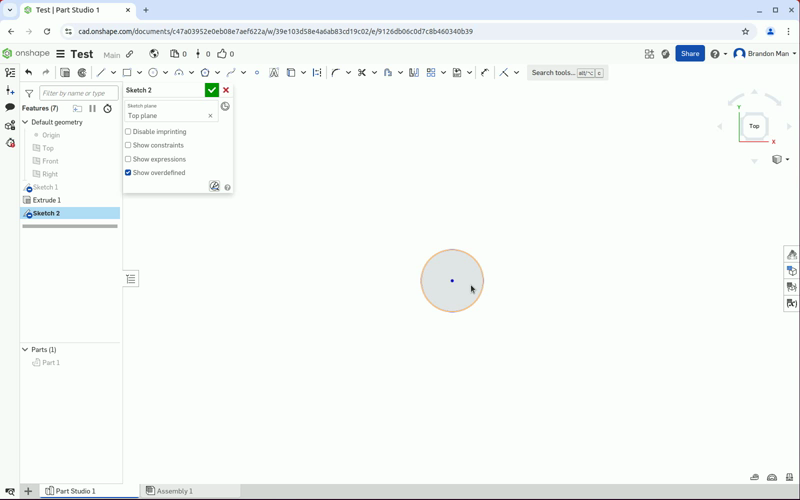
scroll(6)
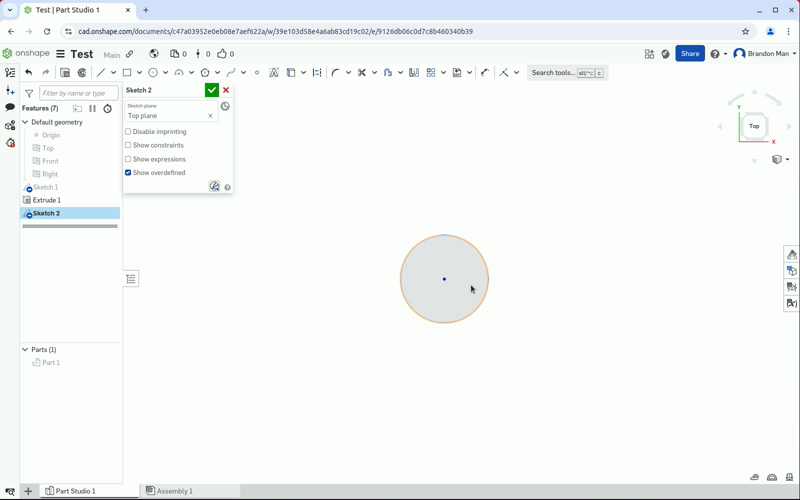
scroll(6)
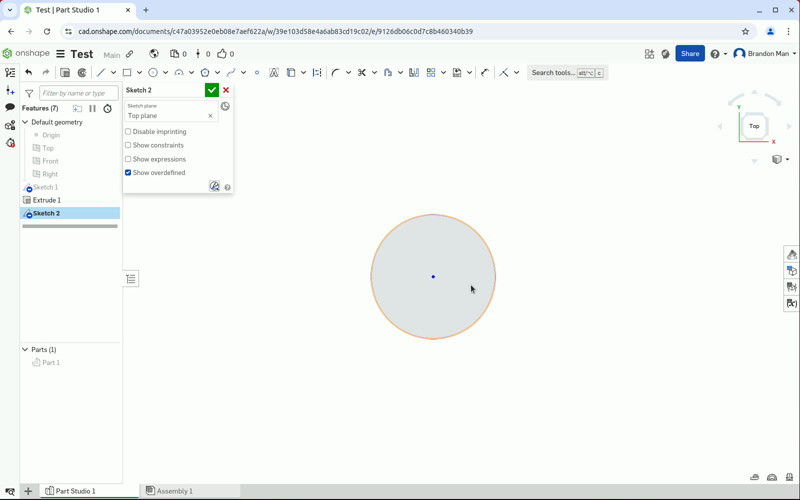
scroll(6)
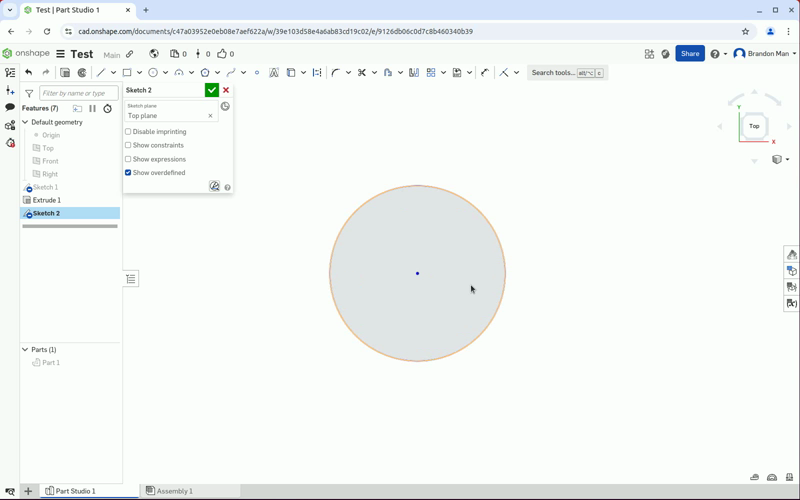
scroll(6)
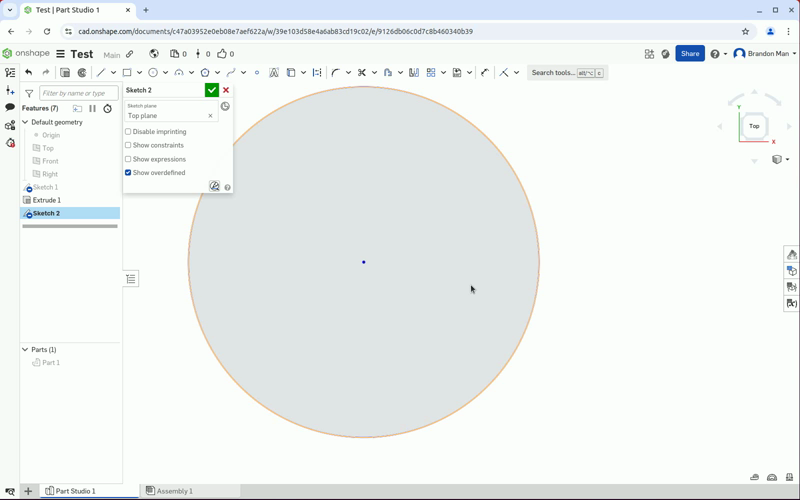
click(471, 284)
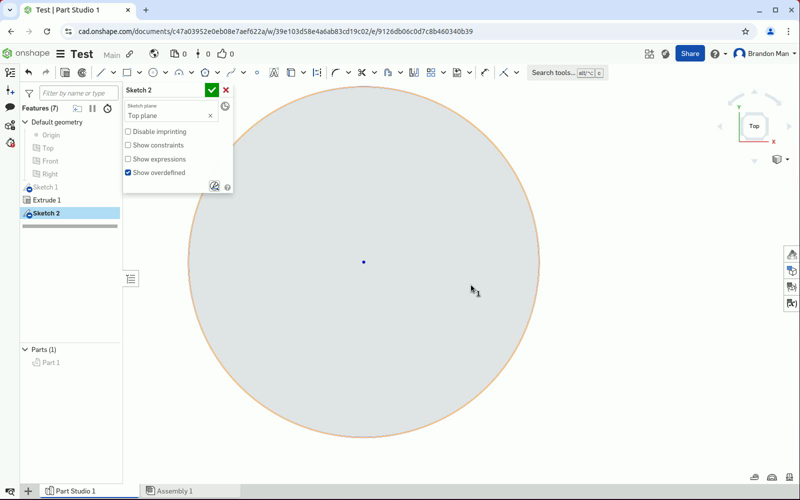
scroll(-6)
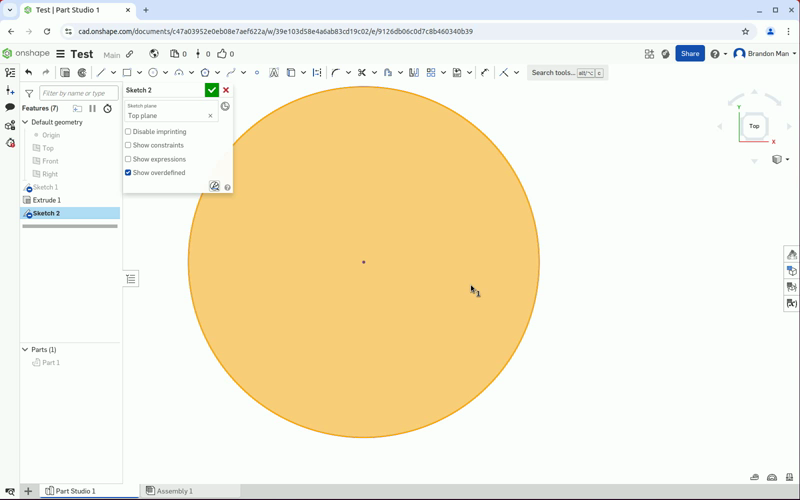
scroll(-6)
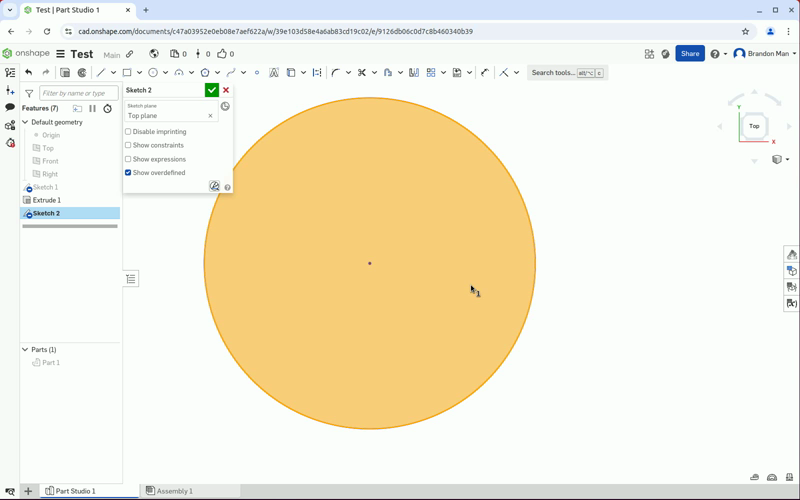
scroll(-6)
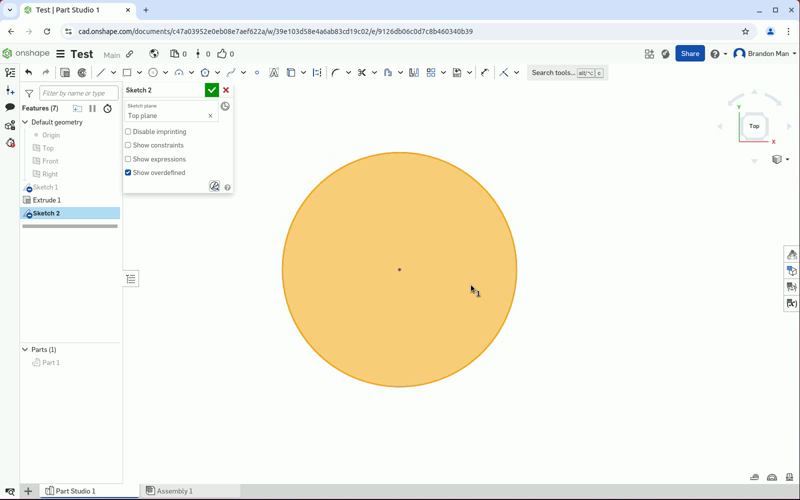
scroll(-6)
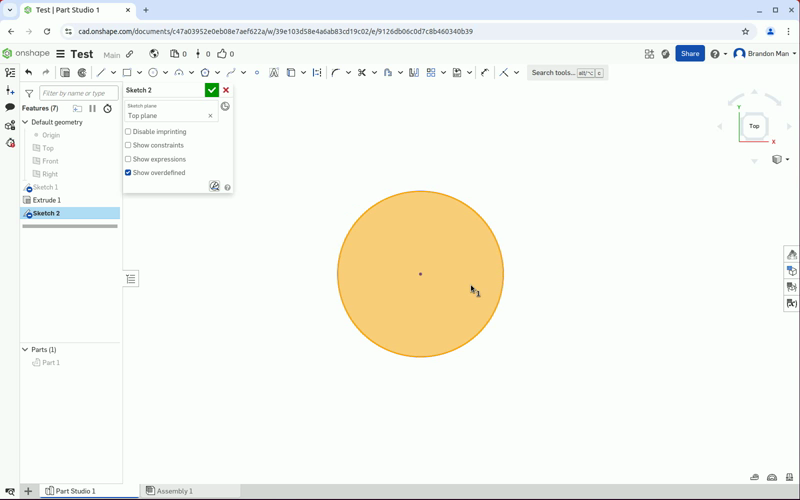
scroll(-6)
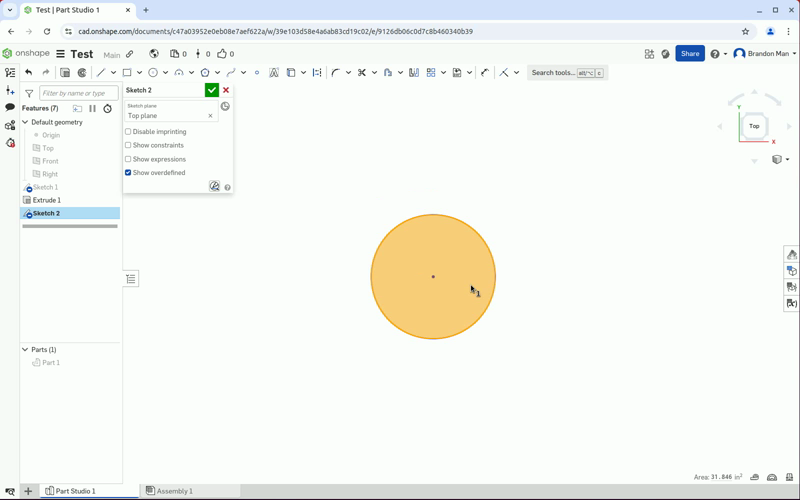
scroll(-6)
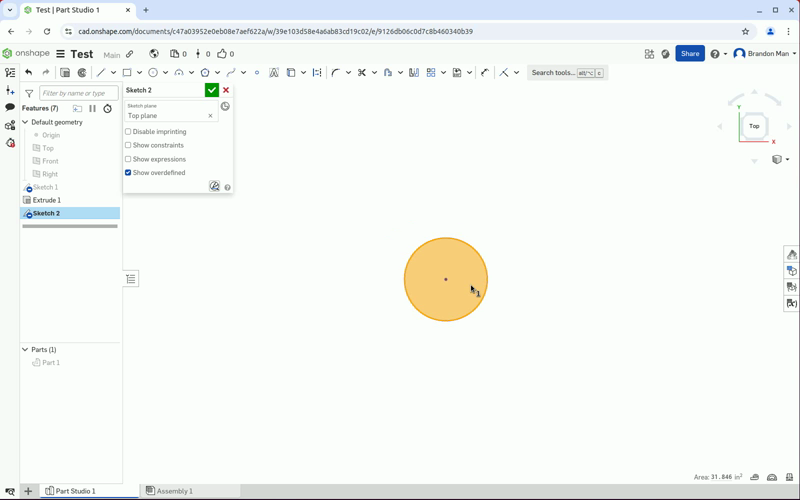
scroll(-6)
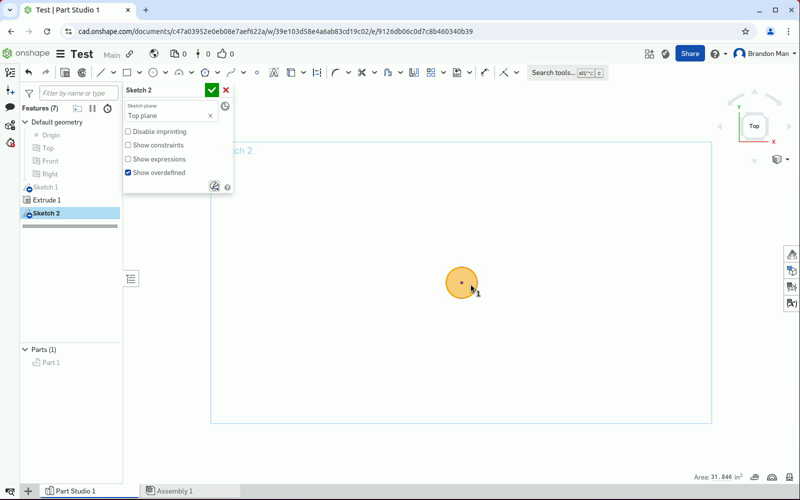
mouse_move(73, 352)
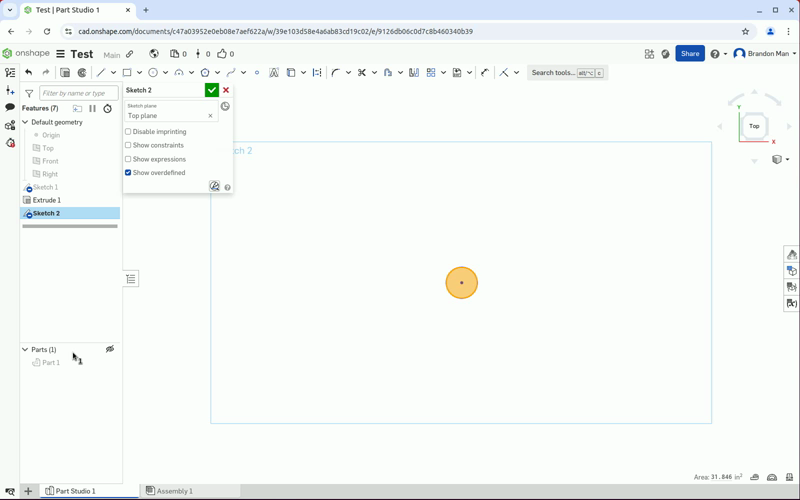
key(shift+y)
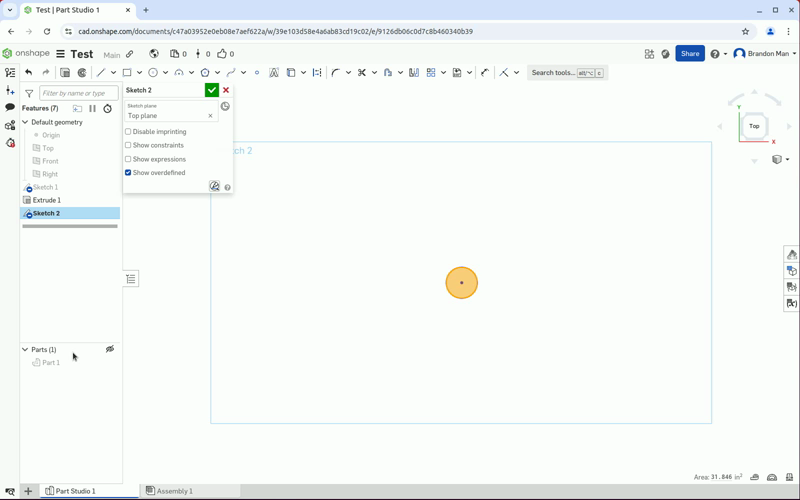
key(shift+e)
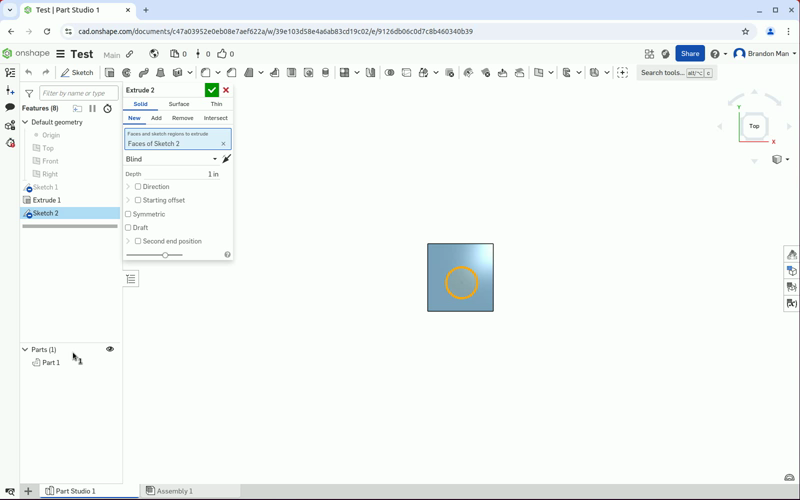
mouse_move(143, 106)
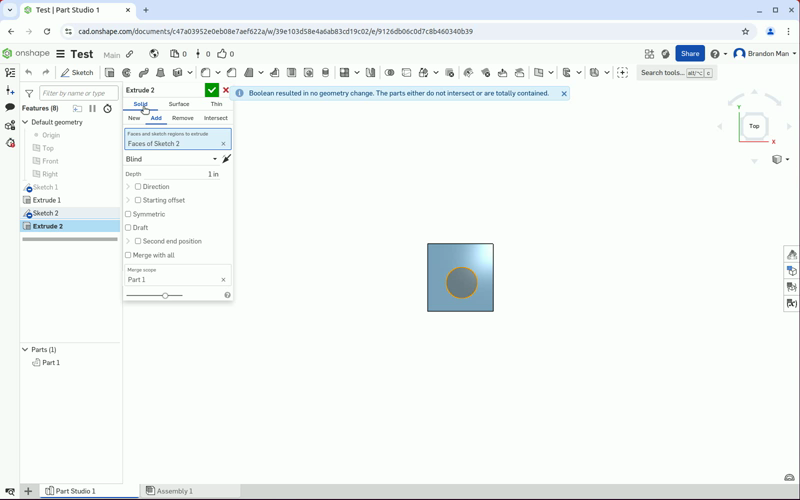
click(143, 106)
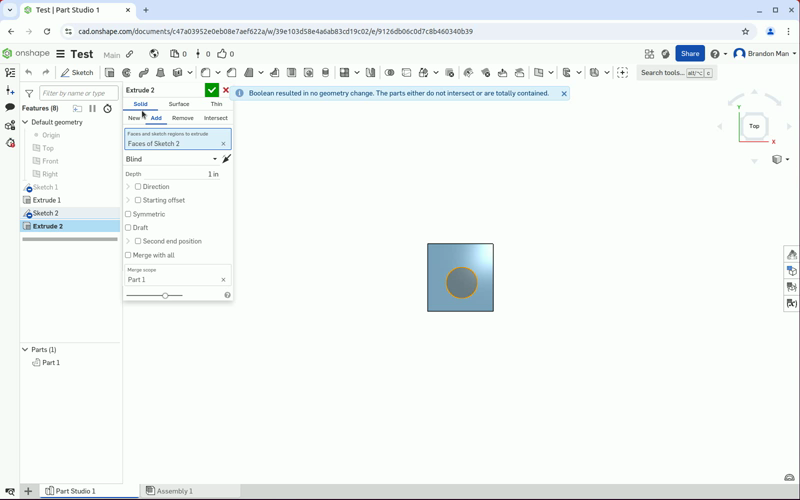
mouse_move(137, 120)
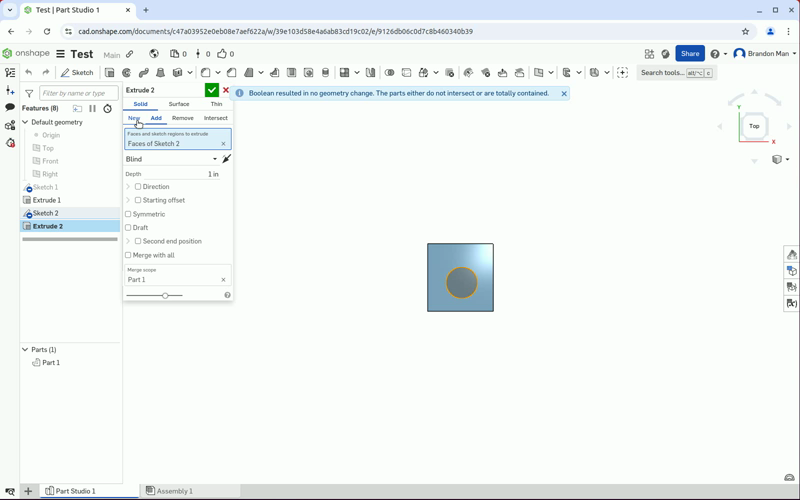
click(137, 120)
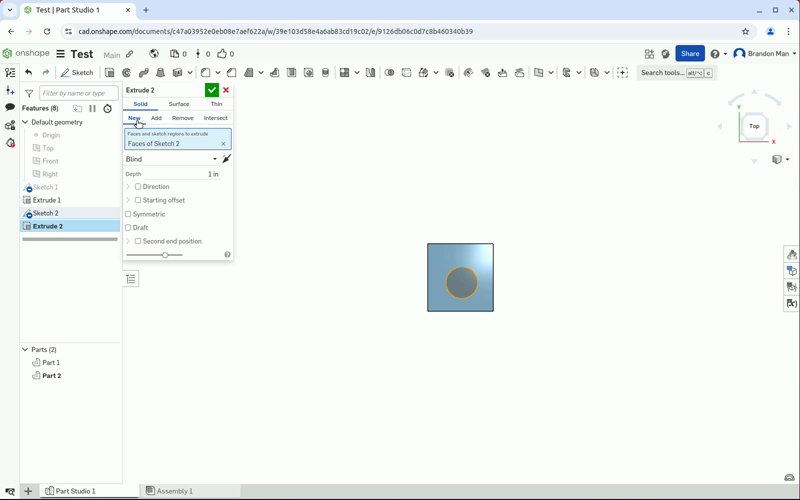
key(tab, 4)
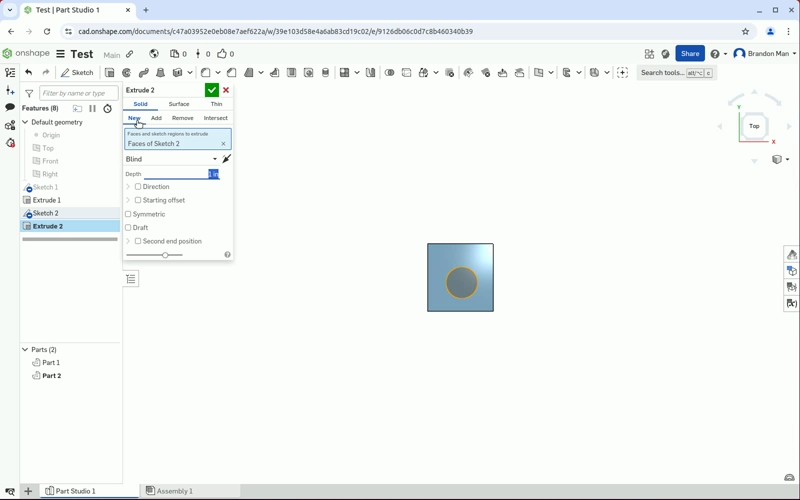
text(6.981)
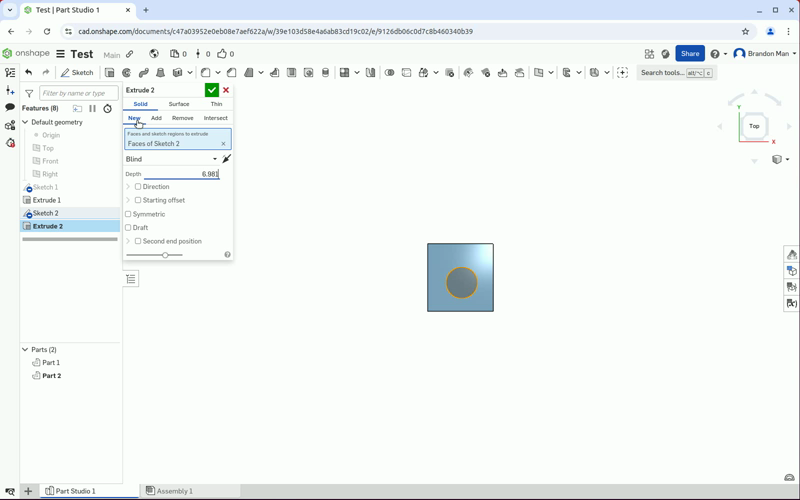
key(enter)
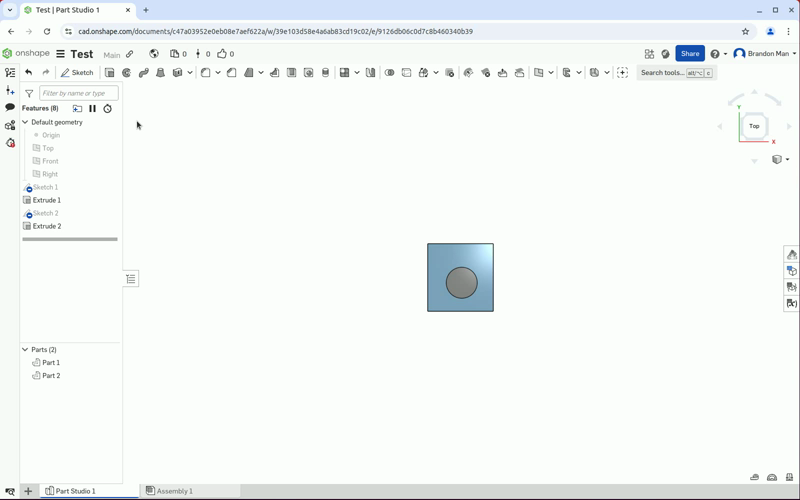
key(shift+h)
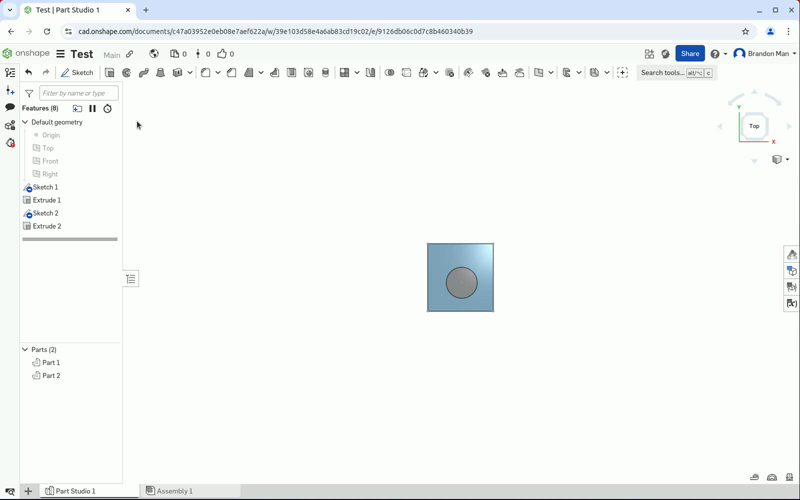
key(shift+h)
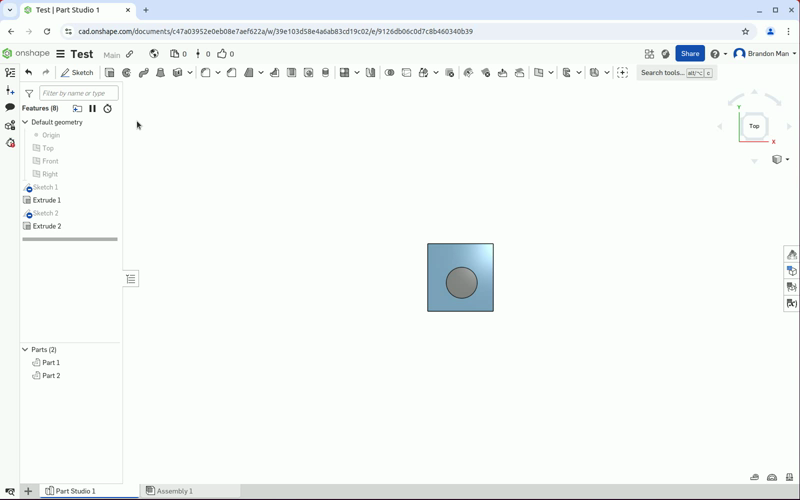
mouse_move(73, 189)
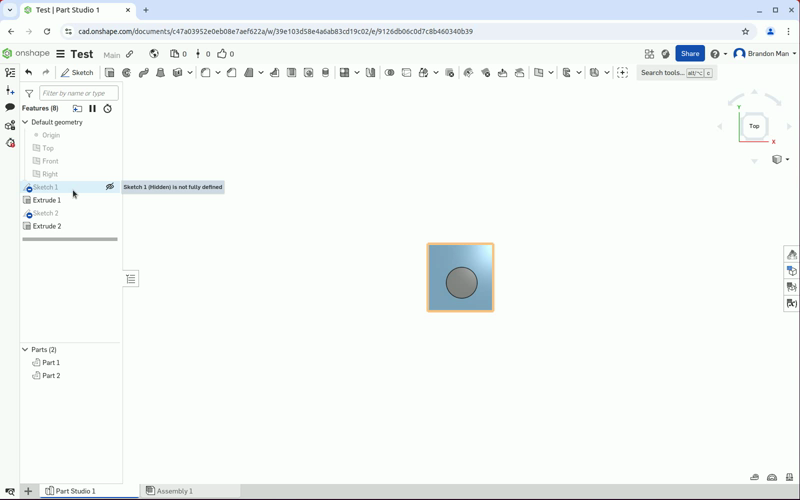
click(73, 189)
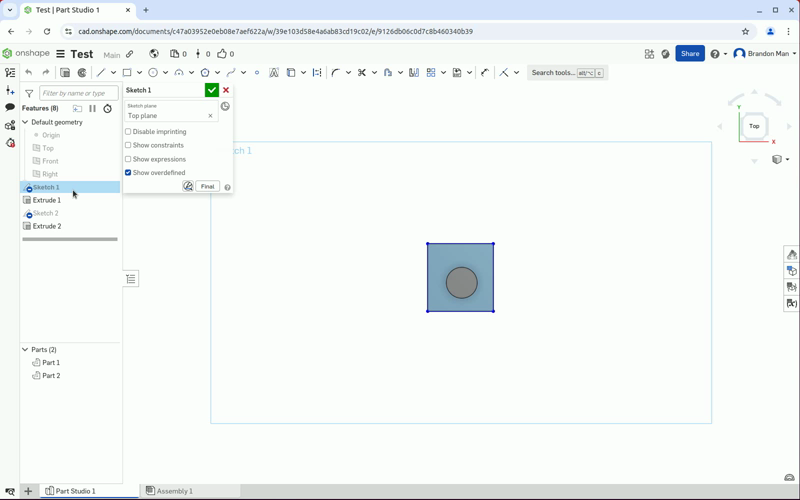
mouse_move(229, 92)
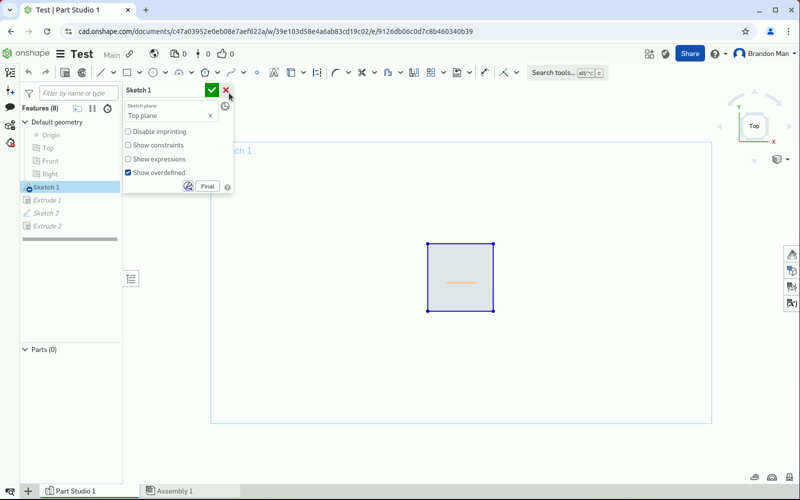
click(229, 92)
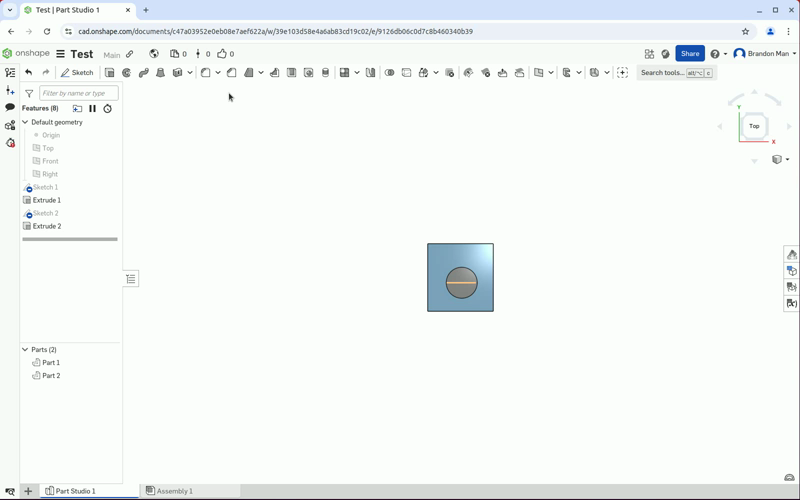
mouse_move(541, 75)
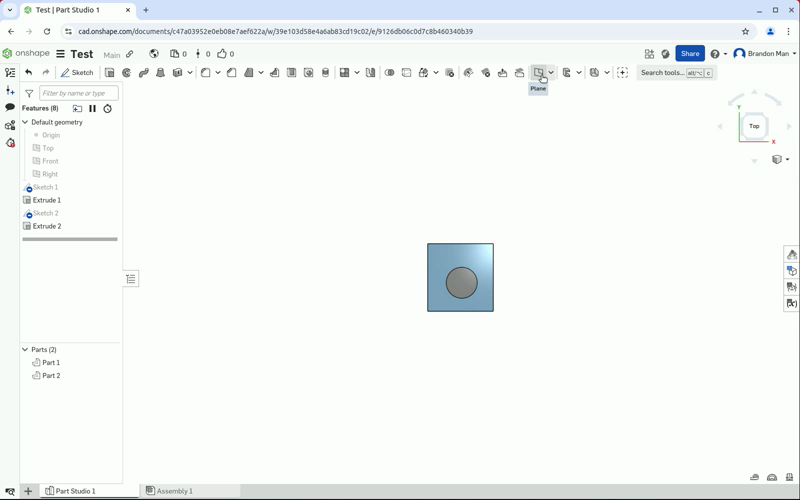
click(541, 75)
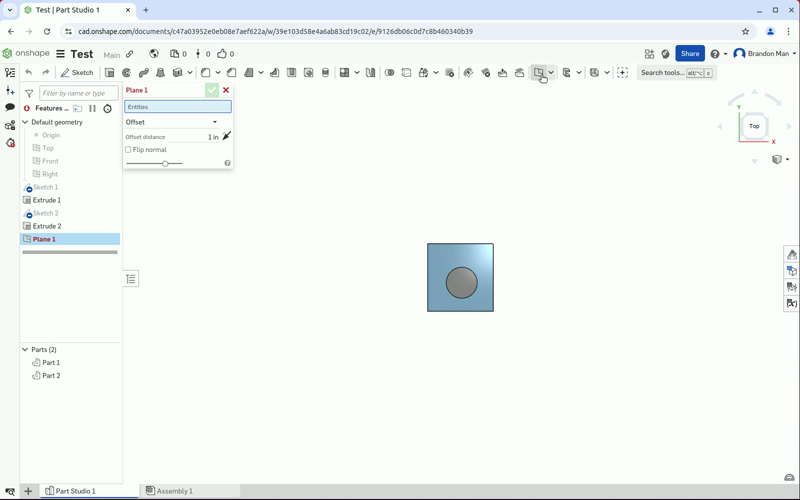
mouse_move(73, 150)
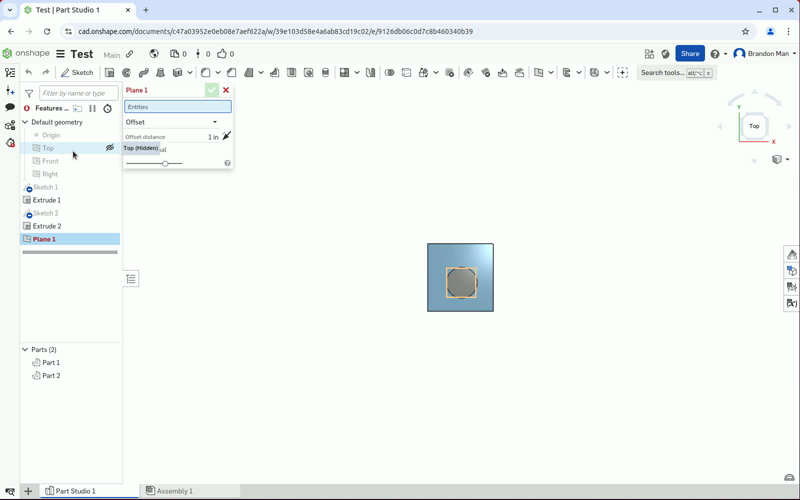
click(73, 150)
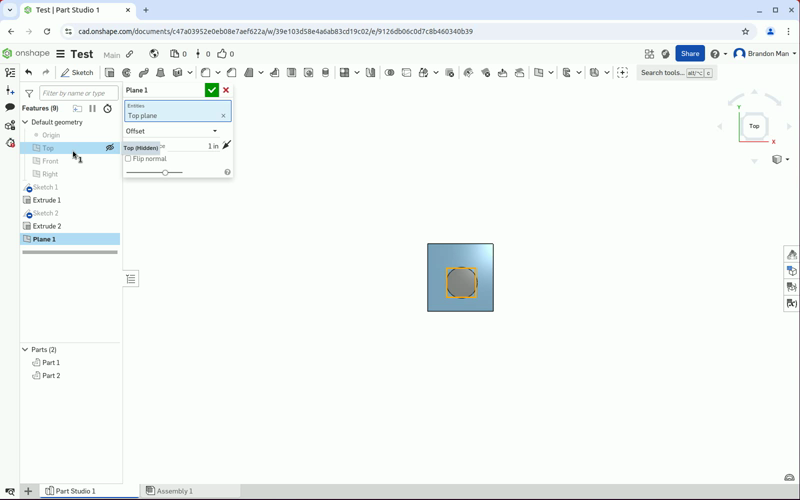
key(tab, 2)
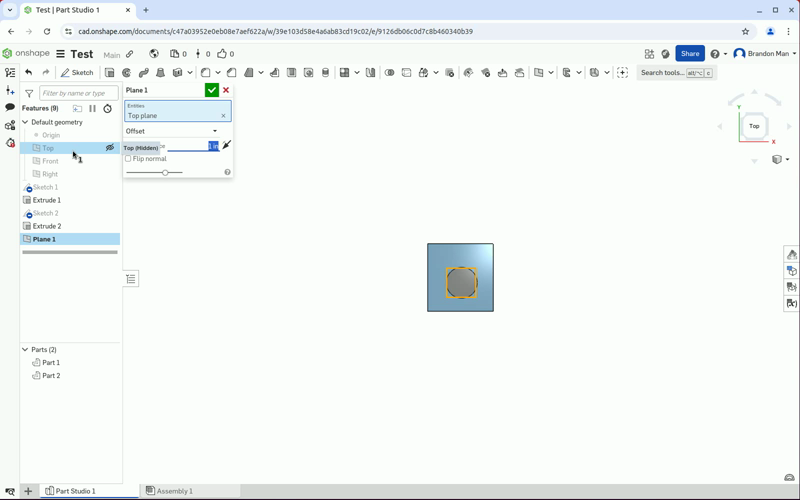
text(6.994)
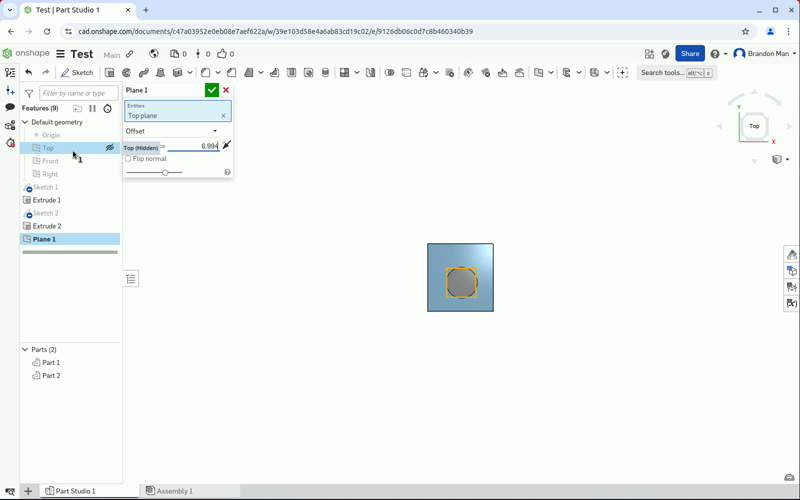
key(enter, 2)
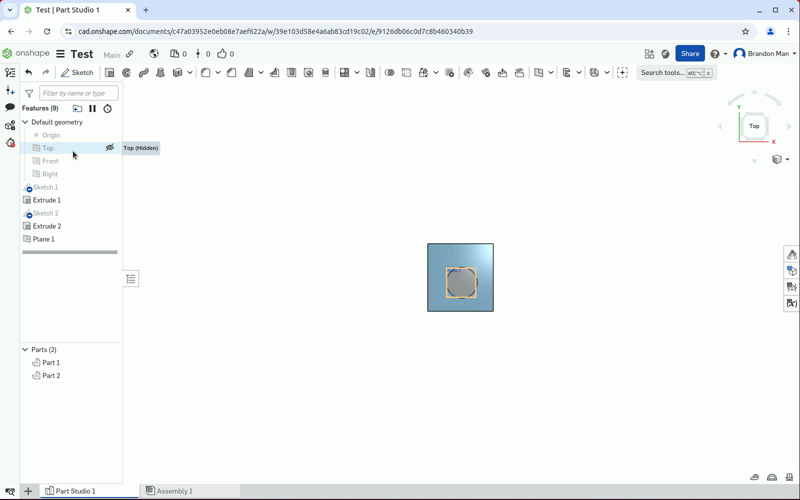
key(shift+s)
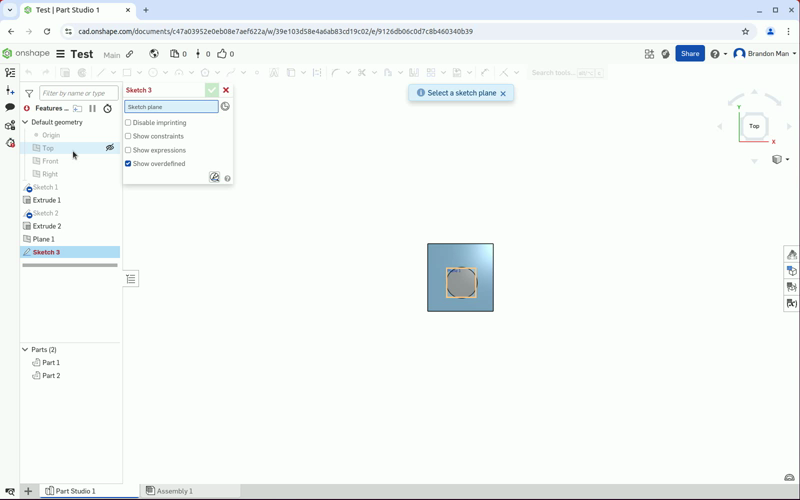
mouse_move(73, 241)
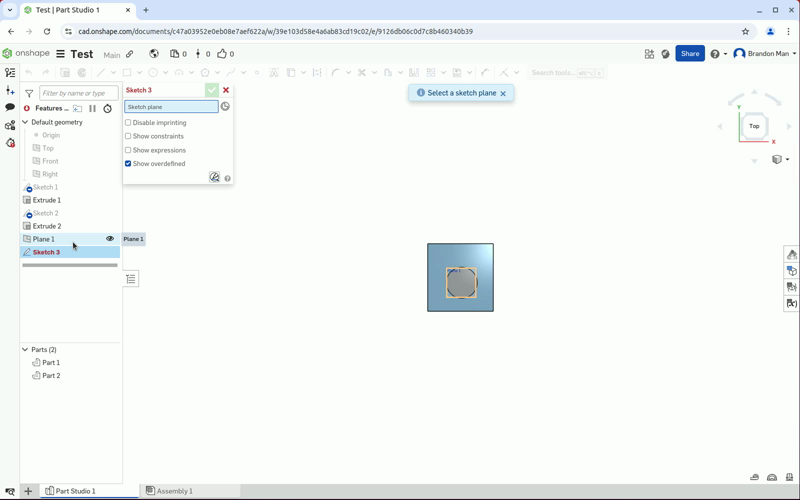
click(73, 241)
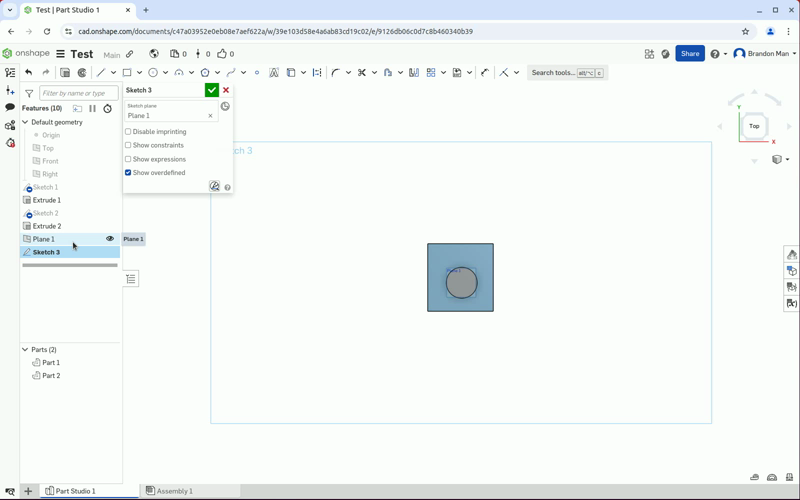
mouse_move(73, 352)
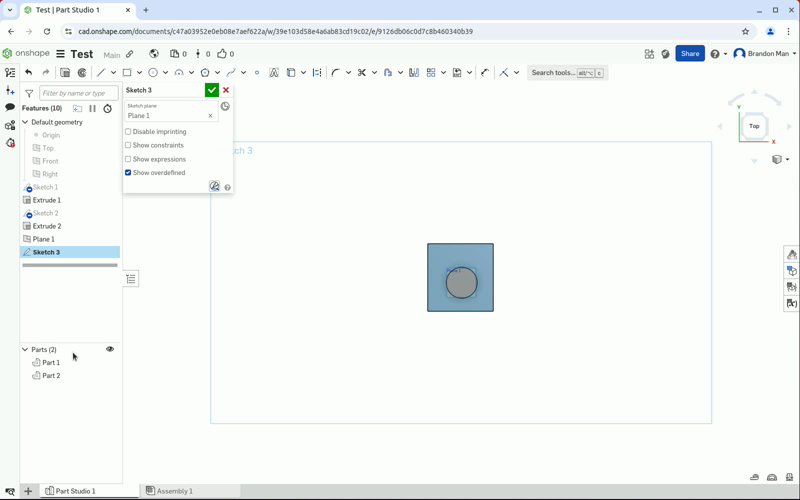
key(y)
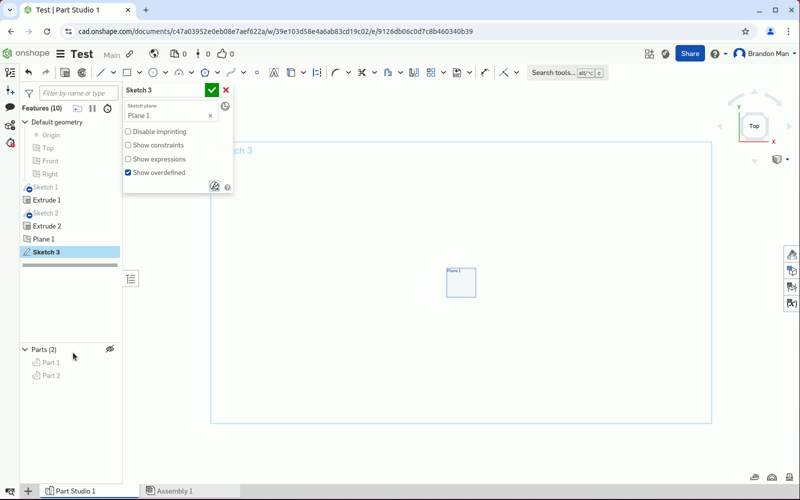
key(l)
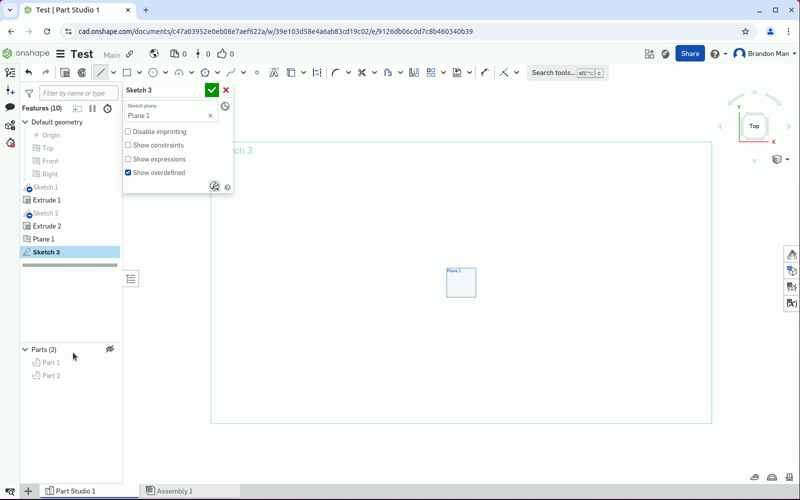
key_down(shift)
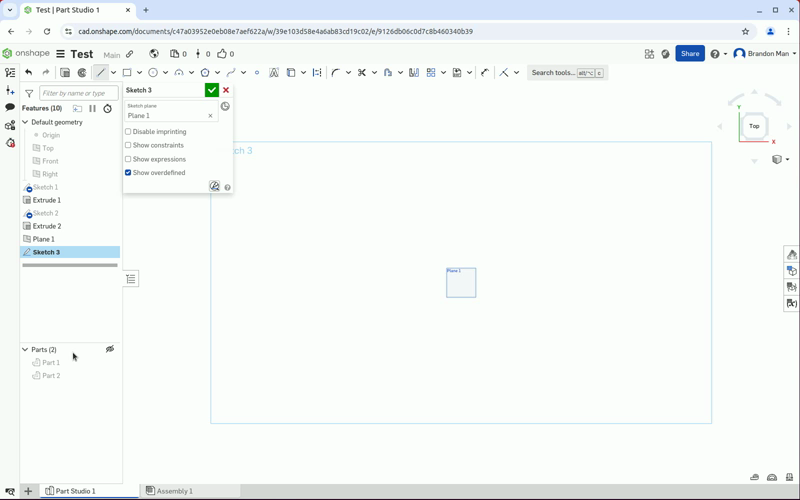
mouse_move(405, 297)
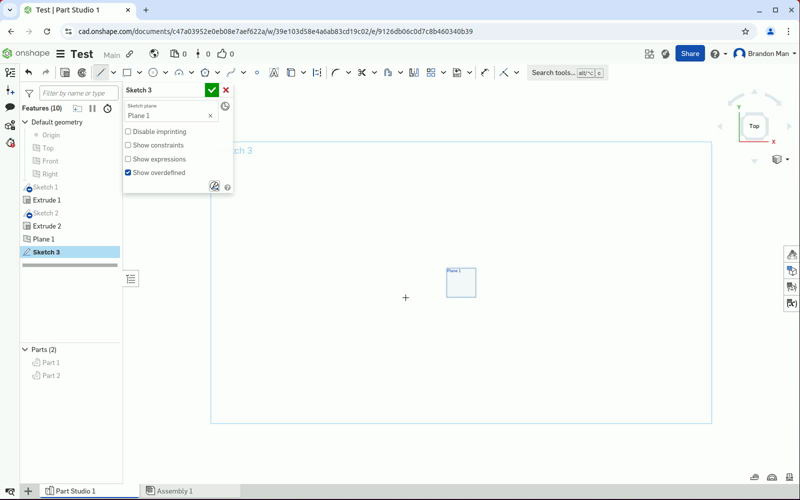
click(405, 297)
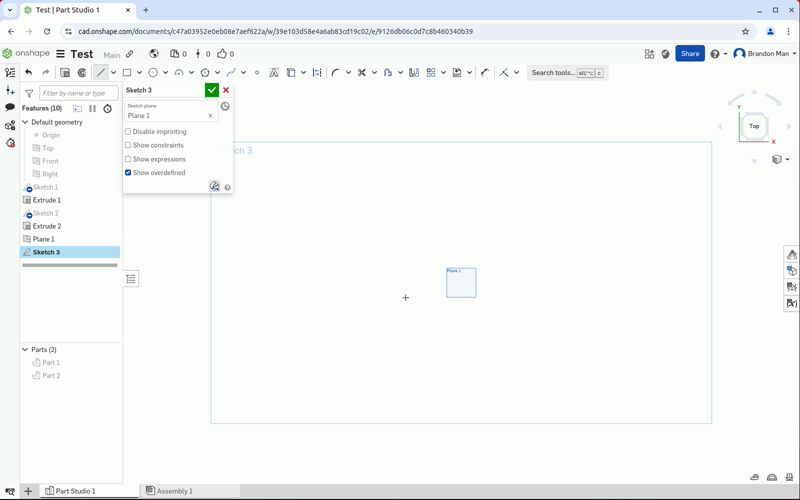
key_up(shift)
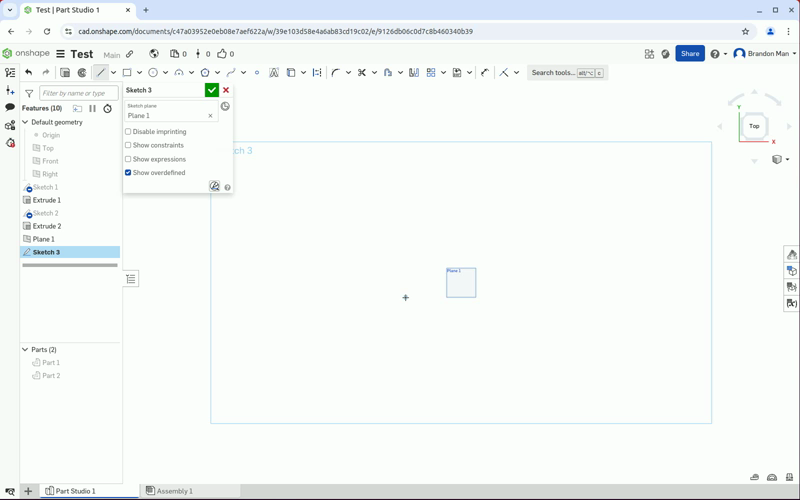
key_down(shift)
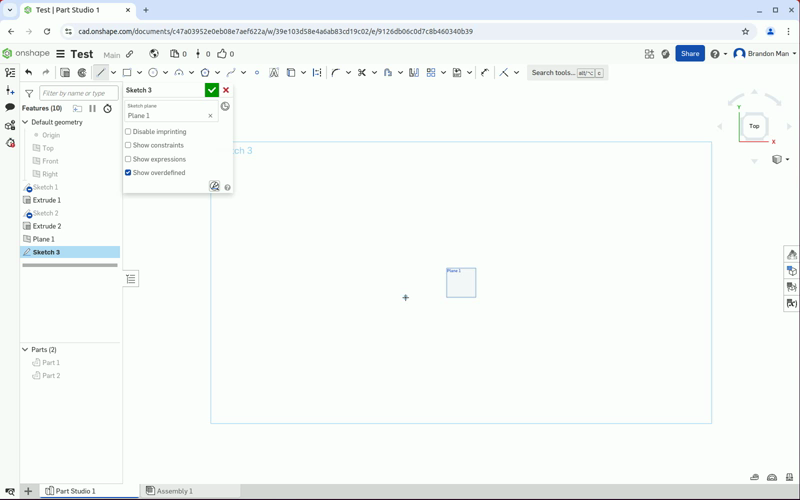
mouse_move(435, 297)
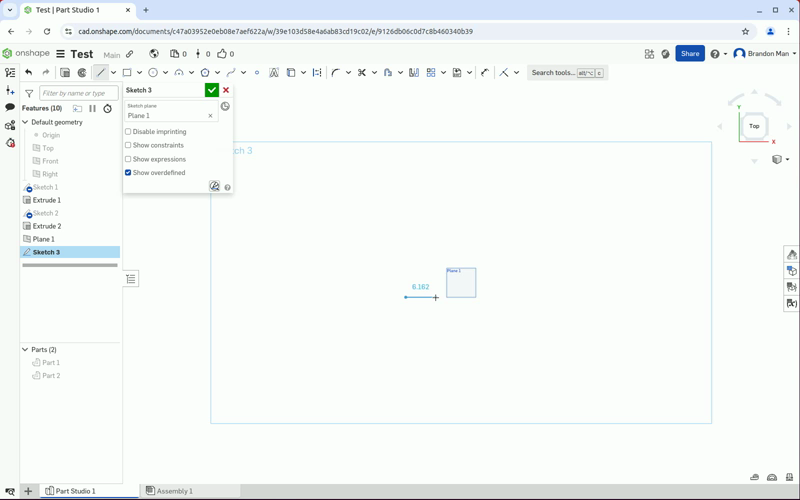
mouse_move(457, 297)
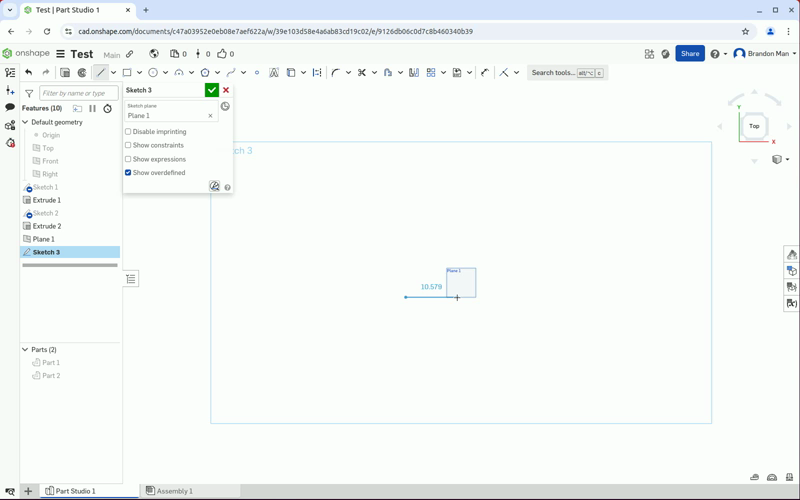
click(457, 297)
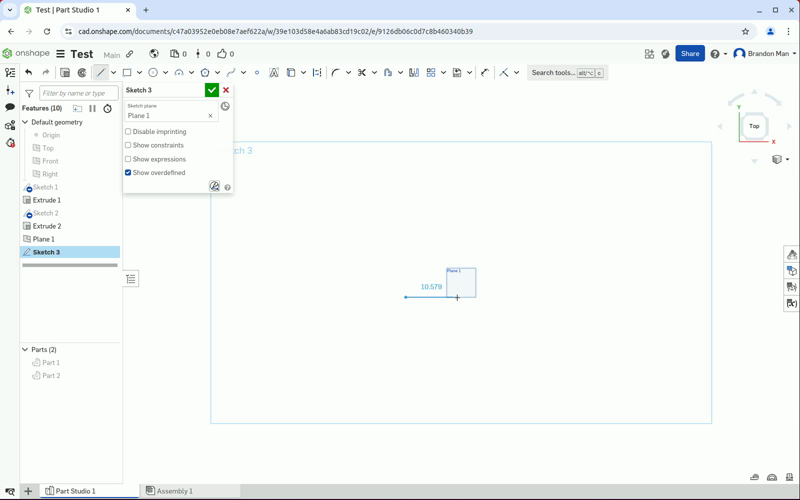
key_up(shift)
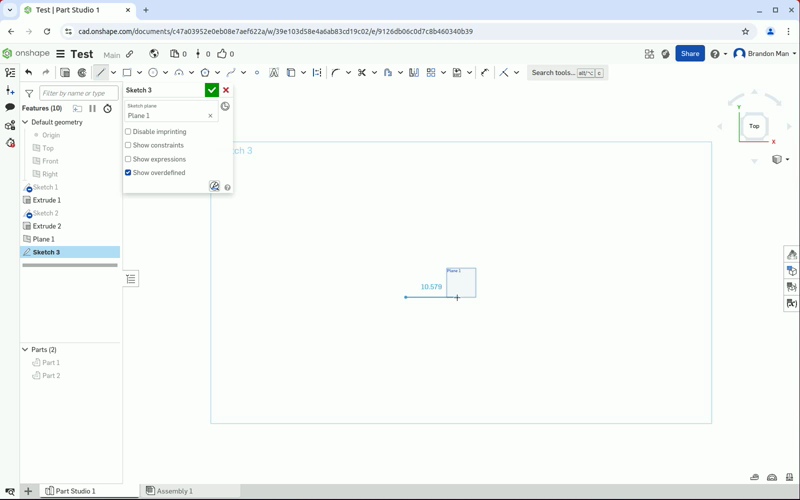
key(esc)
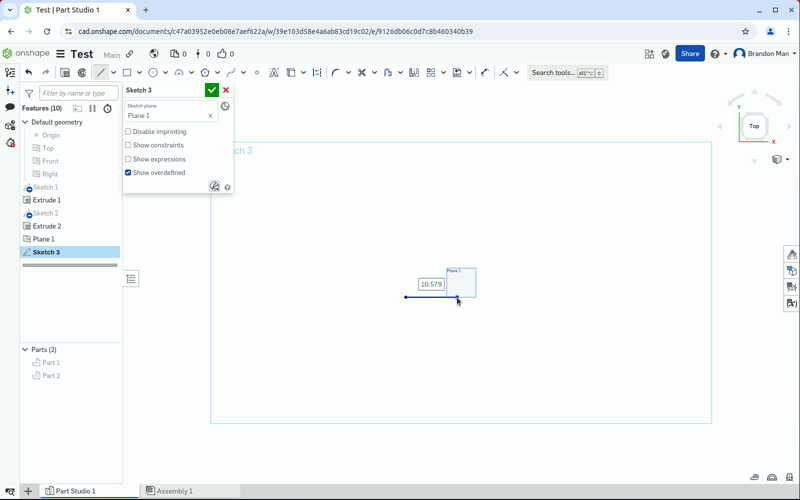
key(a)
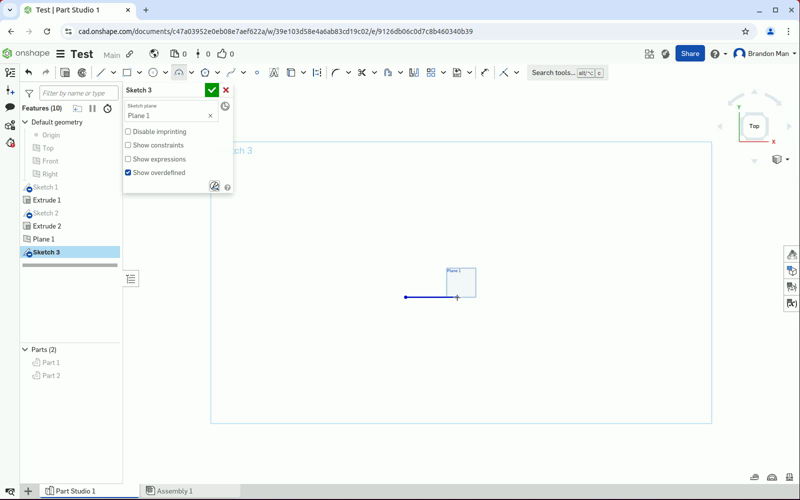
mouse_move(457, 297)
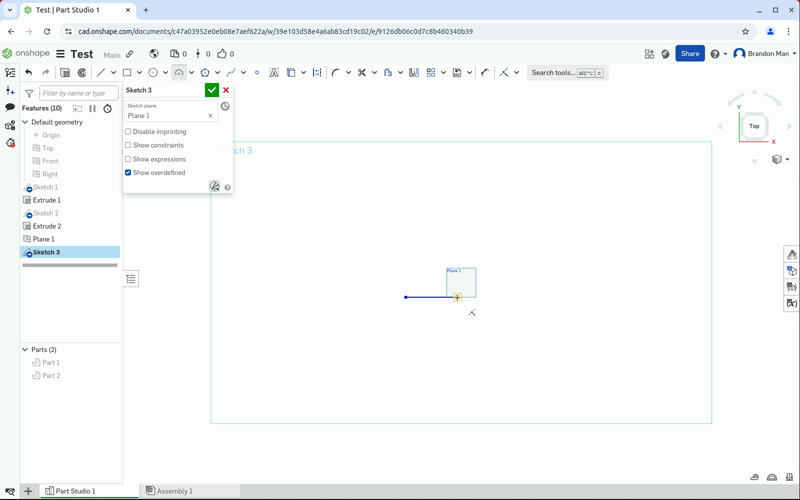
click(457, 297)
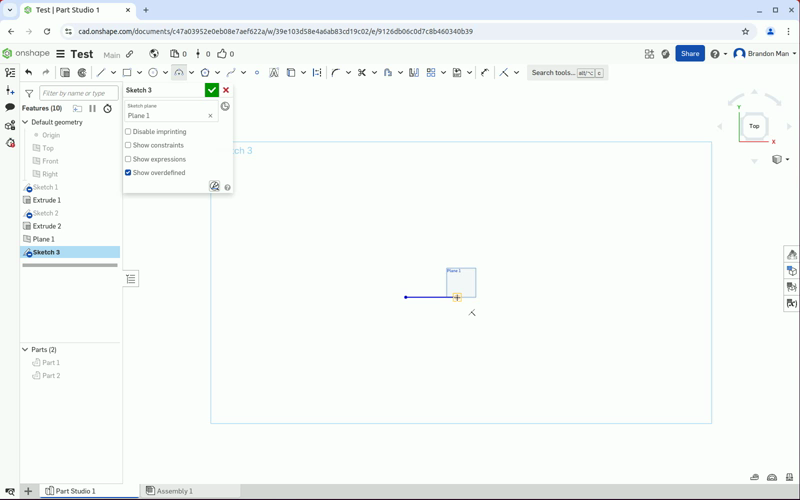
key_down(shift)
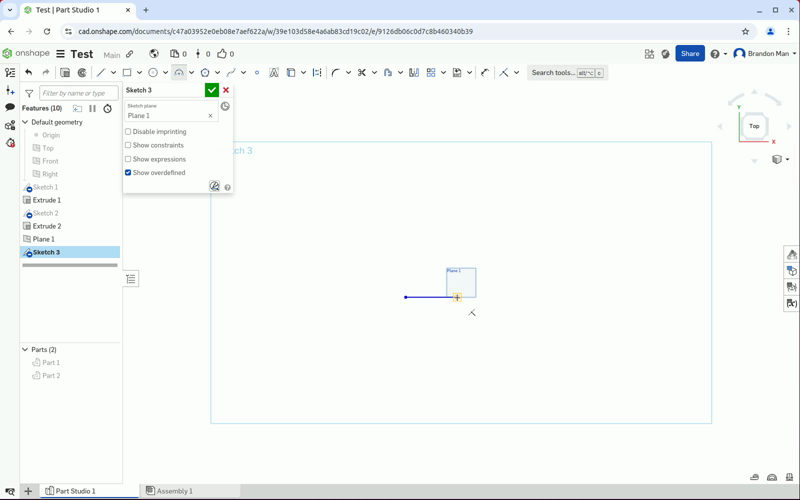
mouse_move(464, 297)
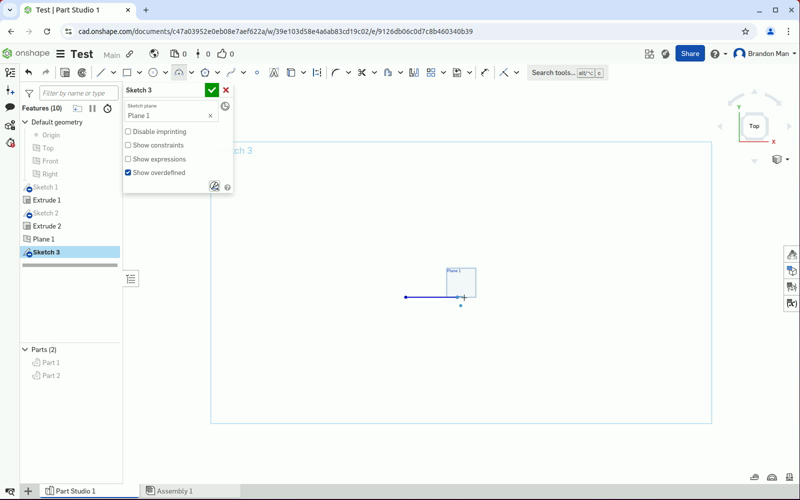
scroll(6)
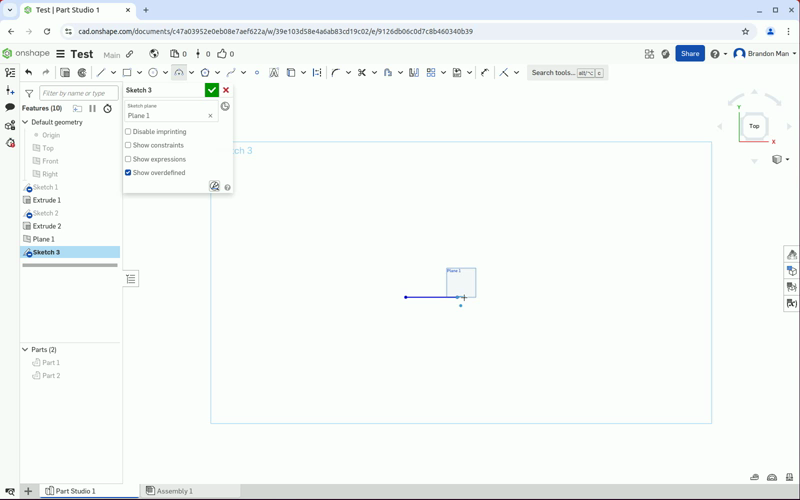
scroll(6)
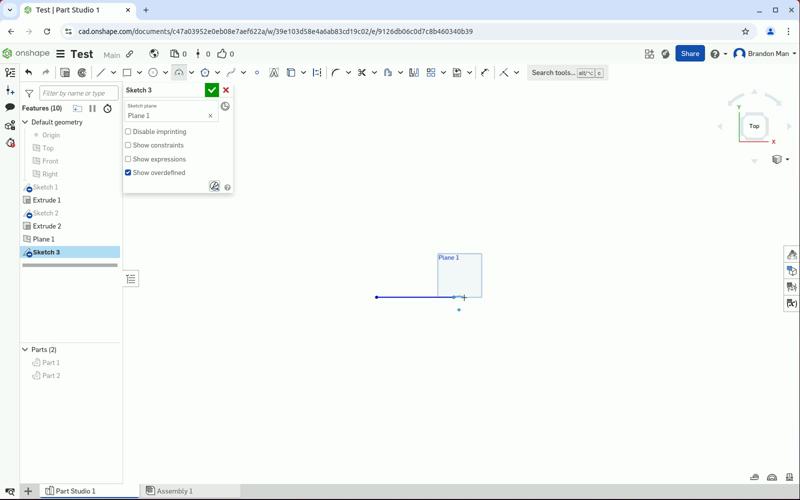
scroll(6)
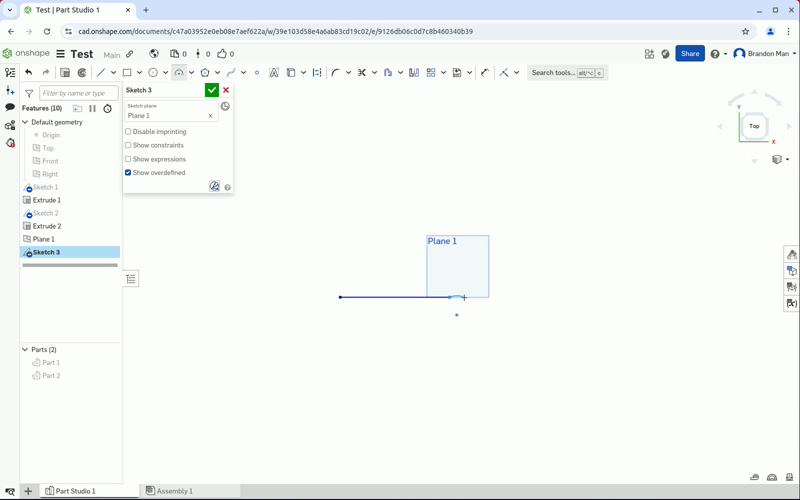
scroll(6)
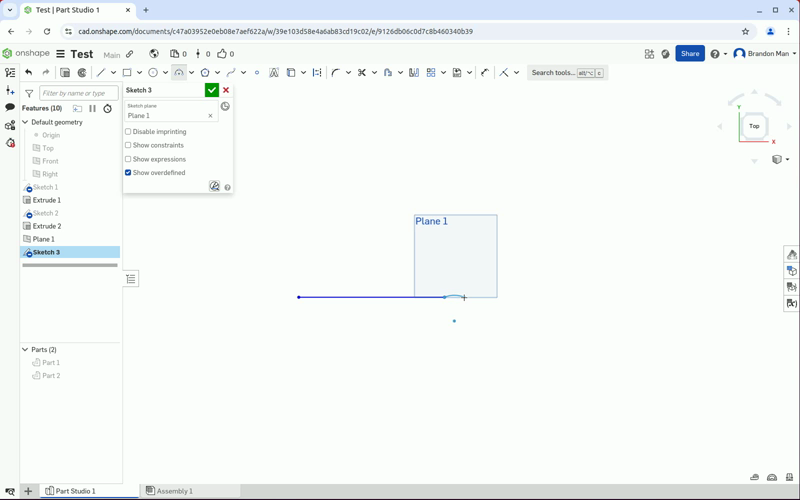
scroll(6)
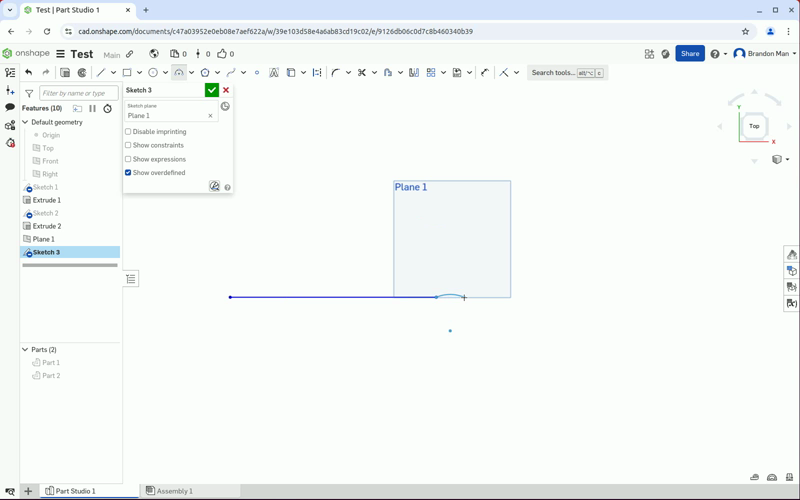
scroll(6)
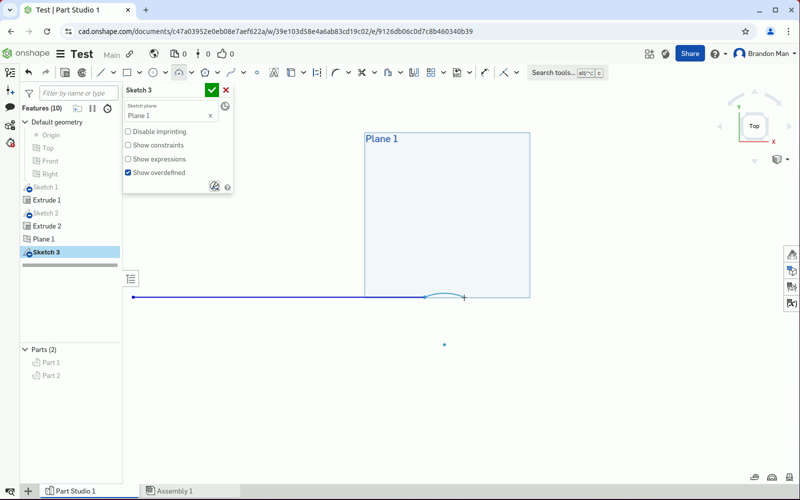
scroll(6)
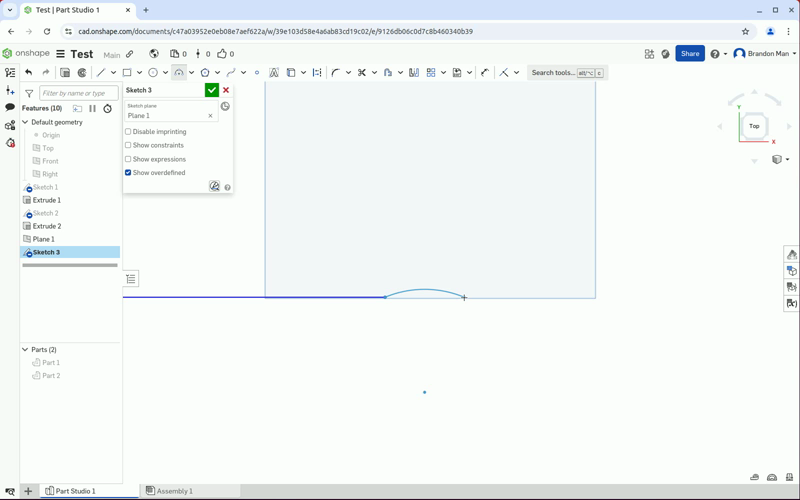
click(464, 297)
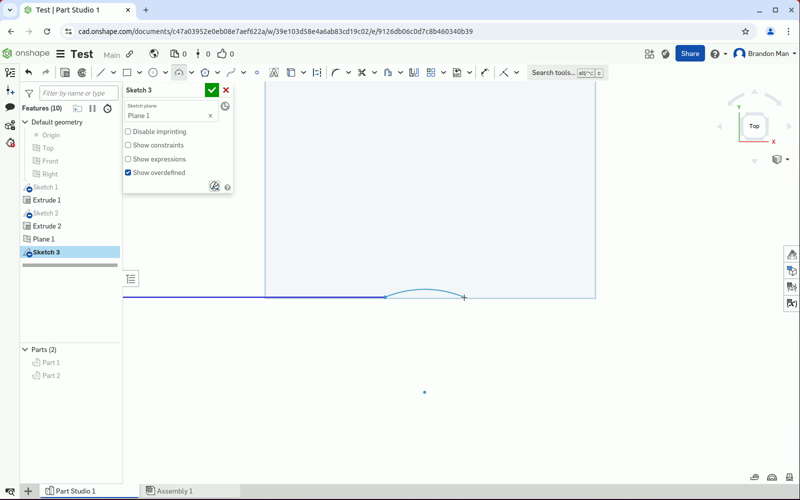
scroll(-6)
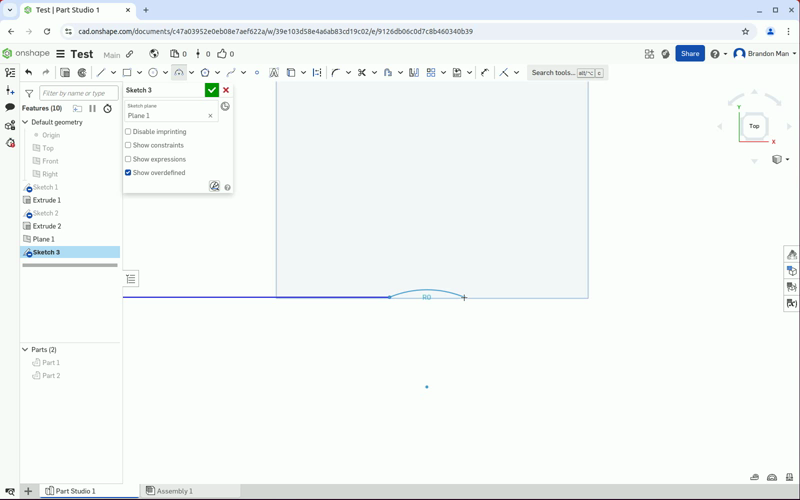
scroll(-6)
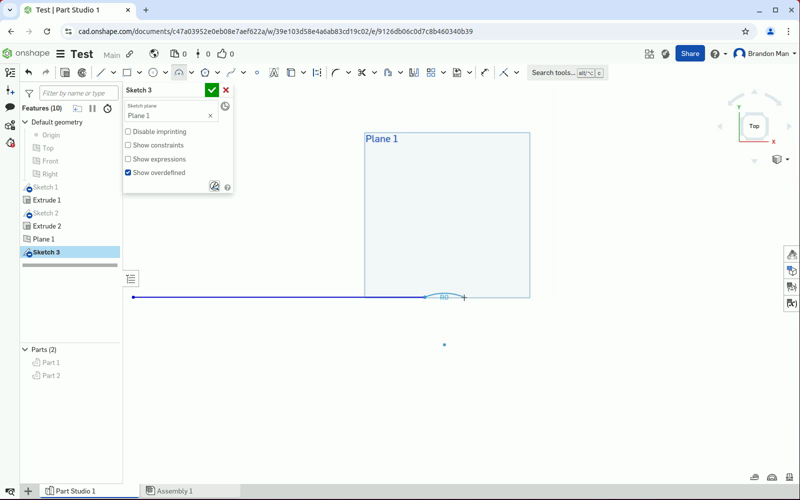
scroll(-6)
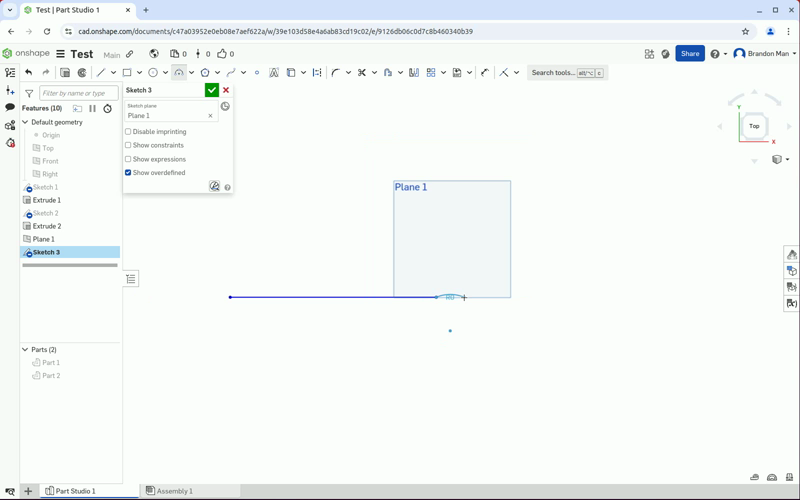
scroll(-6)
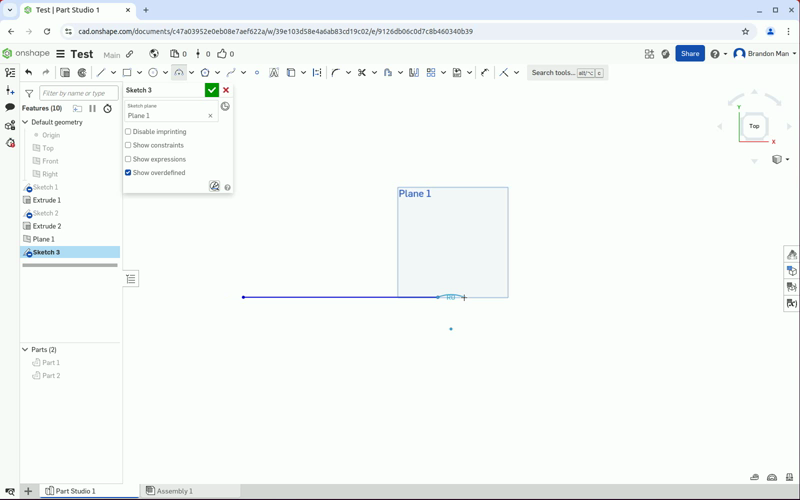
scroll(-6)
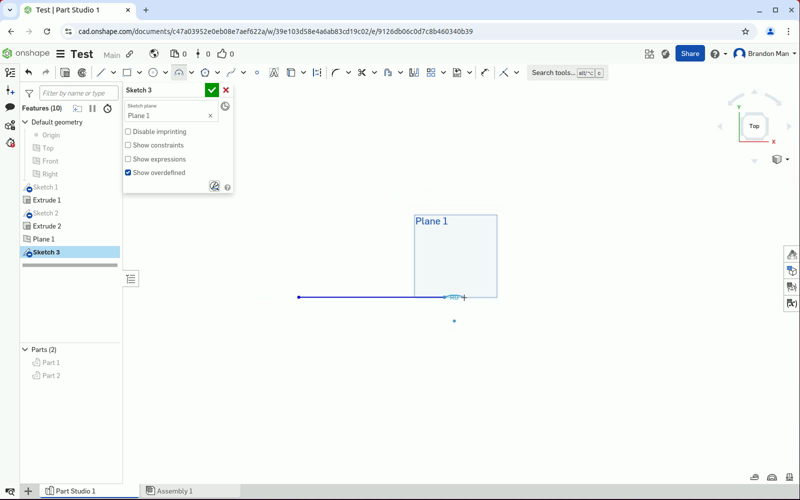
scroll(-6)
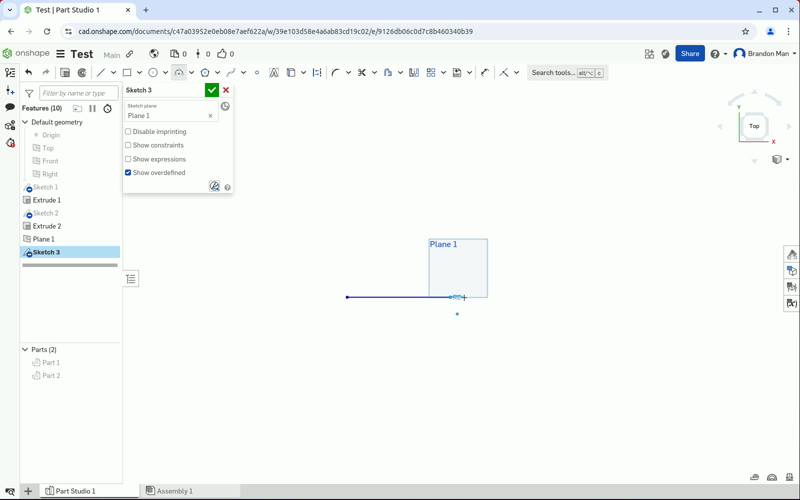
scroll(-6)
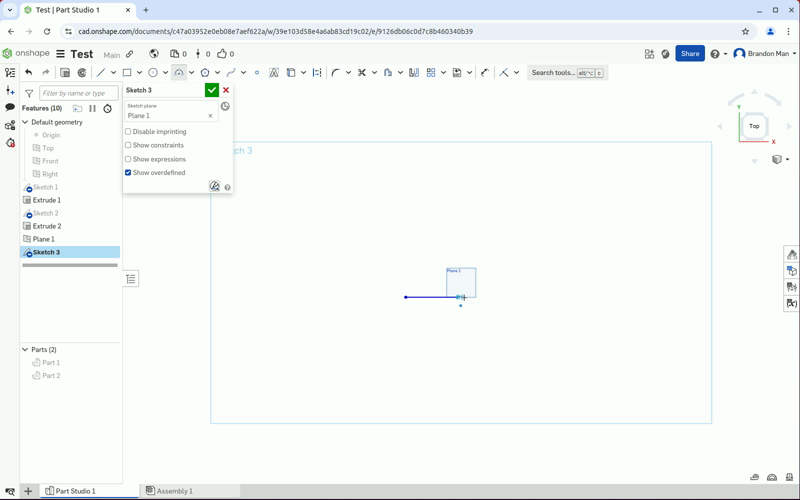
mouse_move(460, 270)
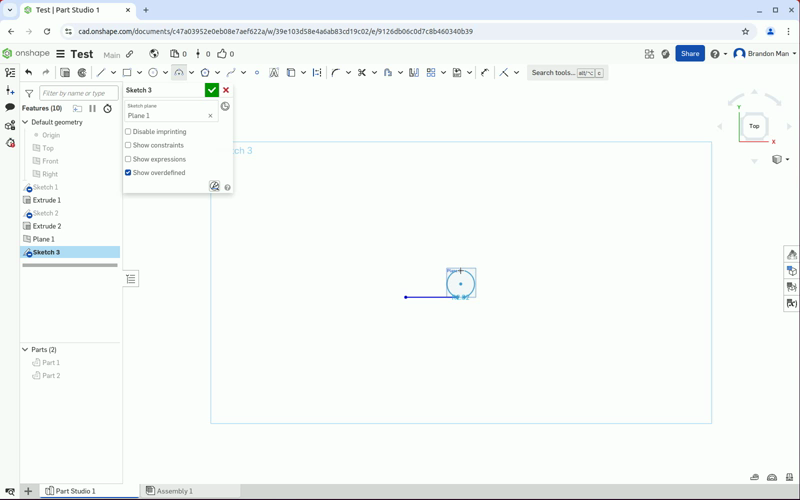
scroll(6)
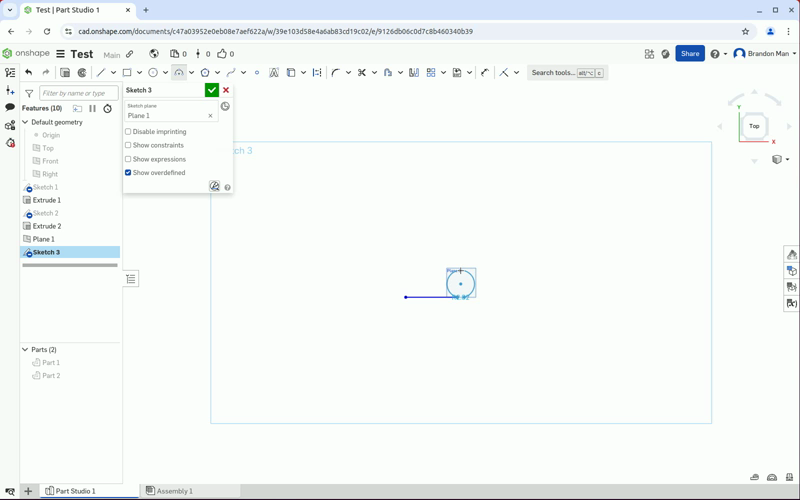
scroll(6)
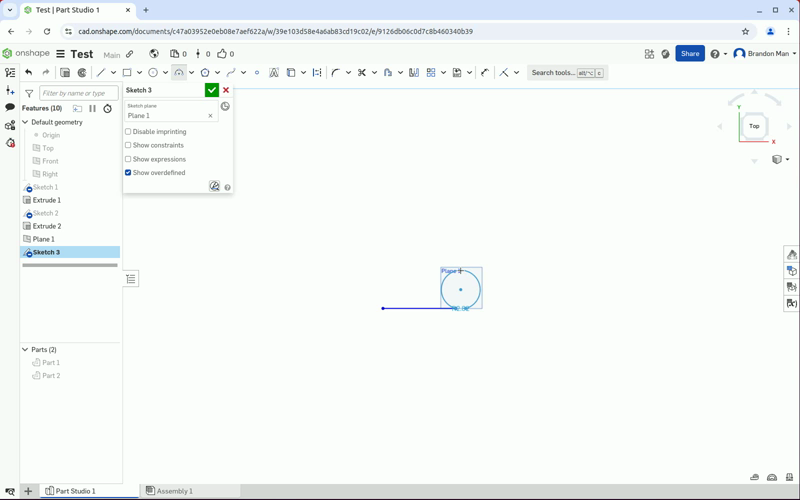
scroll(6)
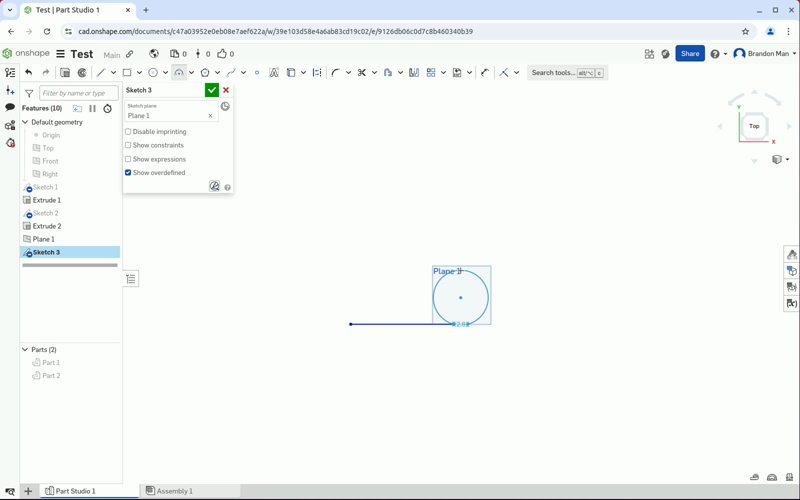
scroll(6)
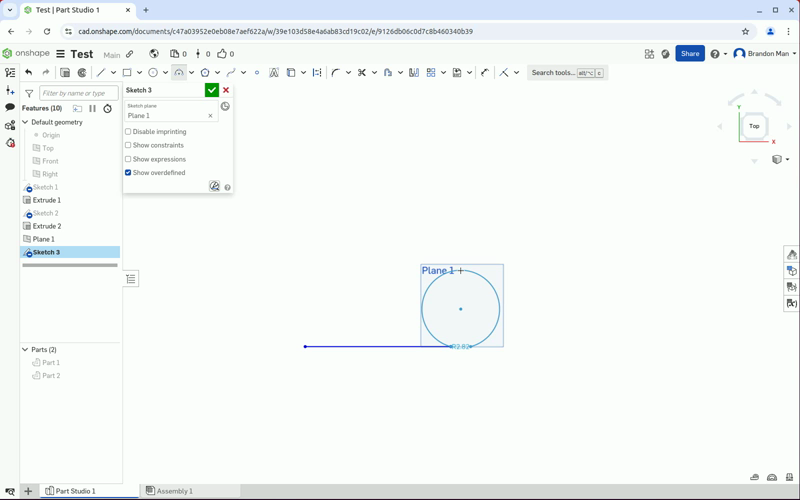
scroll(6)
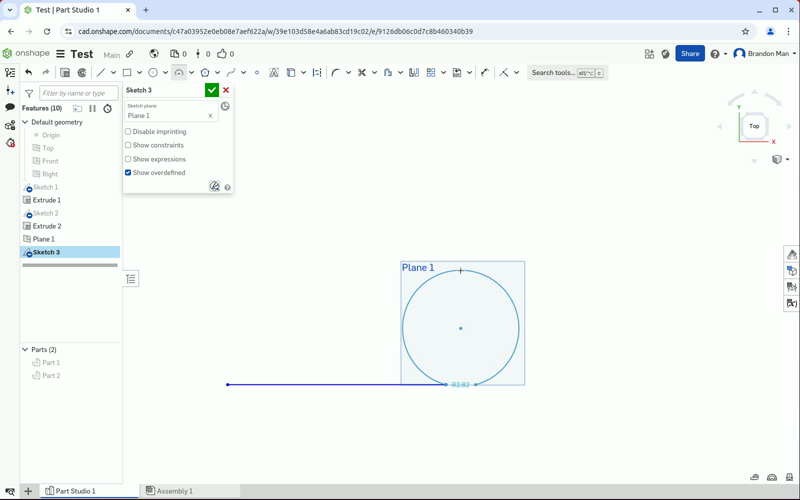
scroll(6)
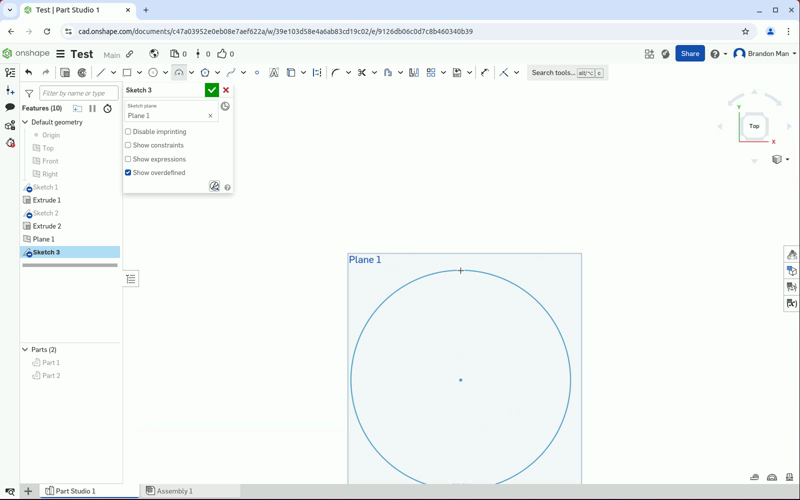
scroll(6)
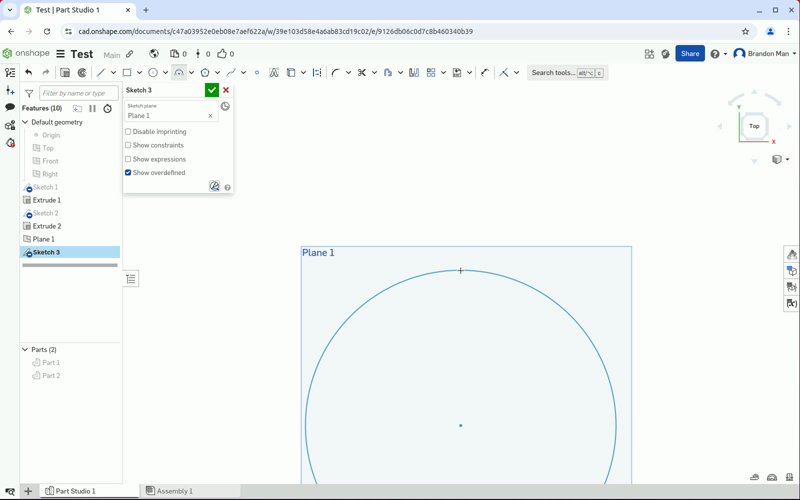
click(460, 270)
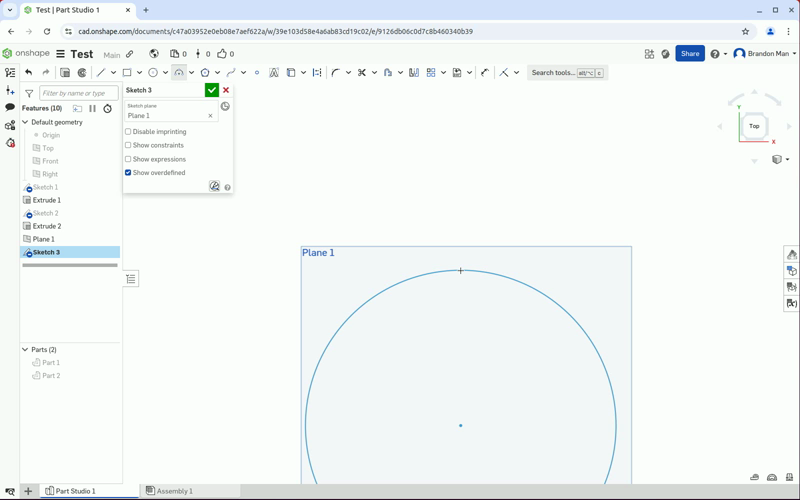
scroll(-6)
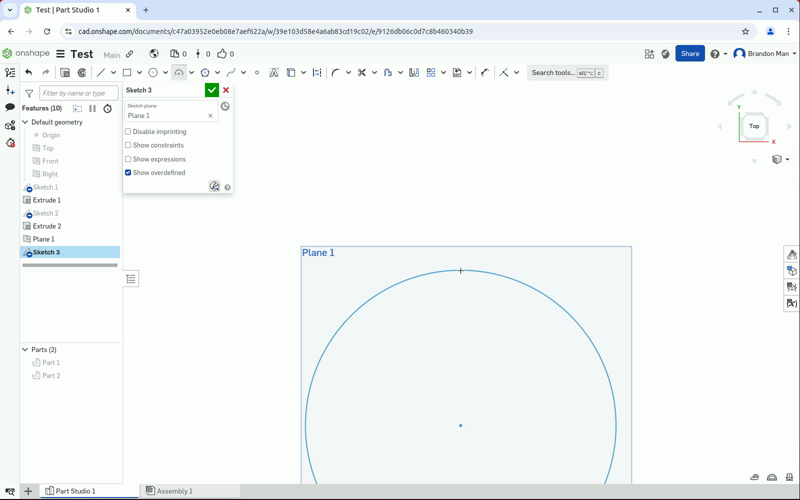
scroll(-6)
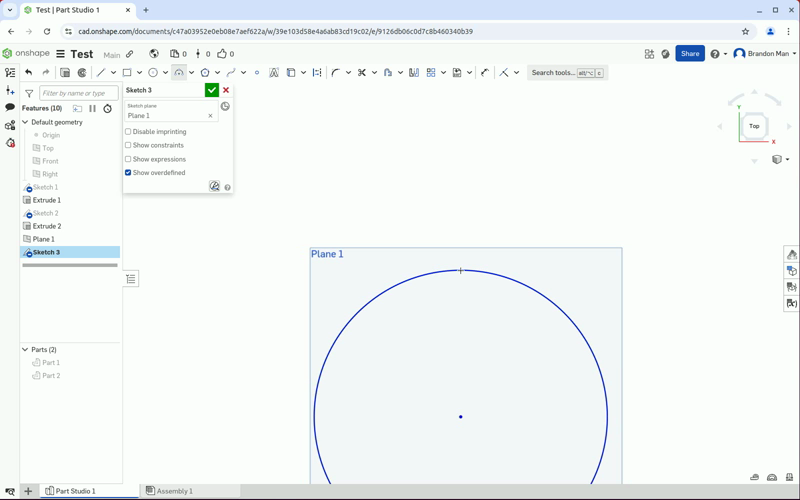
scroll(-6)
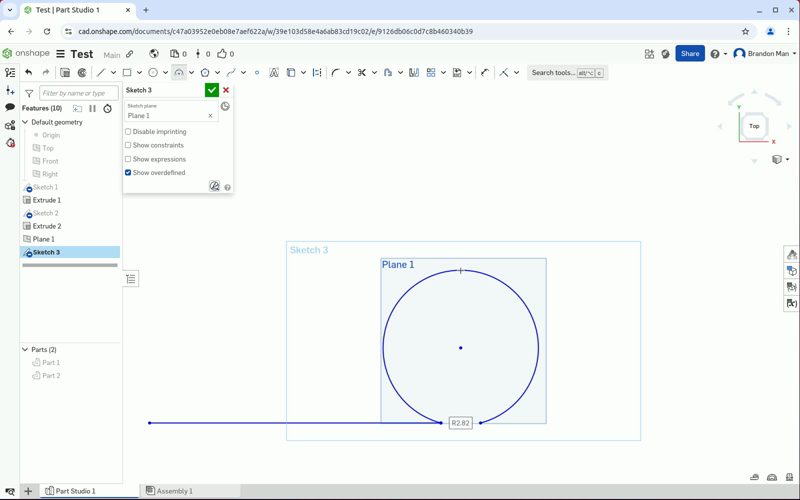
scroll(-6)
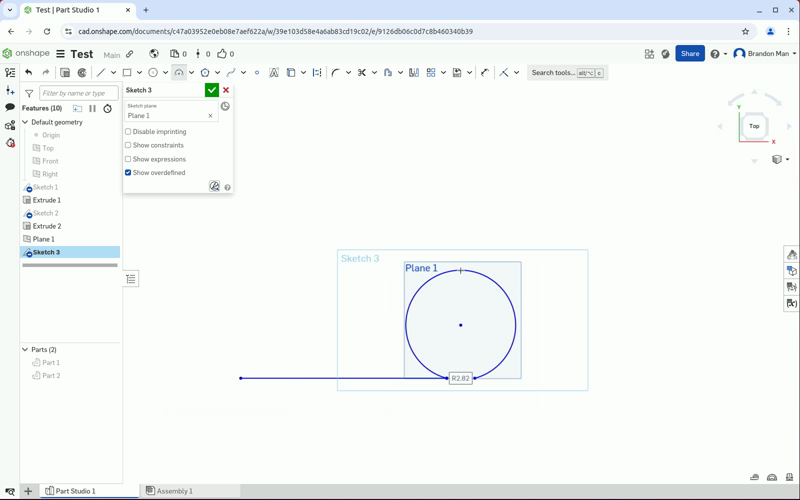
scroll(-6)
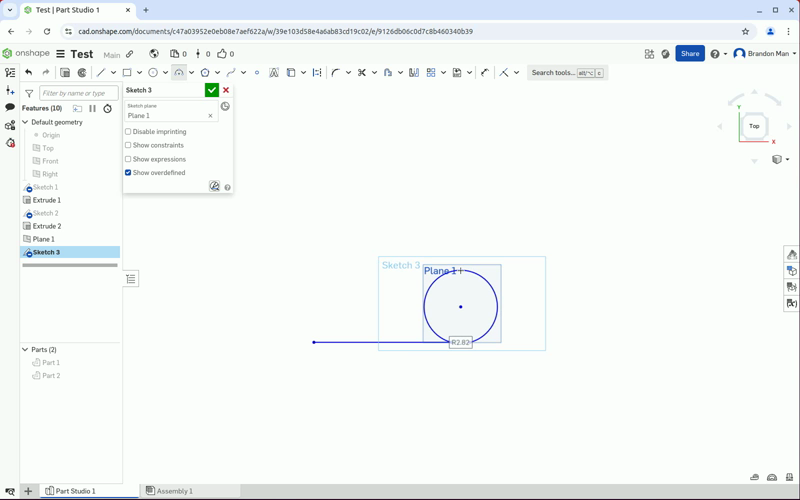
scroll(-6)
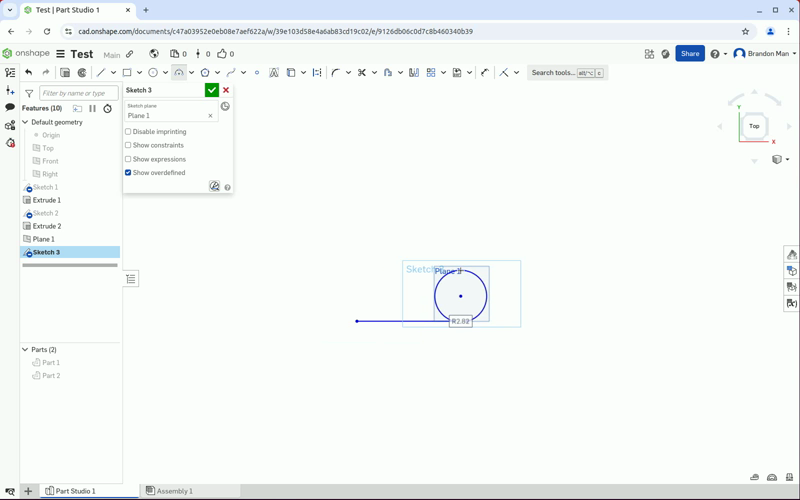
scroll(-6)
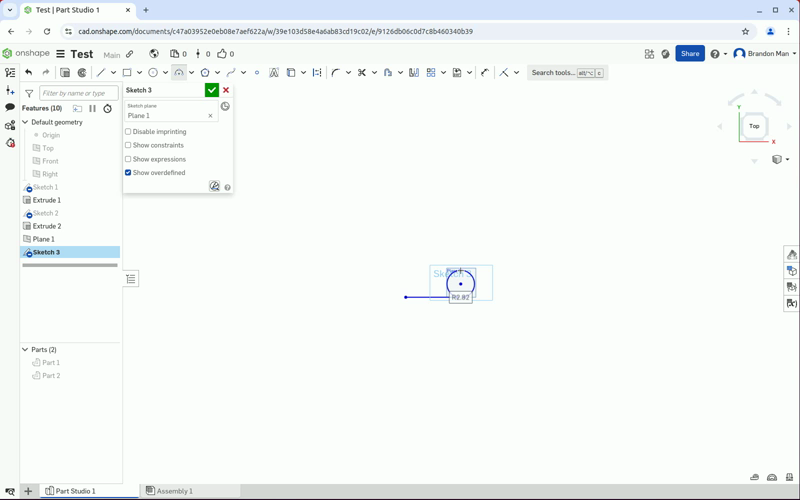
key_up(shift)
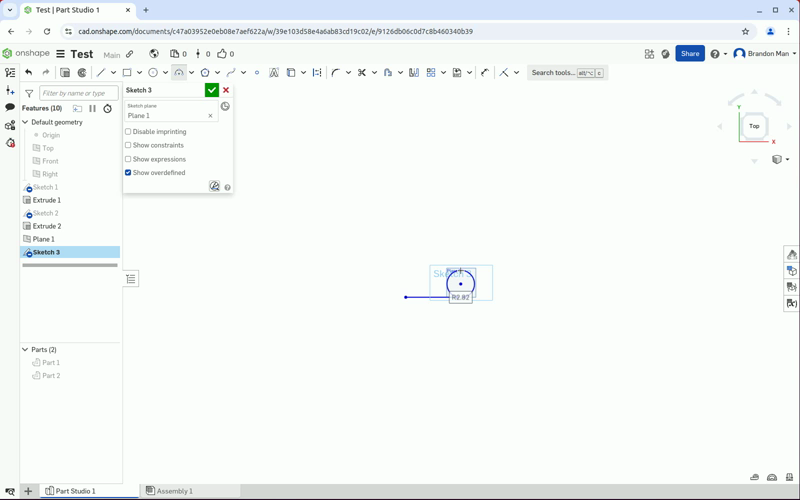
key(esc)
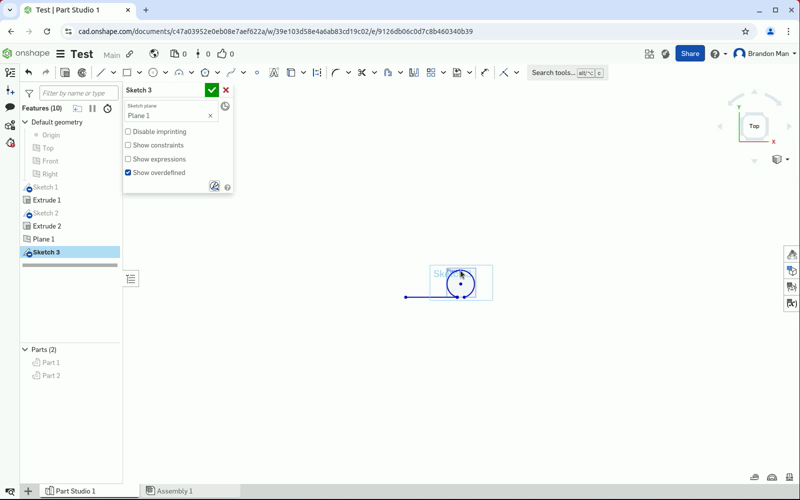
key(l)
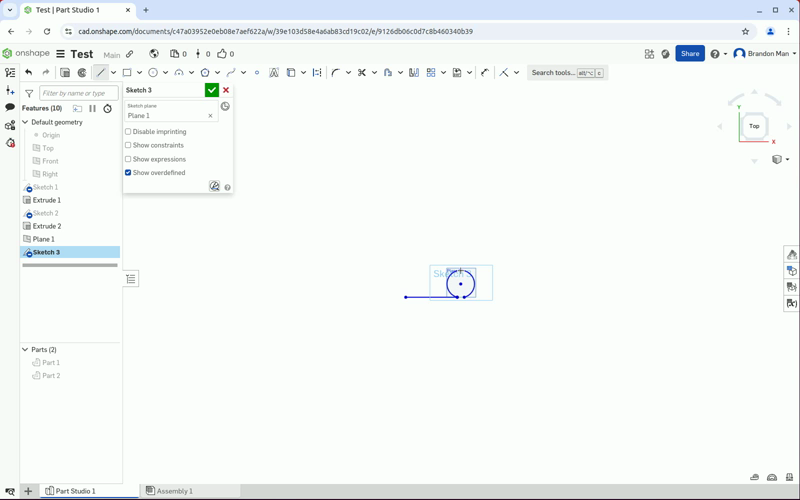
mouse_move(464, 297)
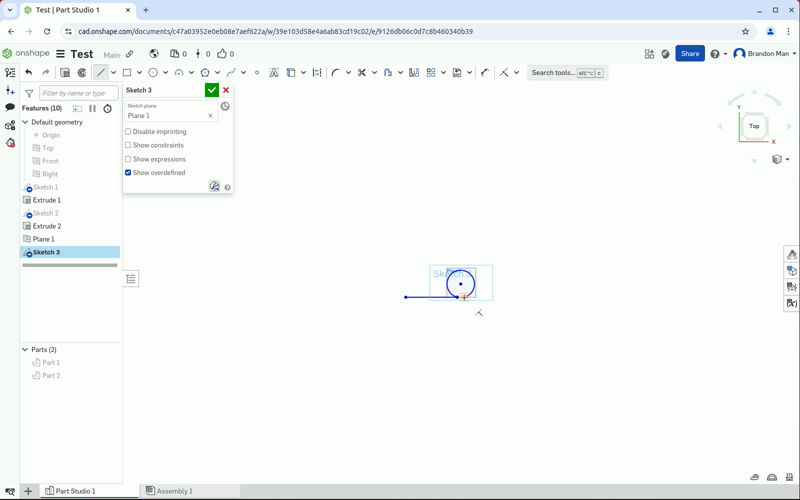
click(464, 297)
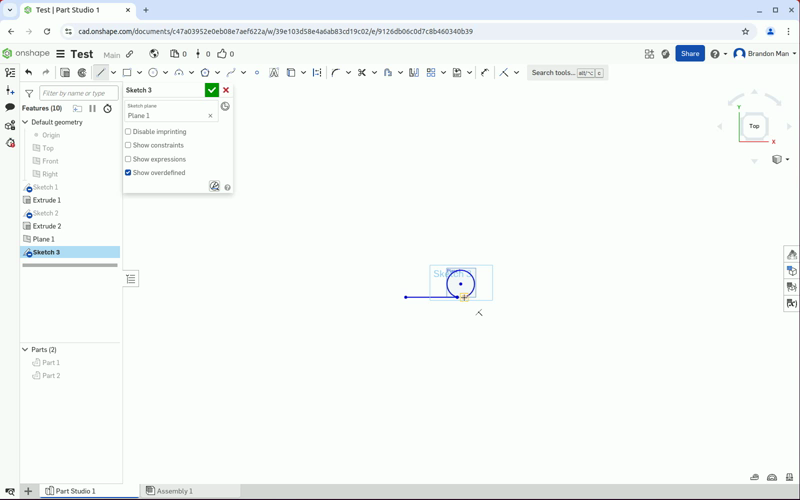
key_down(shift)
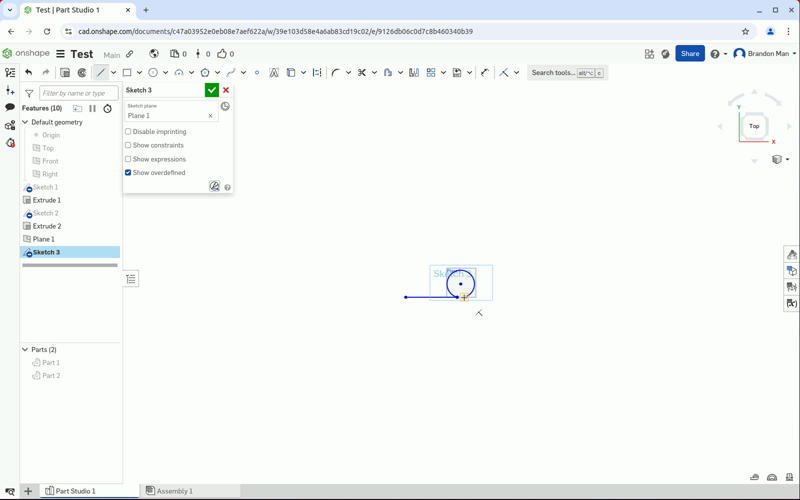
mouse_move(494, 297)
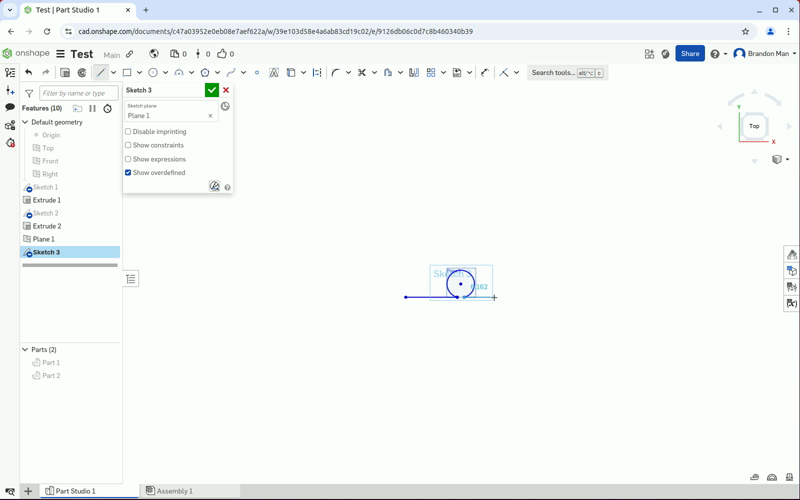
mouse_move(517, 297)
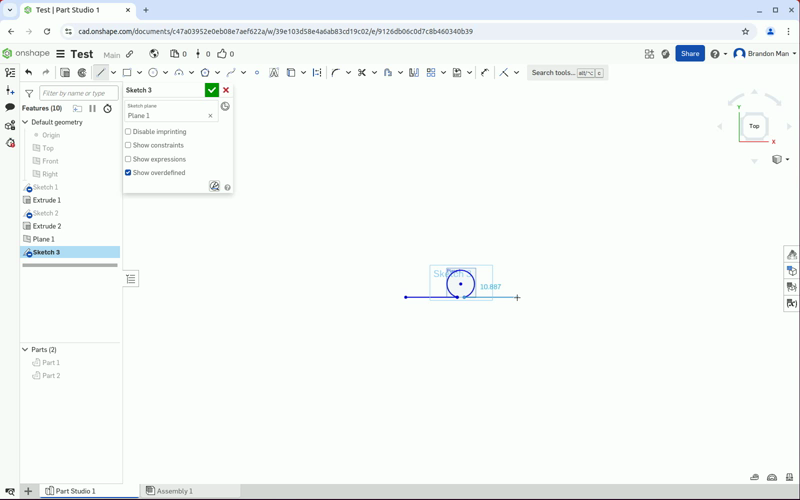
click(517, 297)
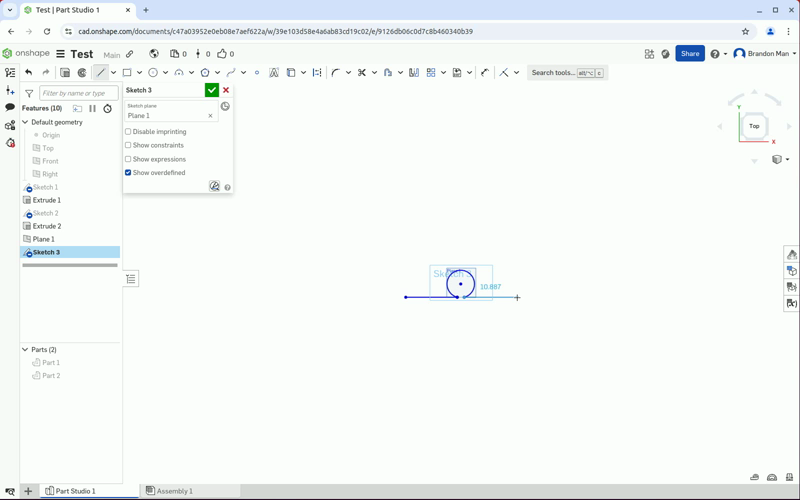
key_up(shift)
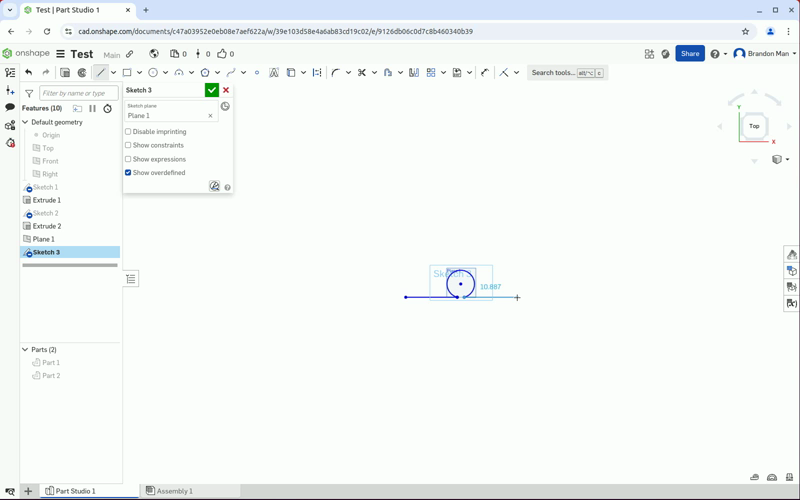
key_down(shift)
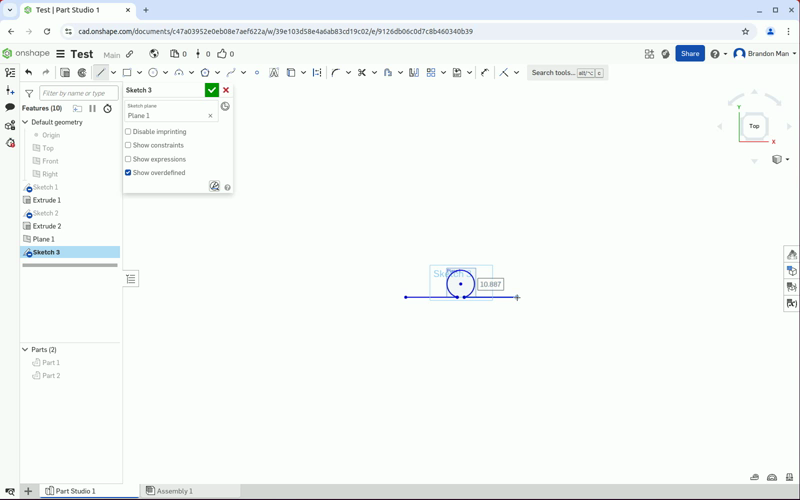
mouse_move(547, 297)
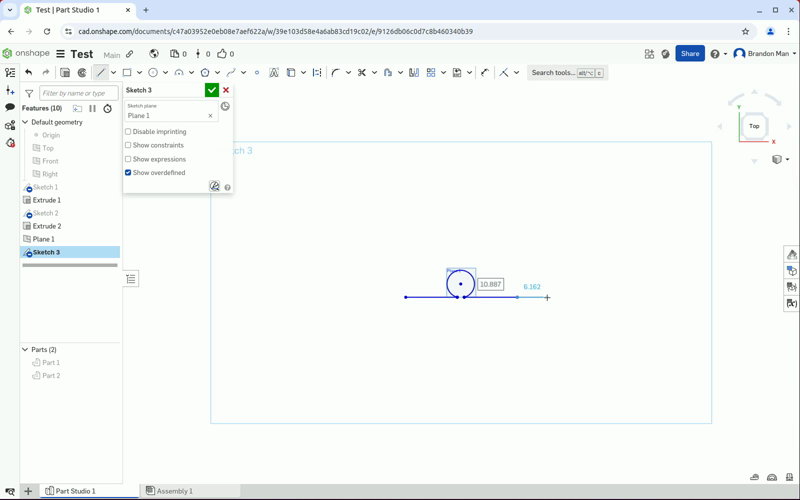
mouse_move(517, 264)
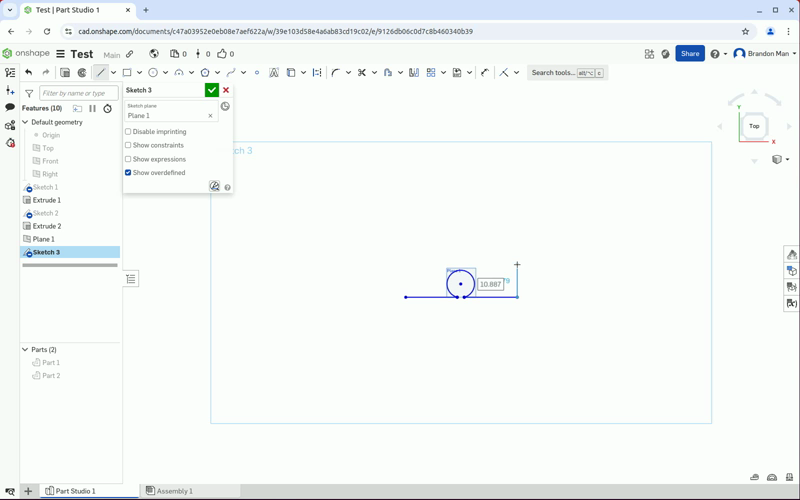
click(517, 264)
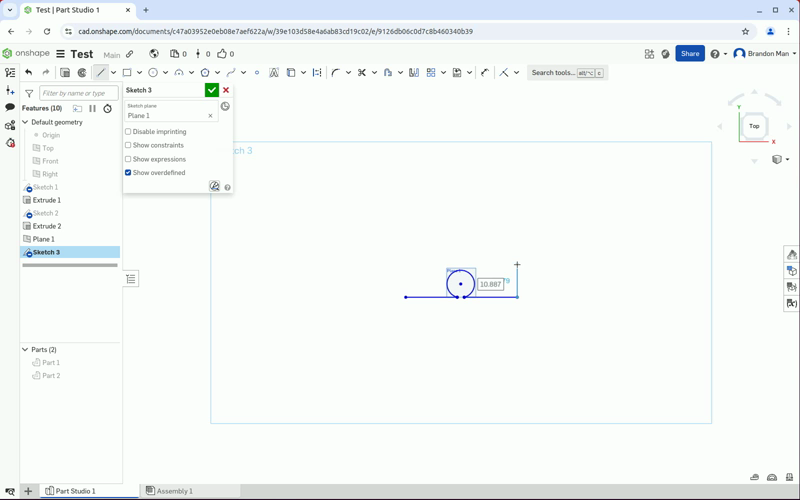
key_up(shift)
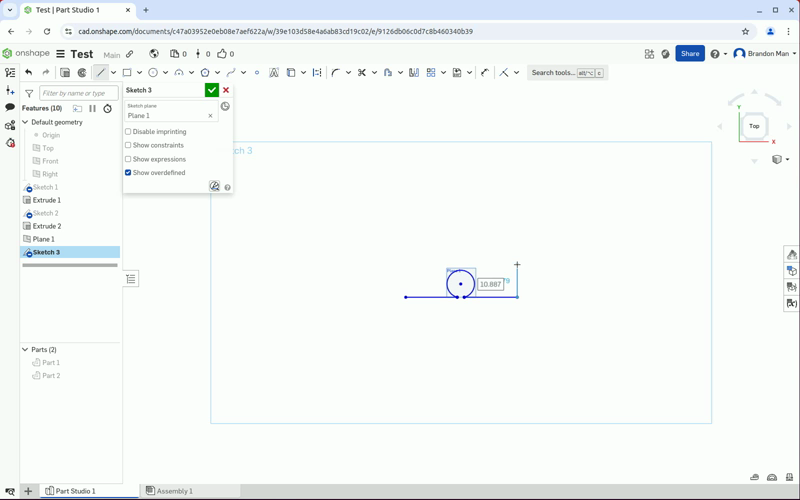
key_down(shift)
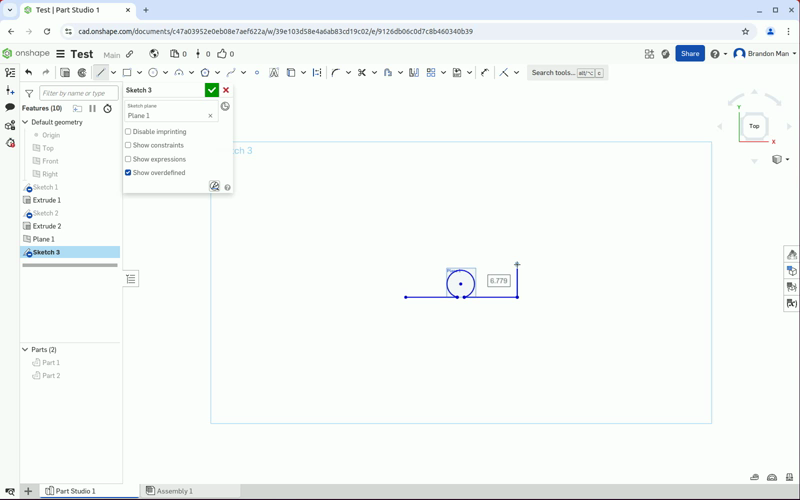
mouse_move(405, 264)
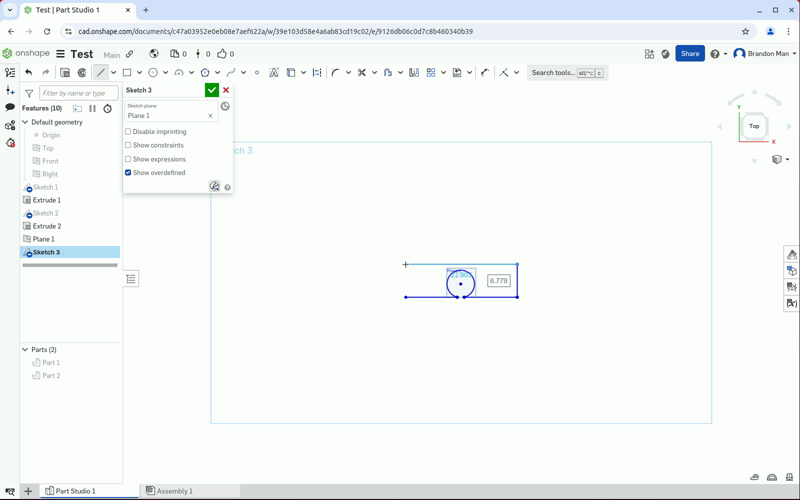
click(405, 264)
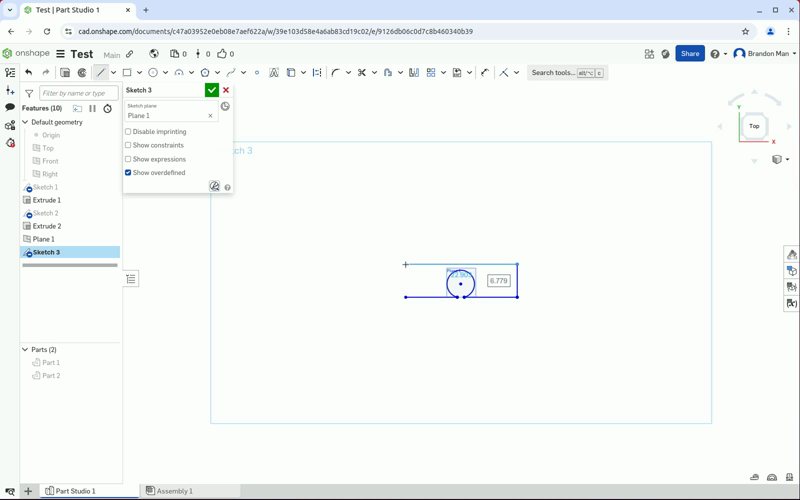
key_up(shift)
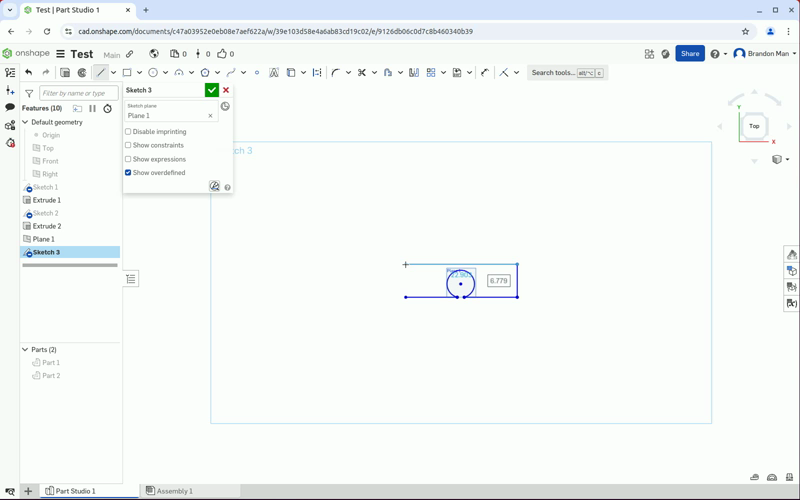
mouse_move(435, 264)
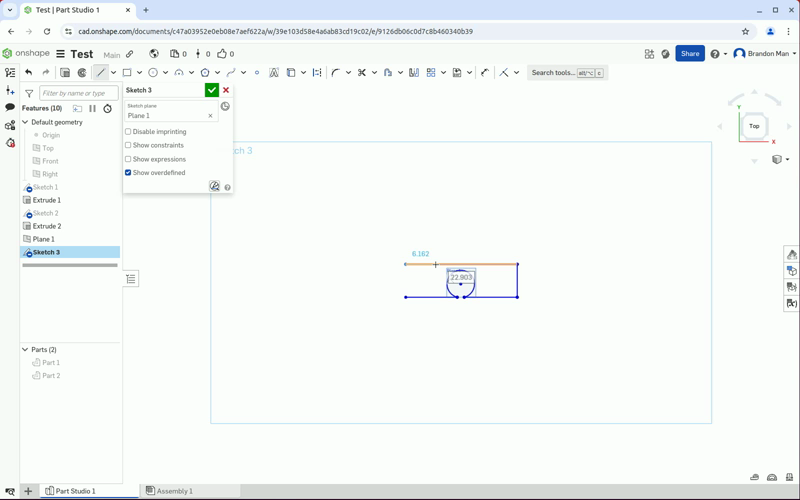
key_down(shift)
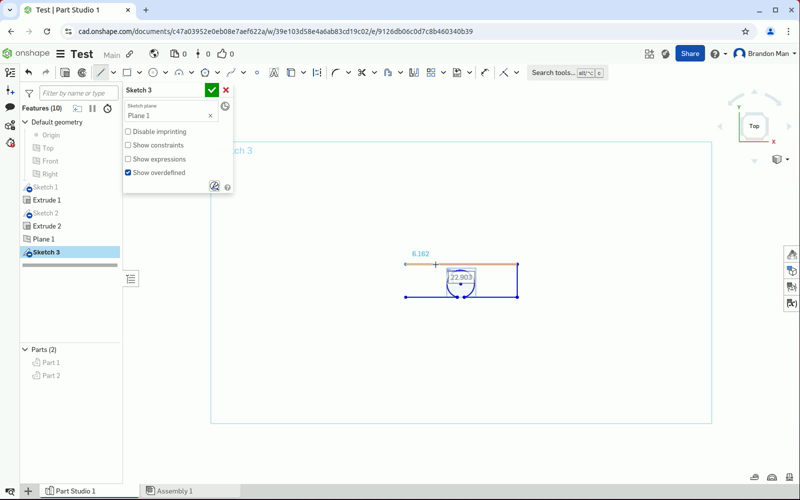
mouse_move(405, 297)
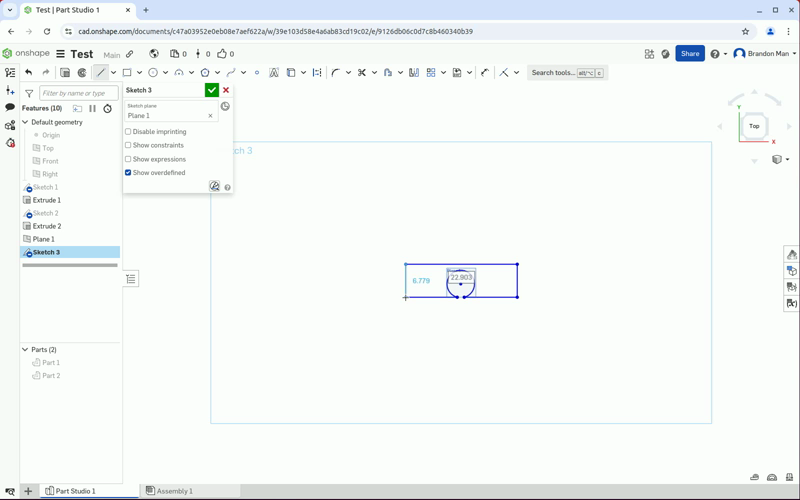
key_up(shift)
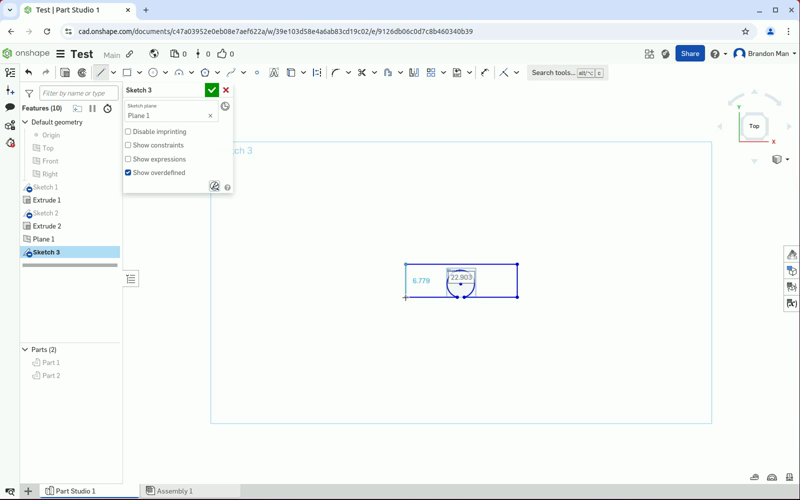
click(405, 297)
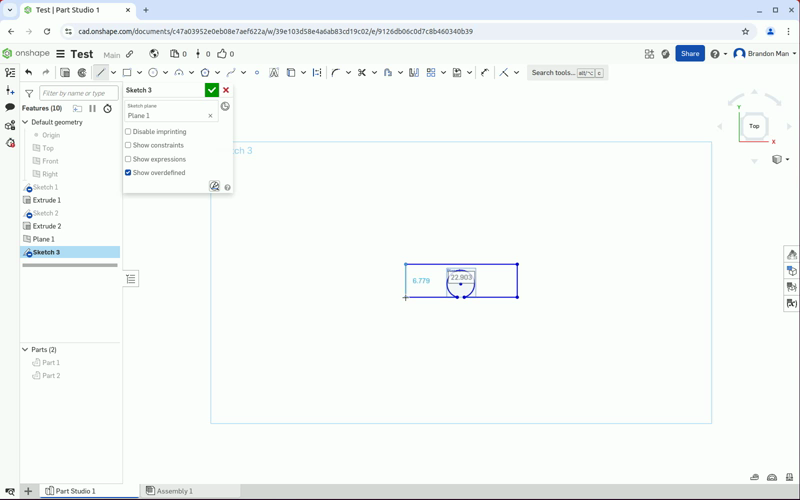
key(esc)
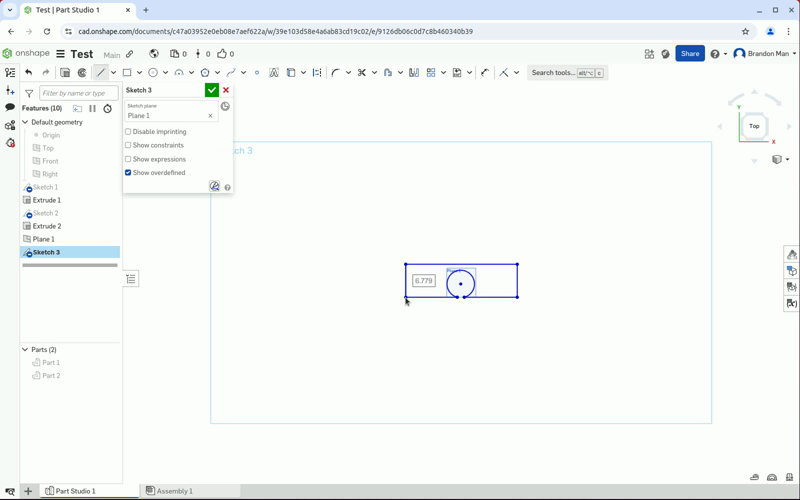
mouse_move(410, 292)
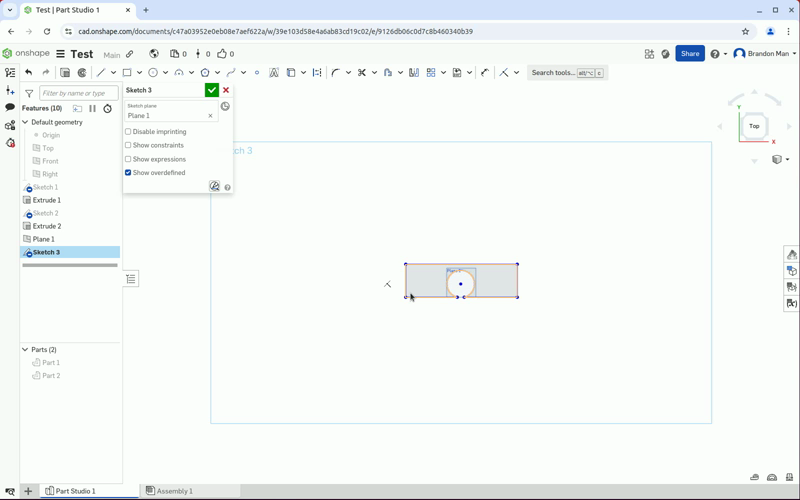
click(410, 292)
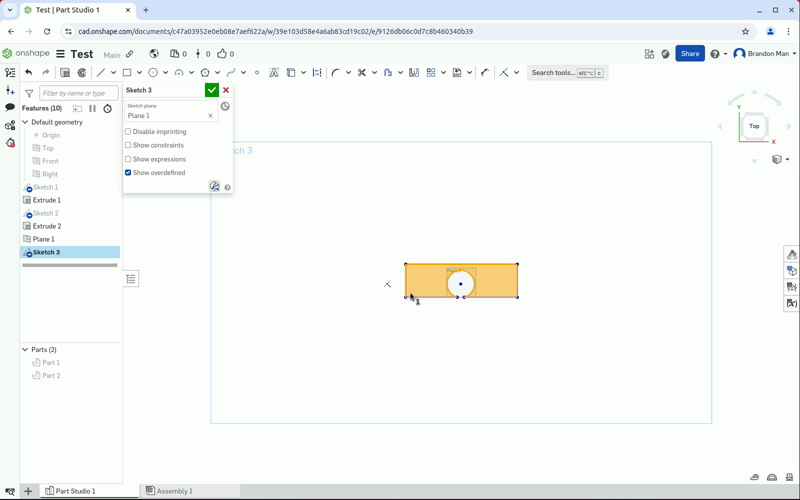
mouse_move(73, 352)
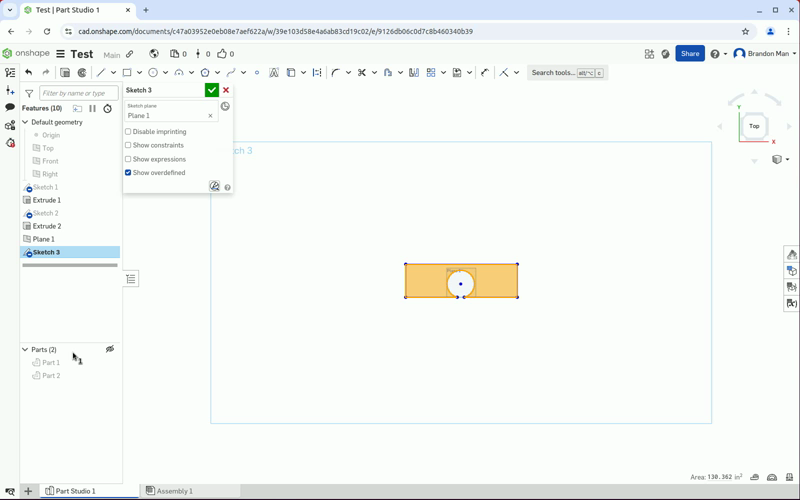
key(shift+y)
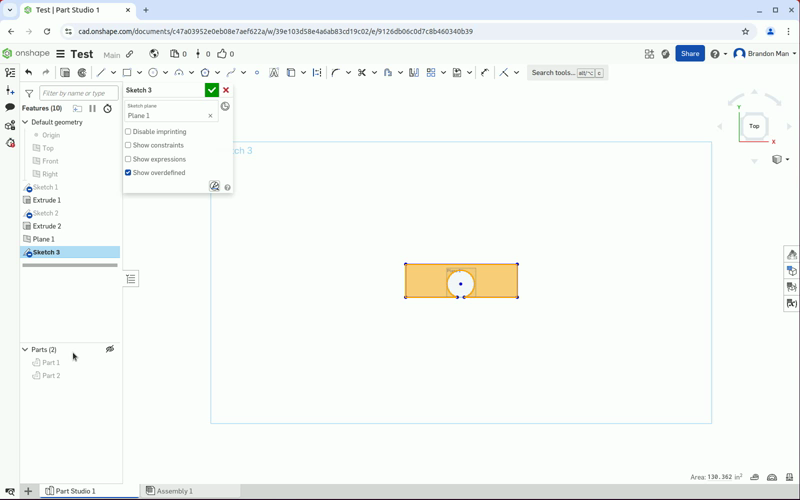
key(shift+e)
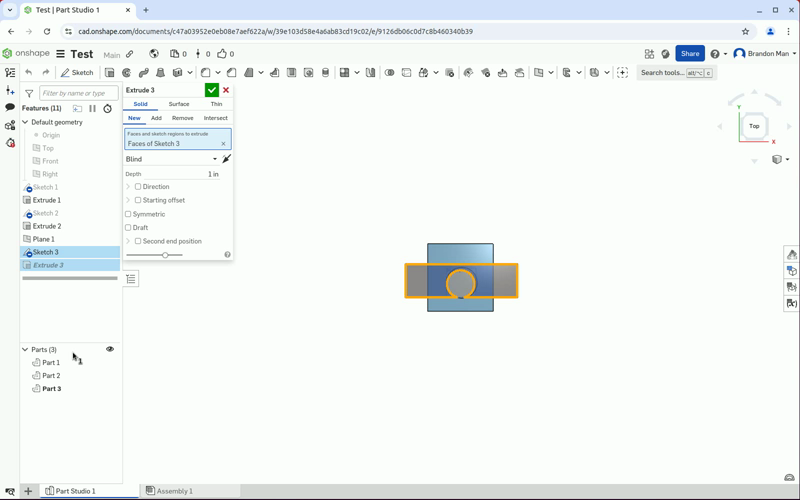
mouse_move(143, 106)
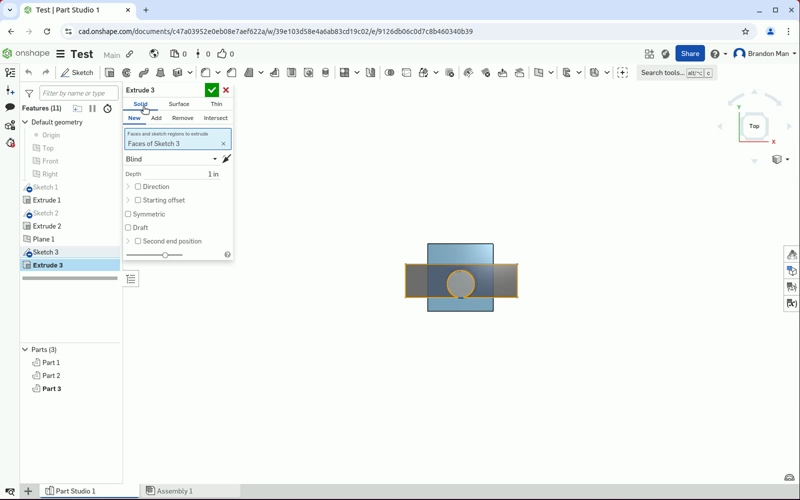
click(143, 106)
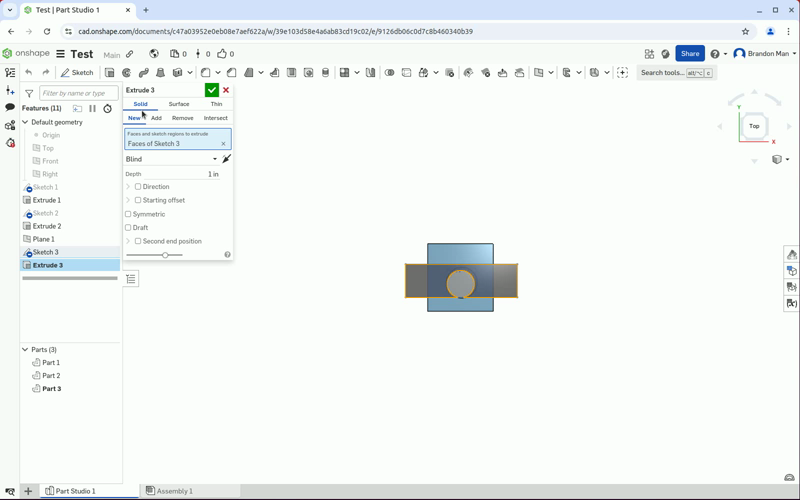
mouse_move(137, 120)
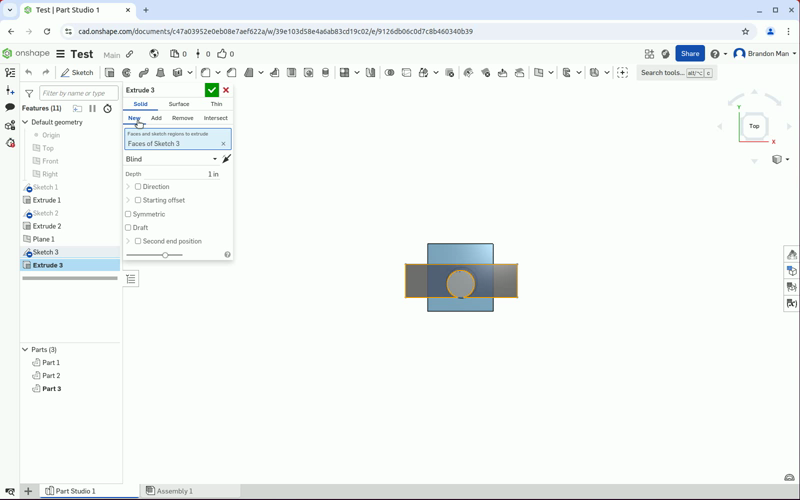
click(137, 120)
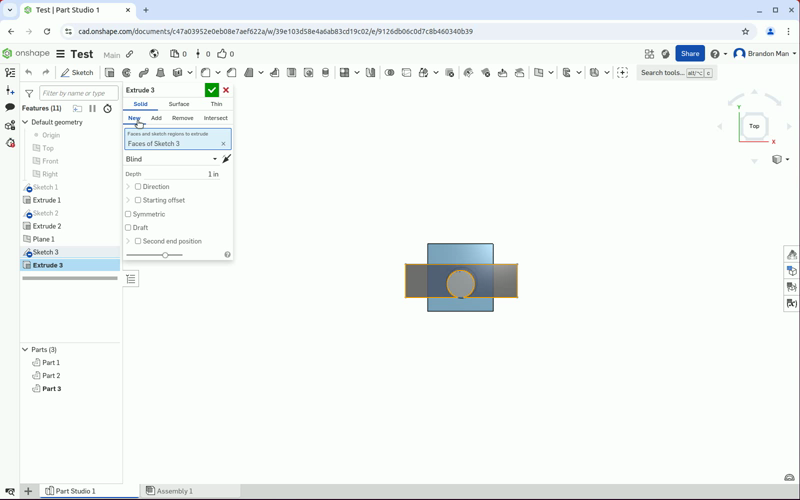
key(tab, 4)
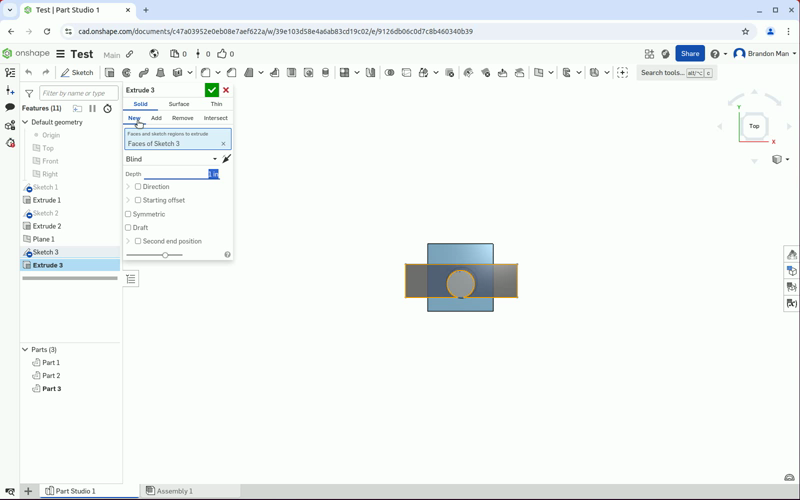
text(16.128)
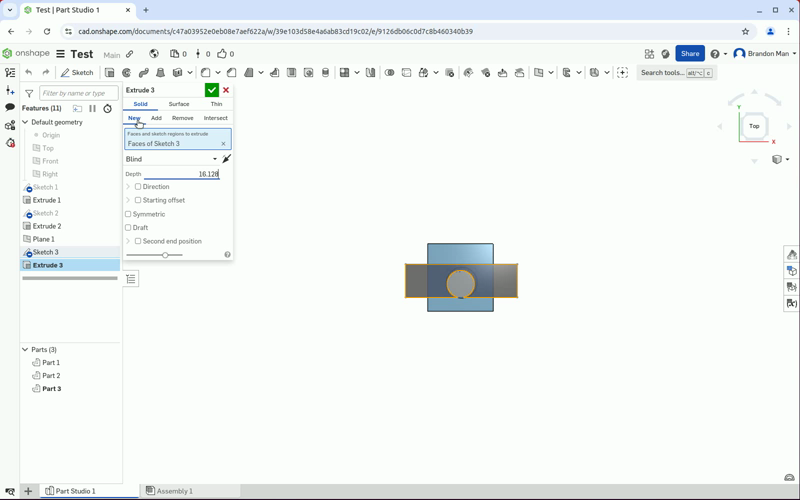
key(enter)
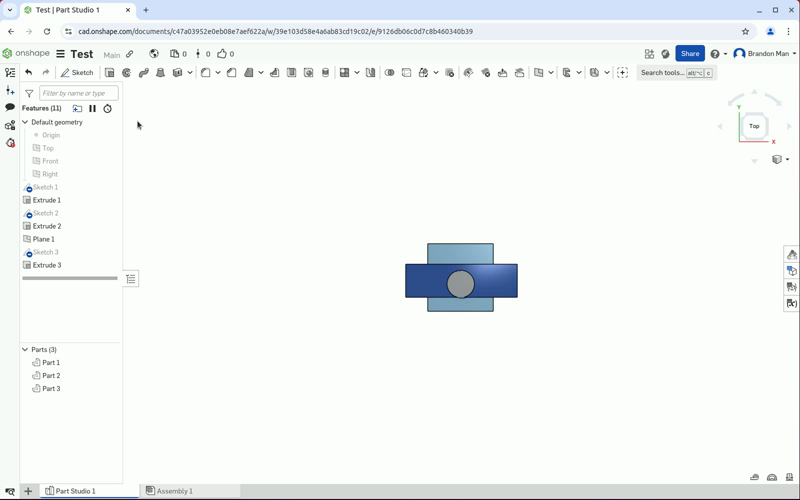
key(shift+h)
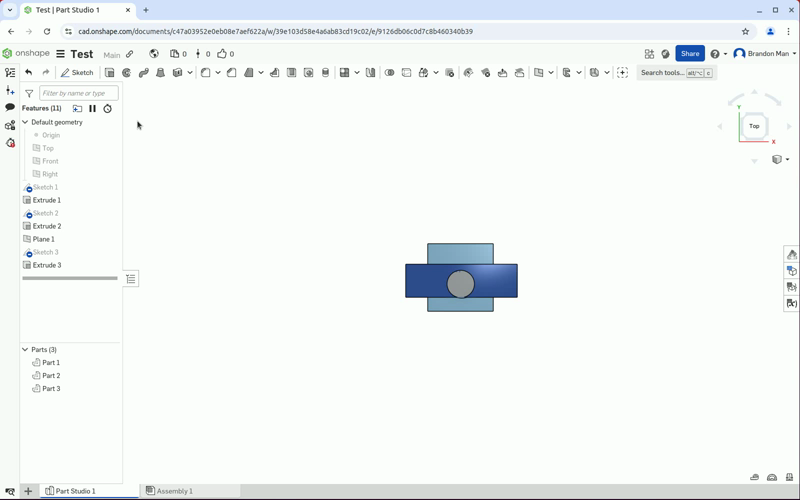
key(shift+h)
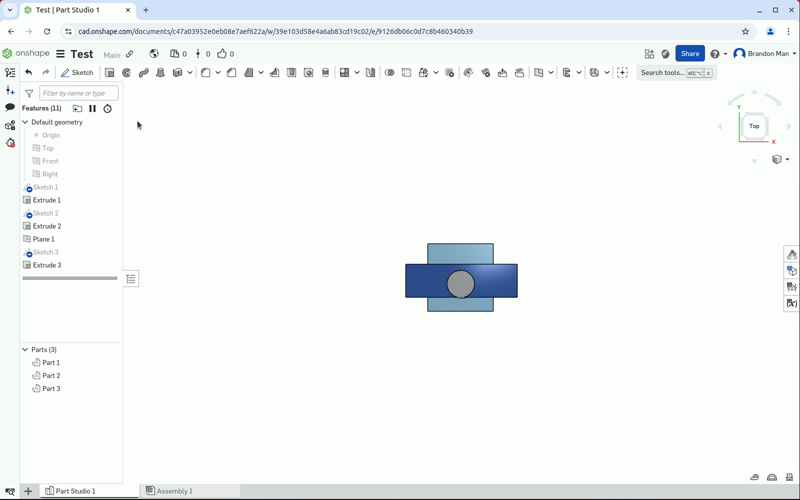
mouse_move(73, 189)
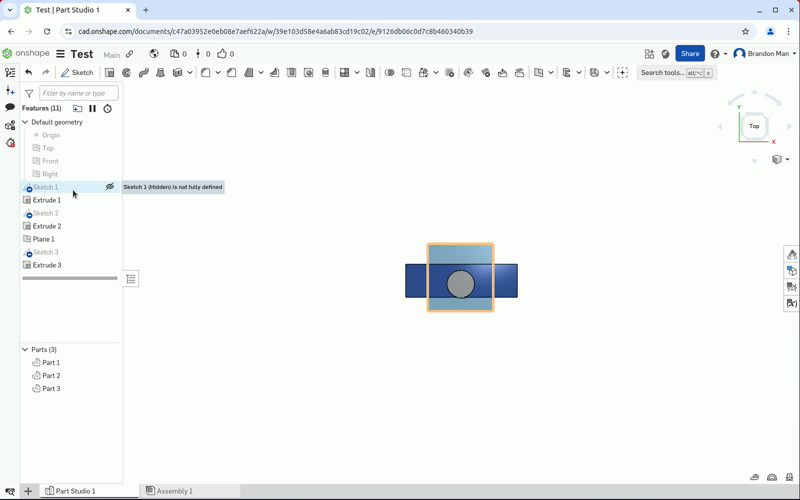
click(73, 189)
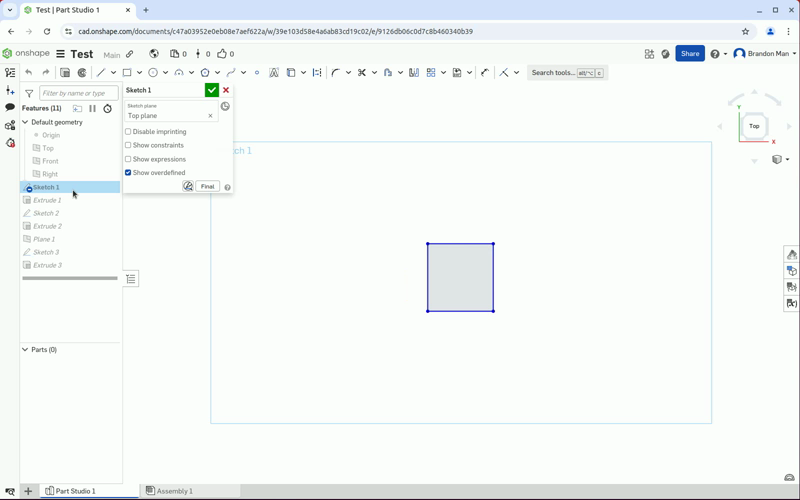
mouse_move(229, 92)
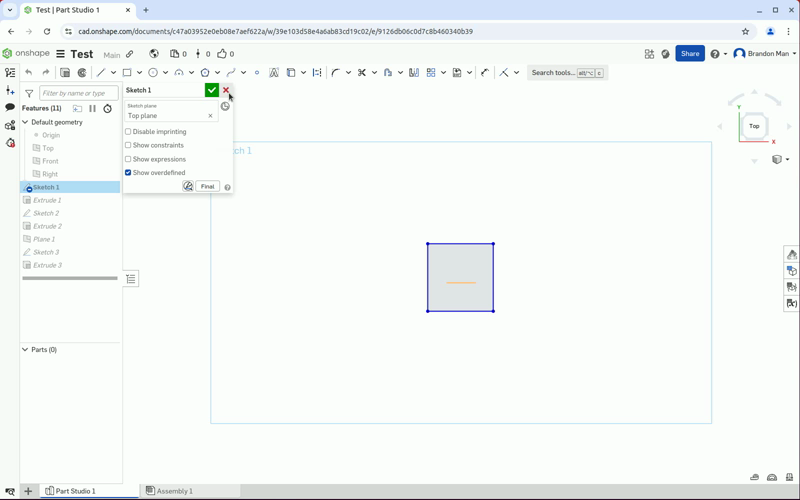
click(229, 92)
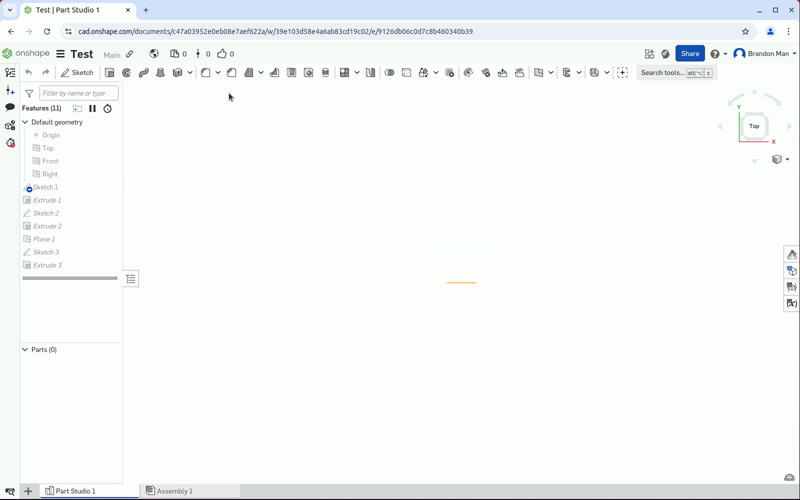
key(shift+s)
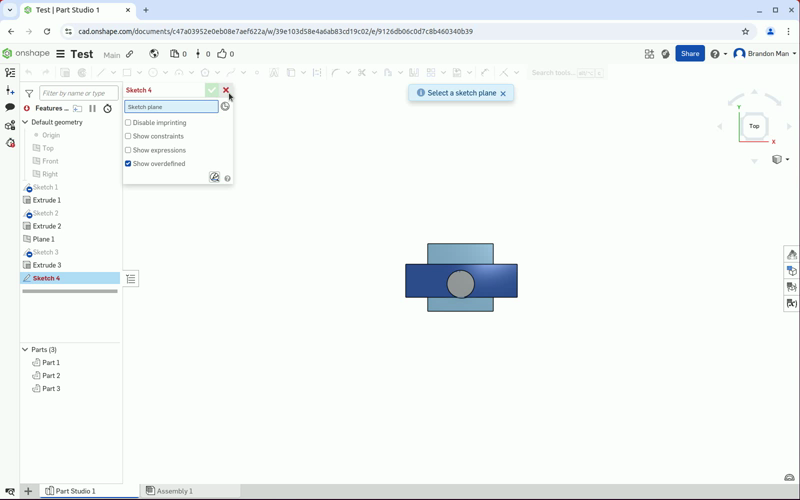
mouse_move(73, 241)
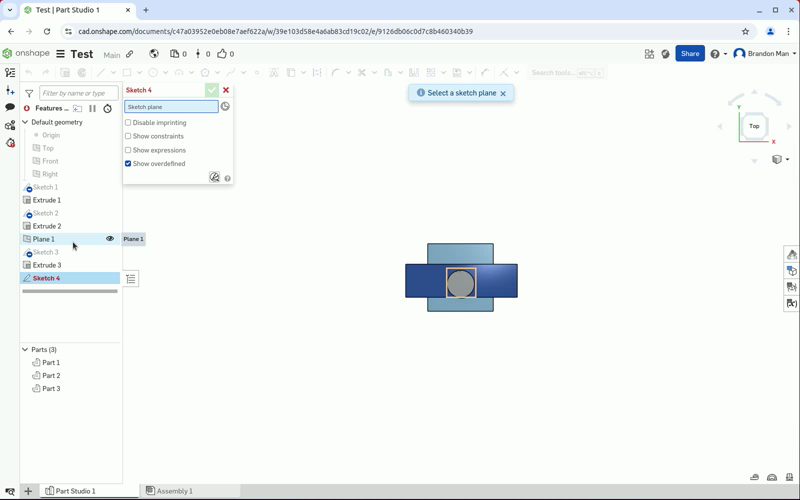
click(73, 241)
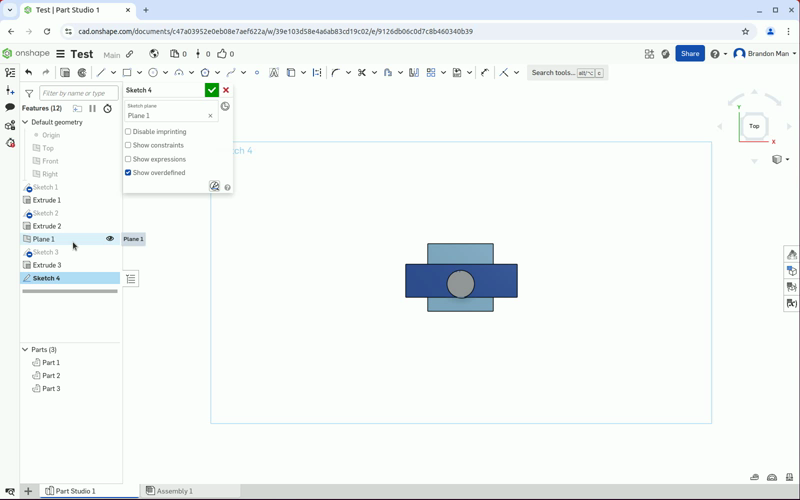
mouse_move(73, 352)
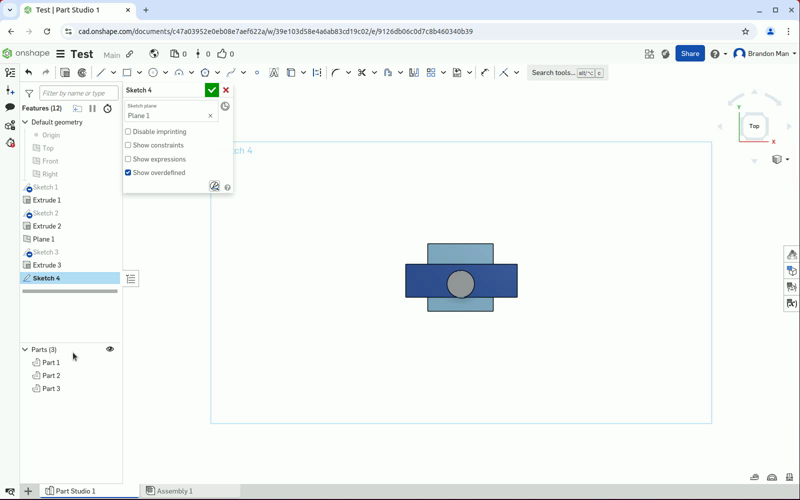
key(y)
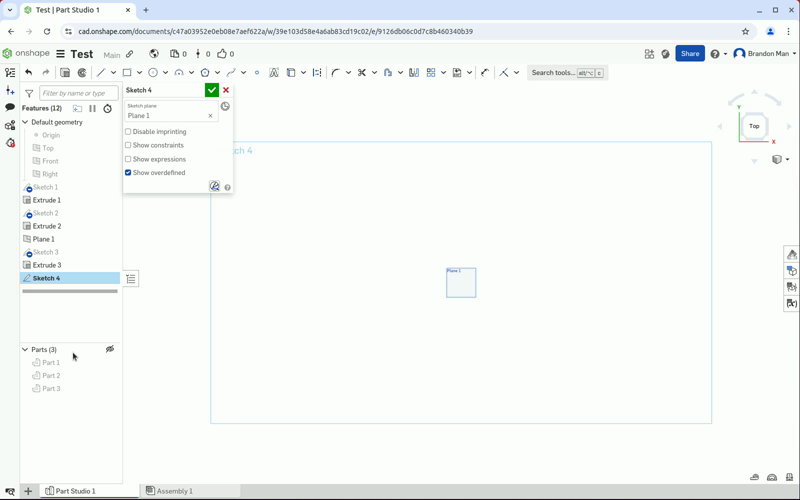
key(l)
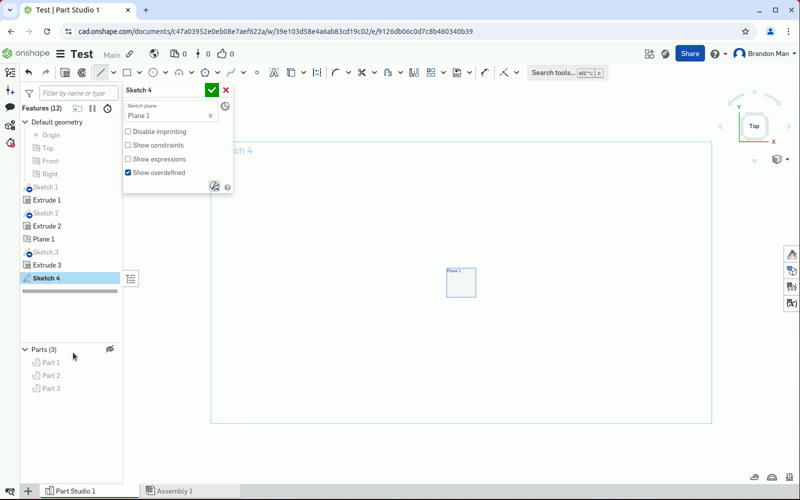
key_down(shift)
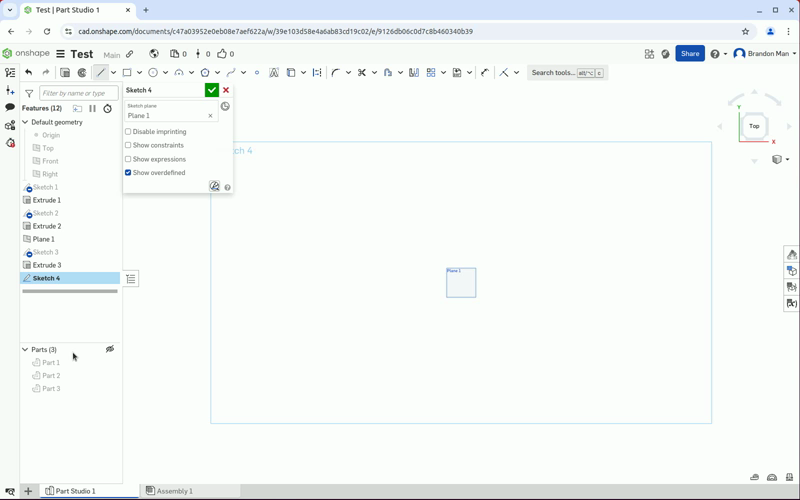
mouse_move(457, 297)
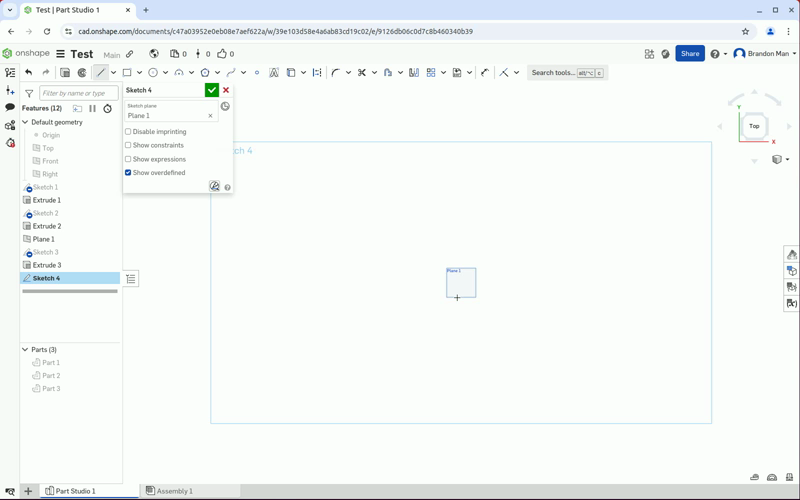
click(457, 297)
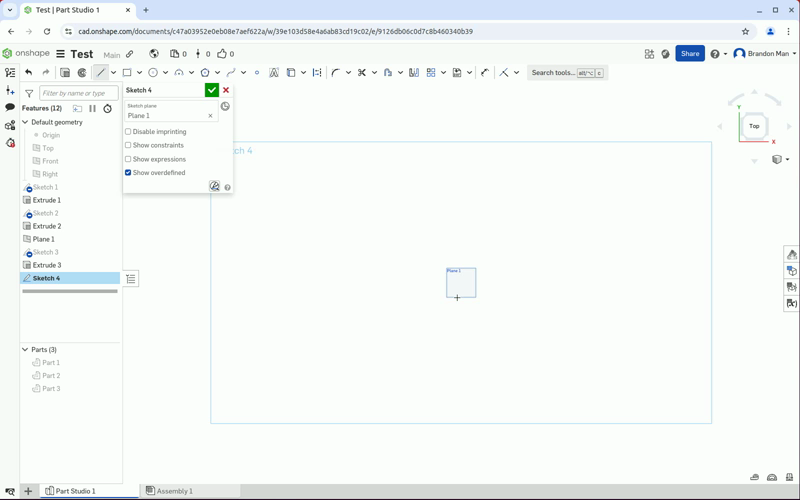
key_up(shift)
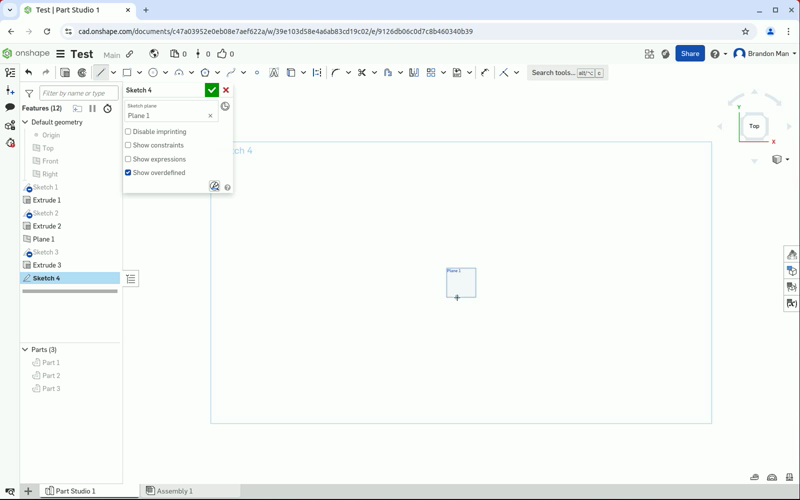
key_down(shift)
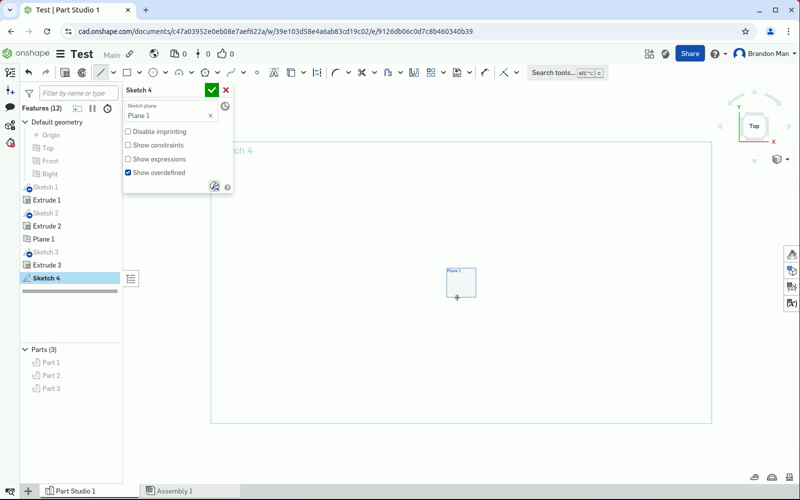
mouse_move(487, 297)
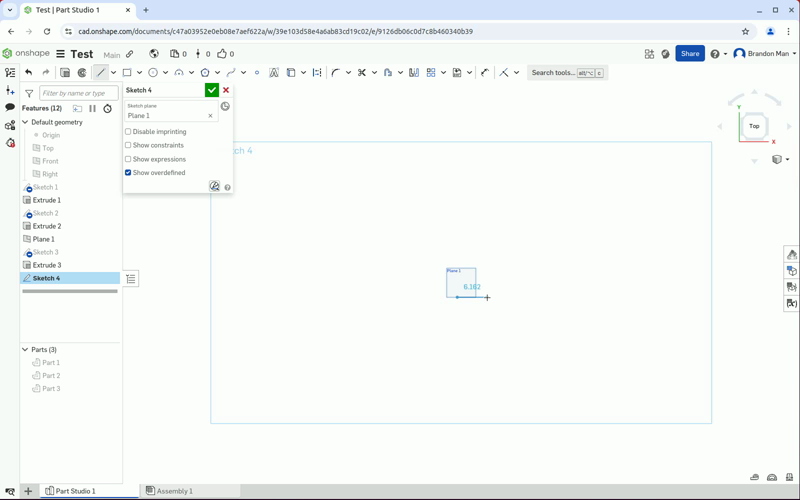
mouse_move(464, 297)
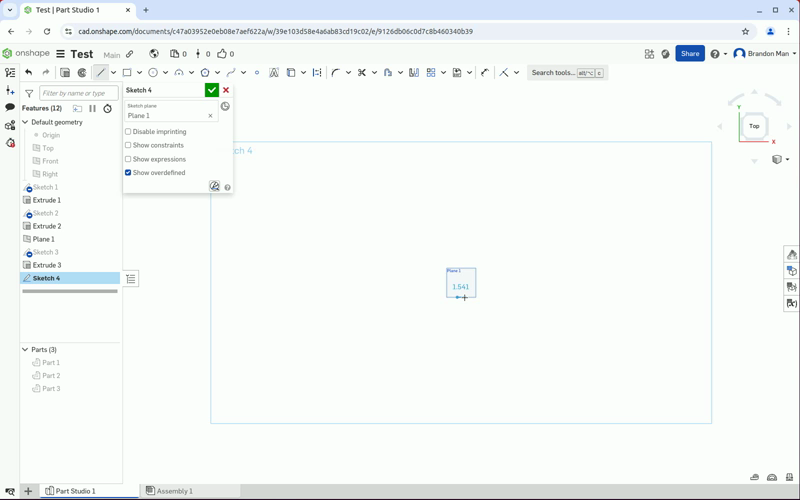
scroll(6)
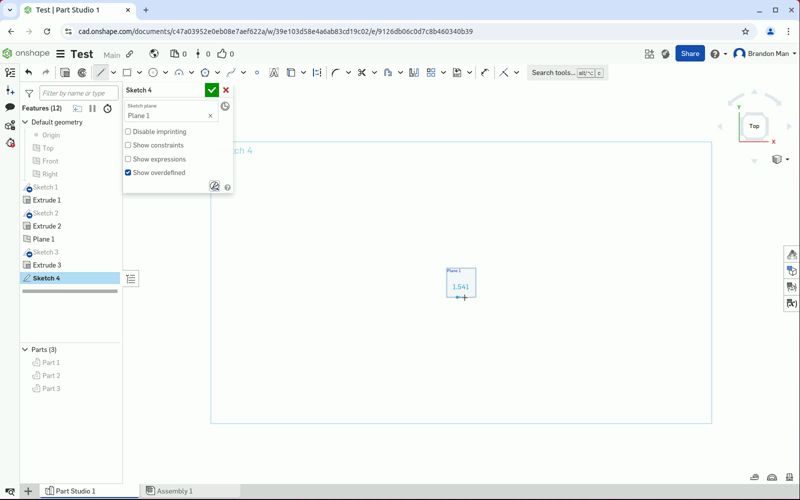
scroll(6)
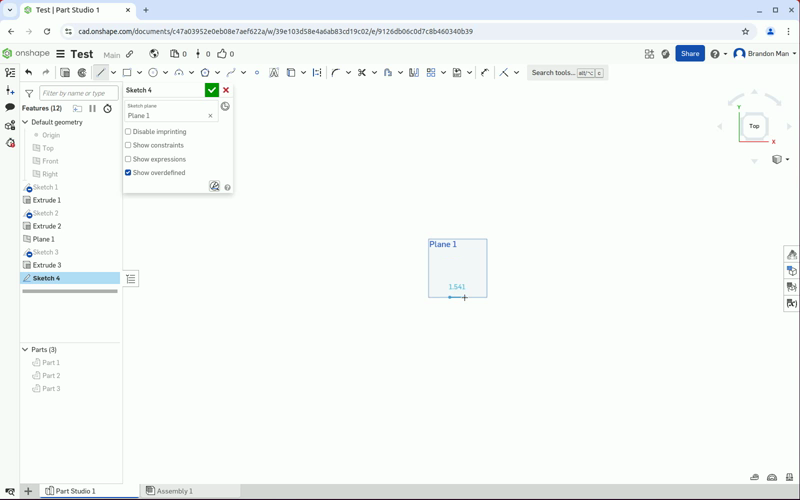
scroll(6)
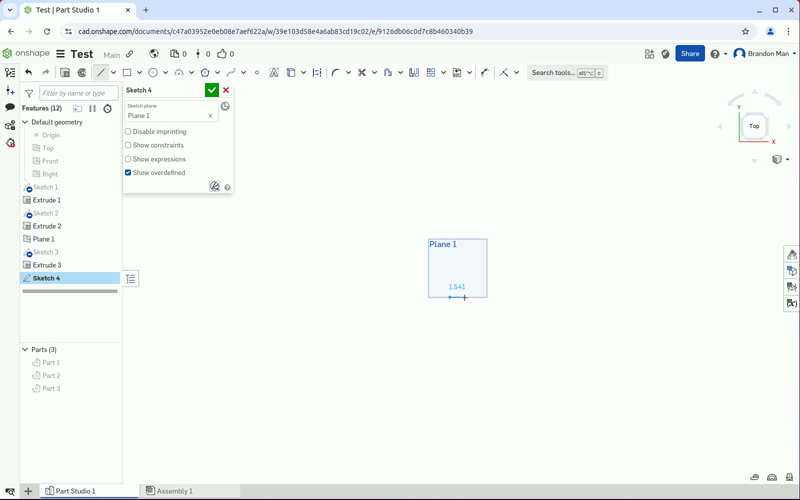
scroll(6)
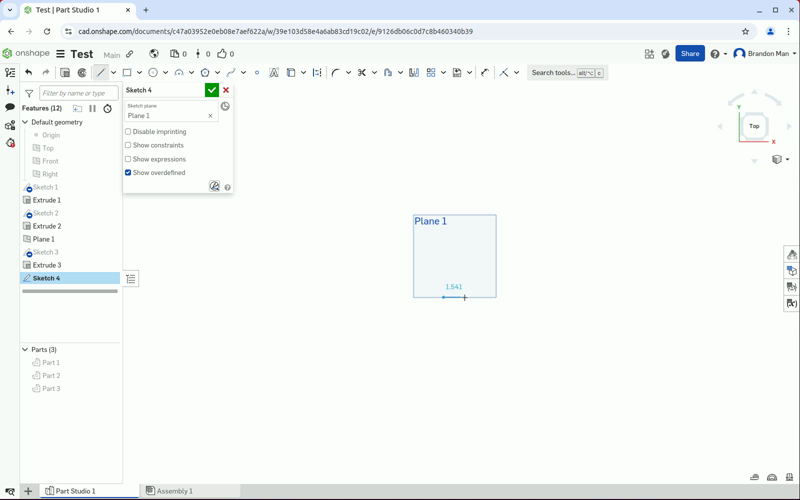
scroll(6)
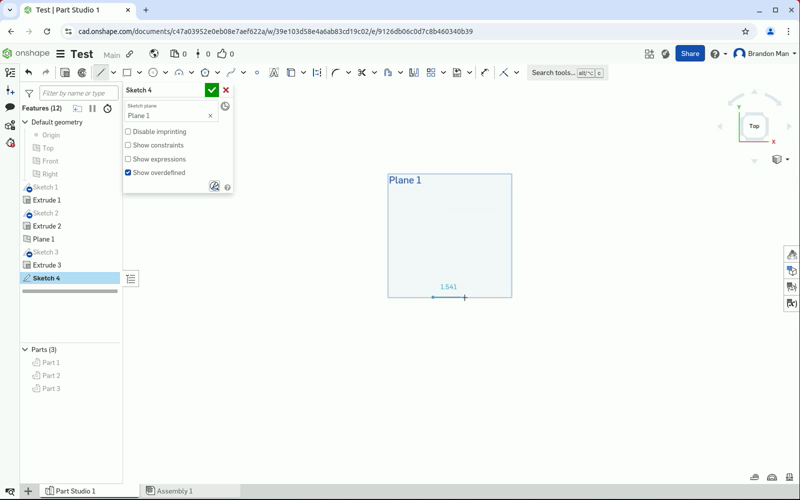
scroll(6)
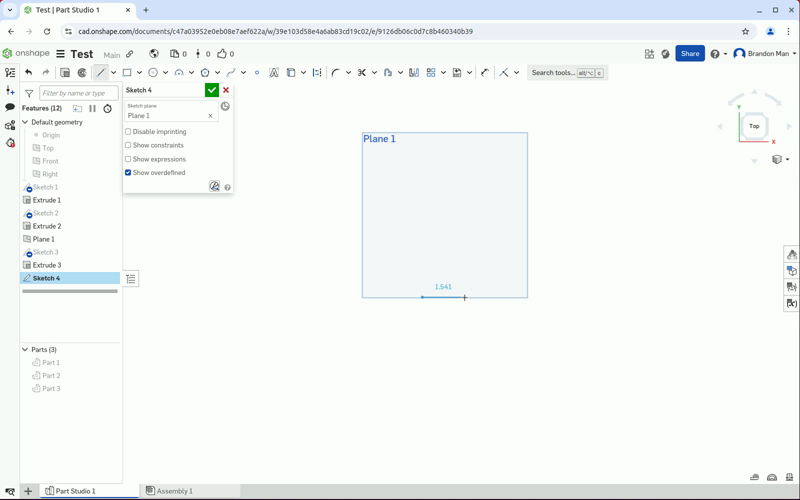
scroll(6)
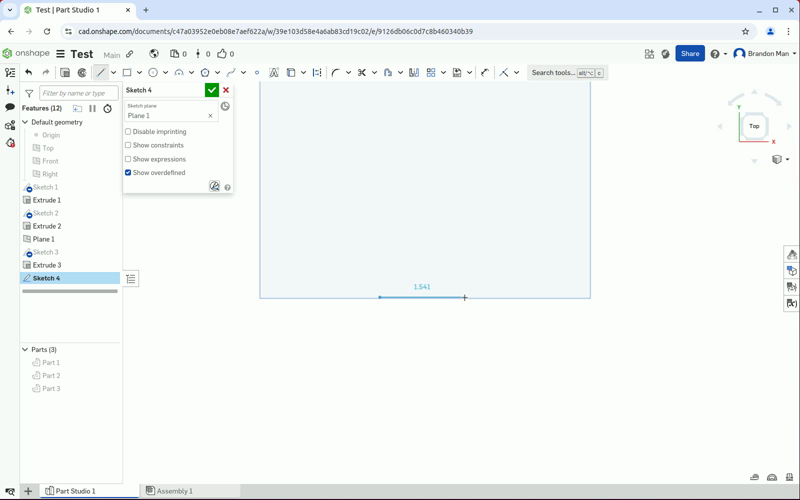
click(464, 297)
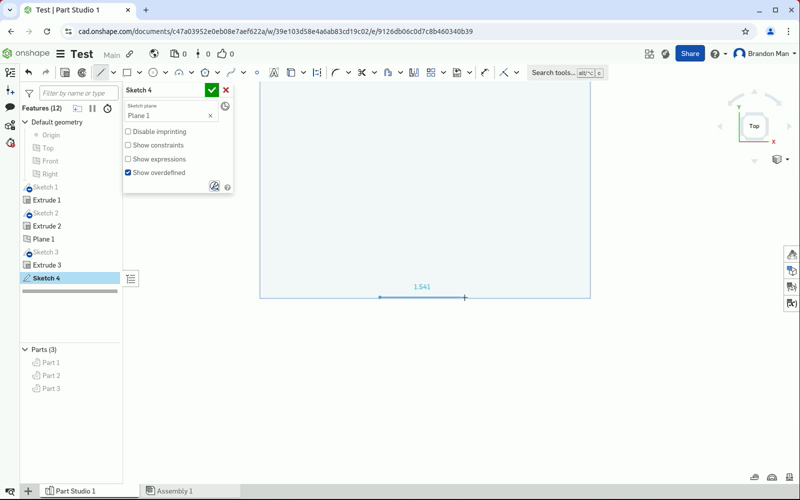
scroll(-6)
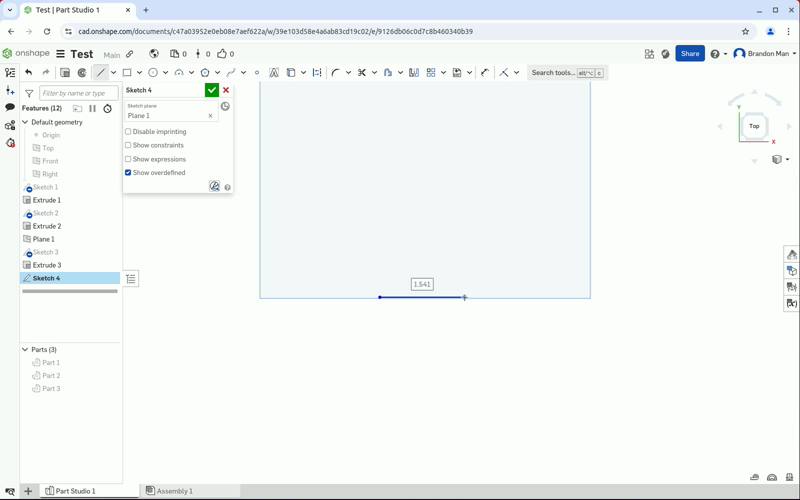
scroll(-6)
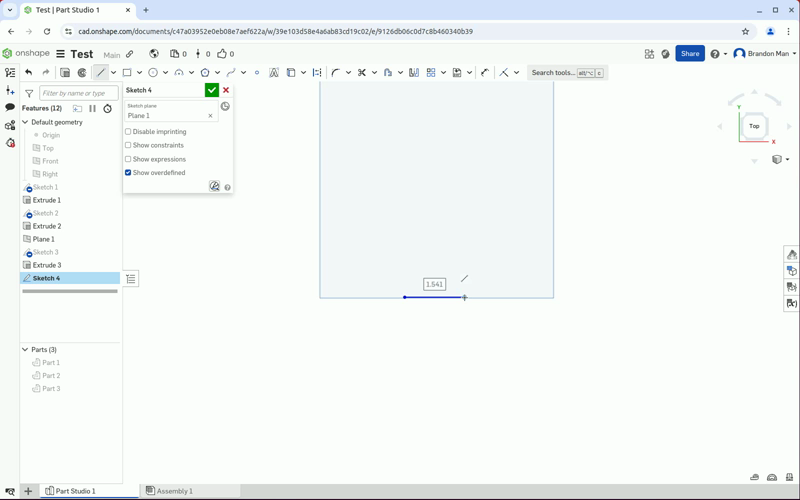
scroll(-6)
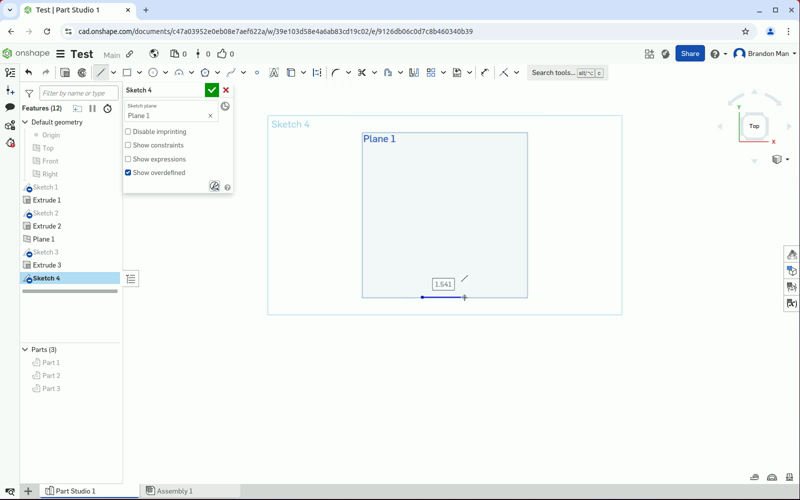
scroll(-6)
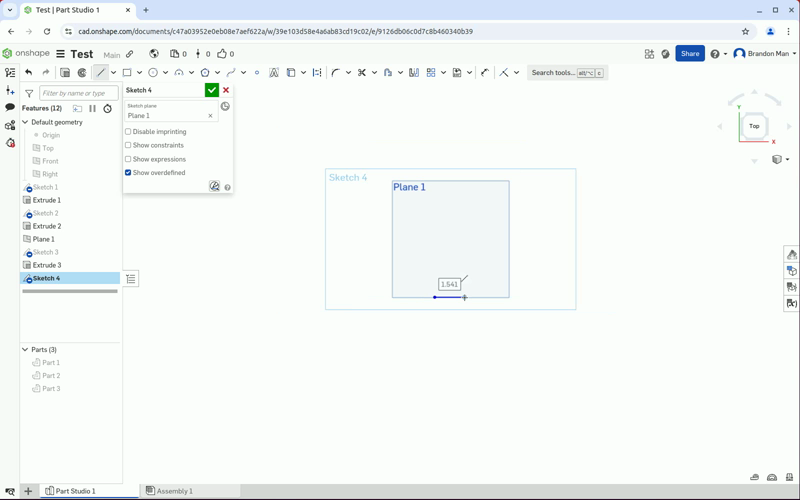
scroll(-6)
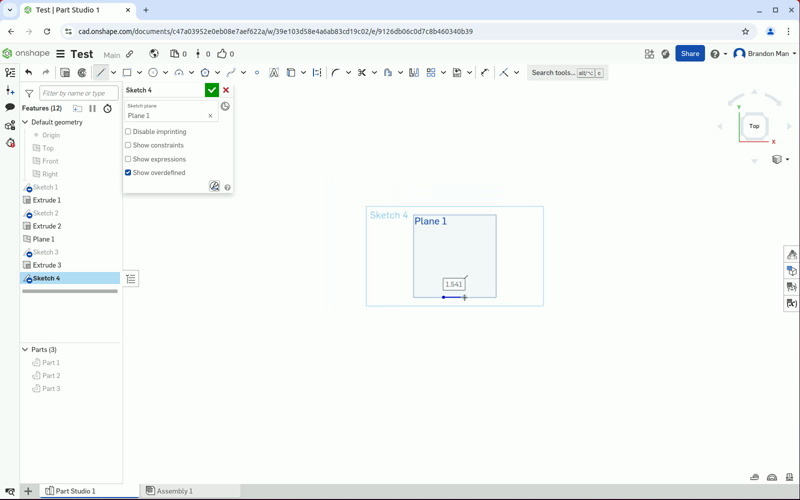
scroll(-6)
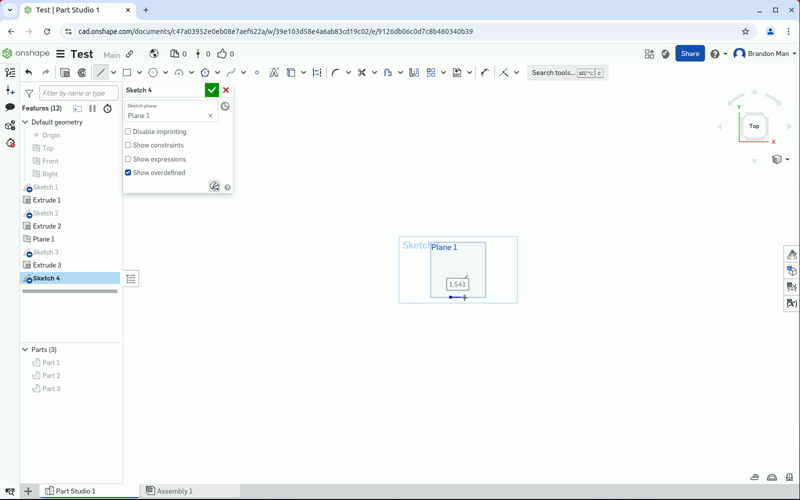
scroll(-6)
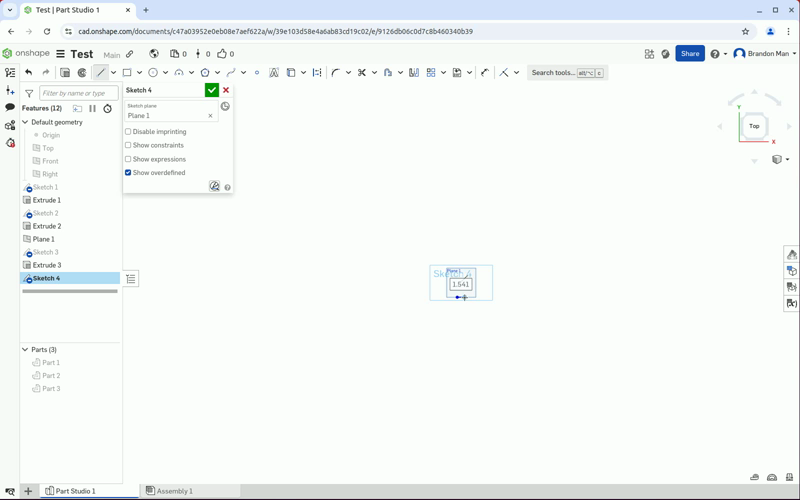
key_up(shift)
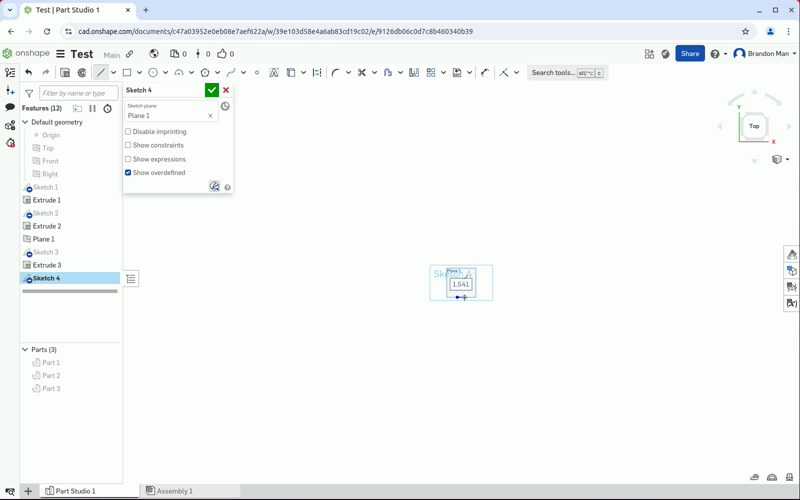
key(esc)
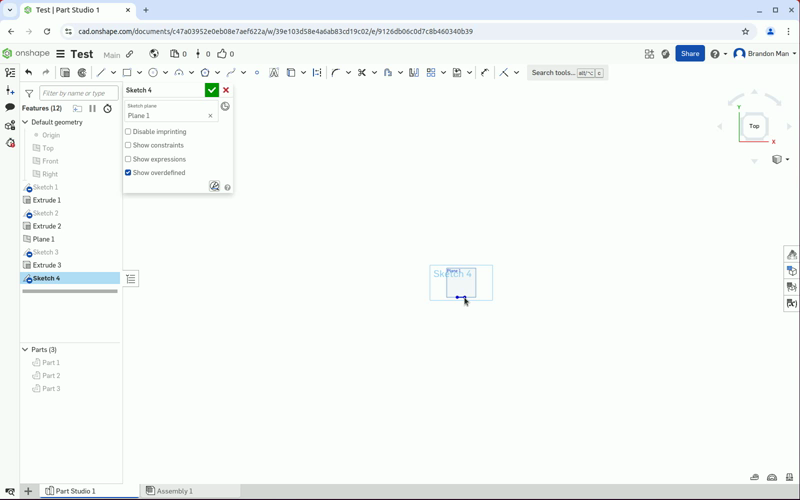
key(a)
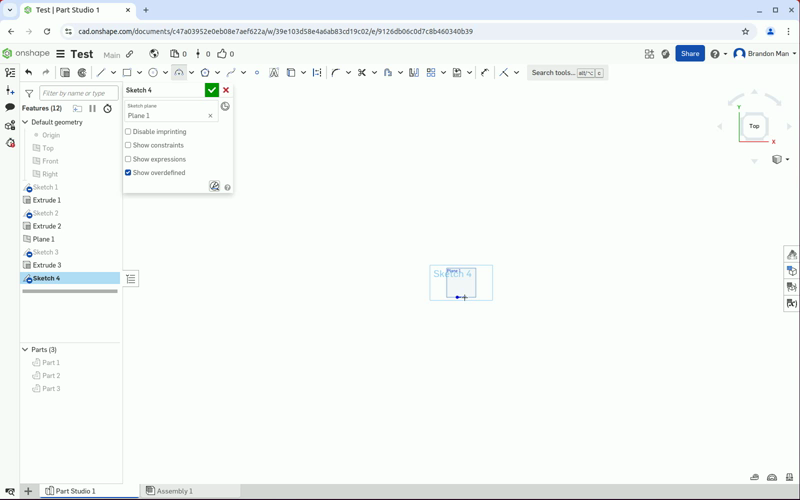
mouse_move(464, 297)
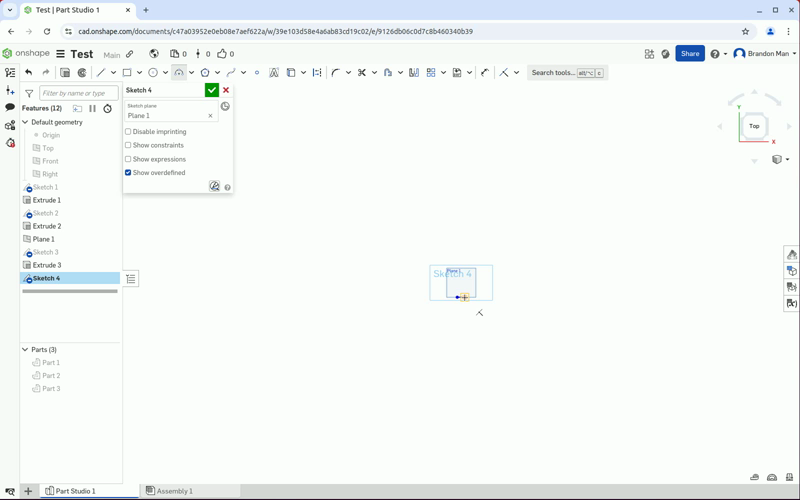
click(464, 297)
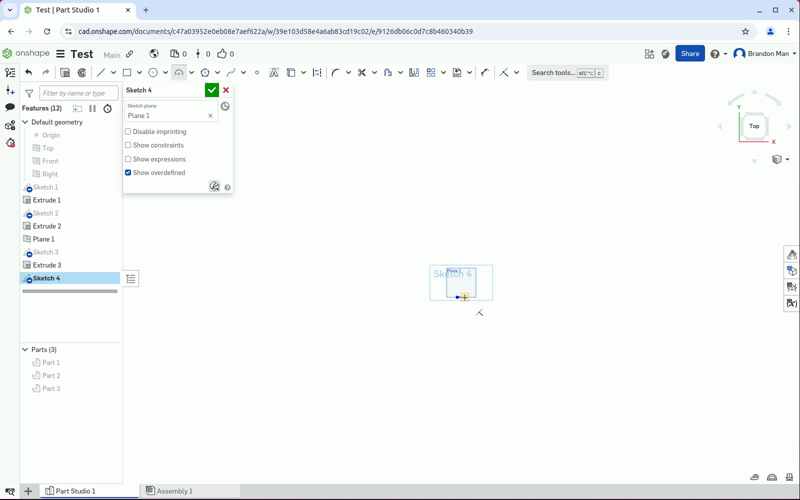
mouse_move(457, 297)
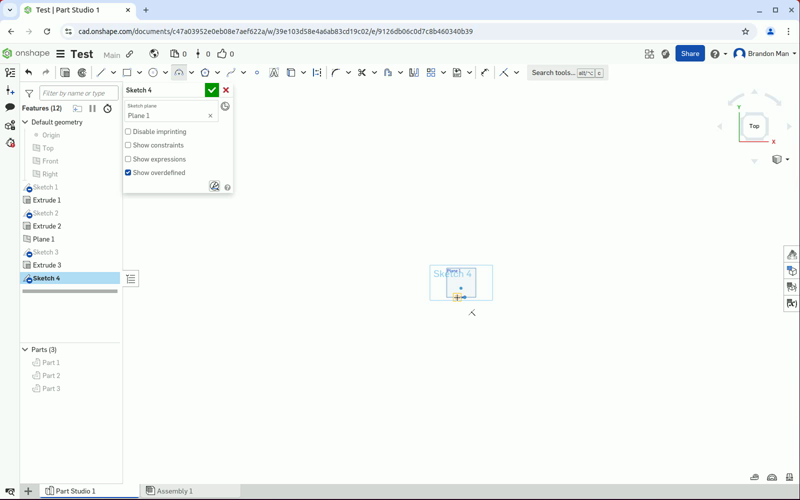
scroll(6)
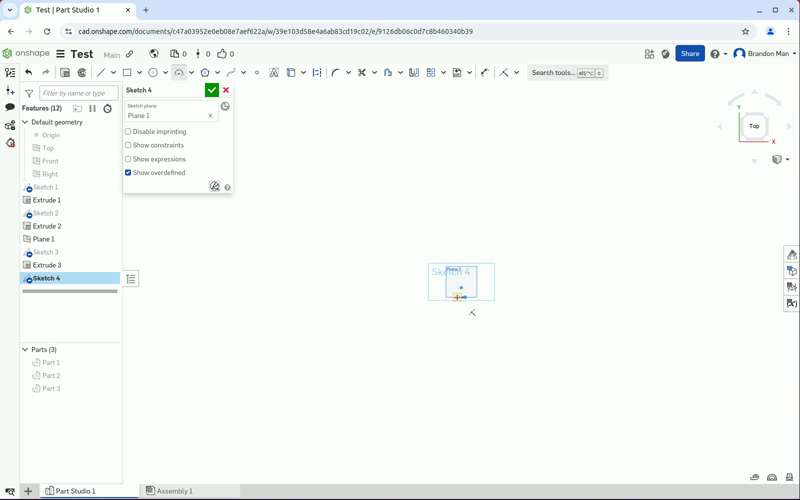
scroll(6)
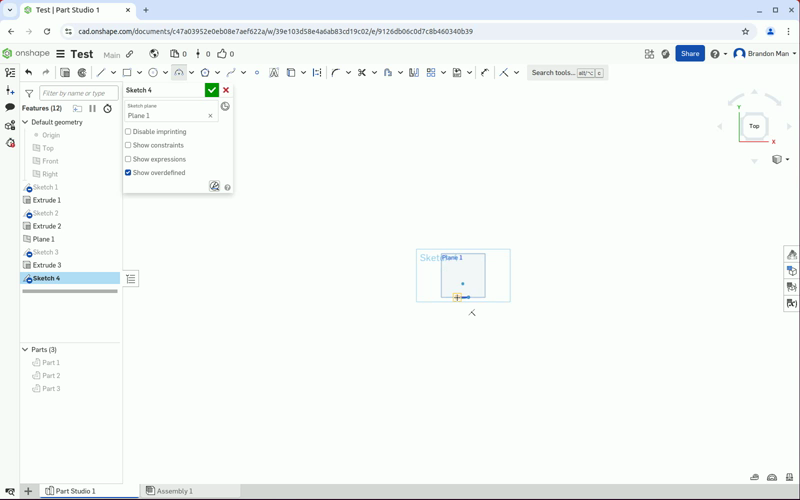
scroll(6)
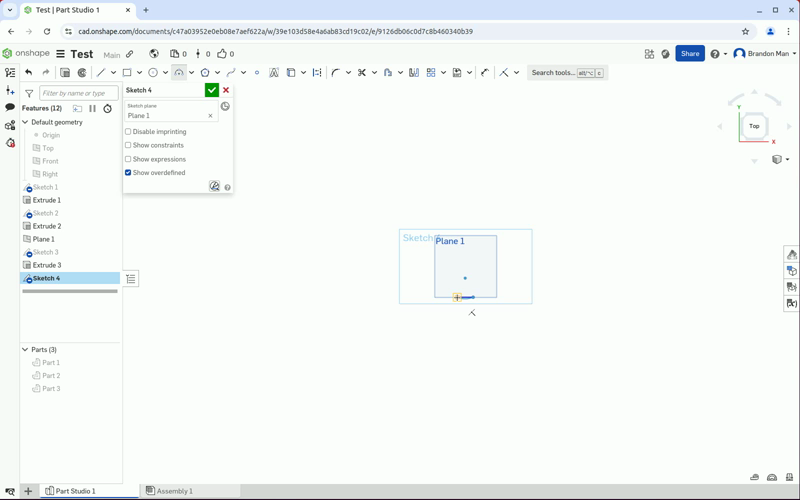
scroll(6)
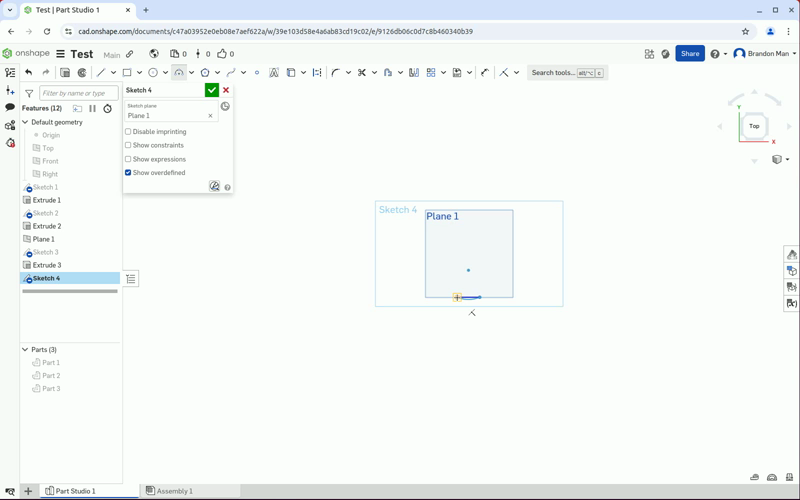
scroll(6)
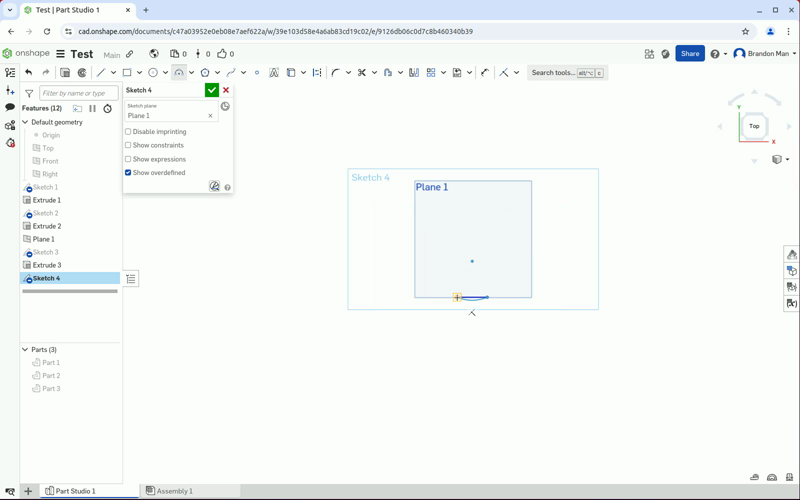
scroll(6)
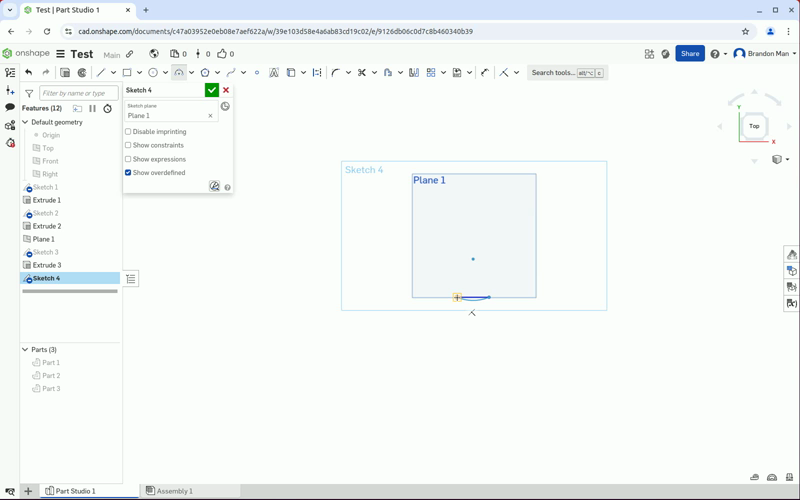
scroll(6)
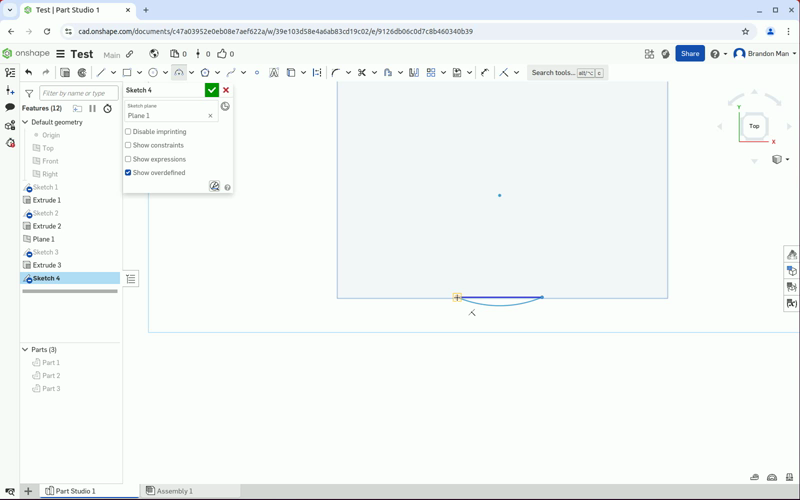
click(457, 297)
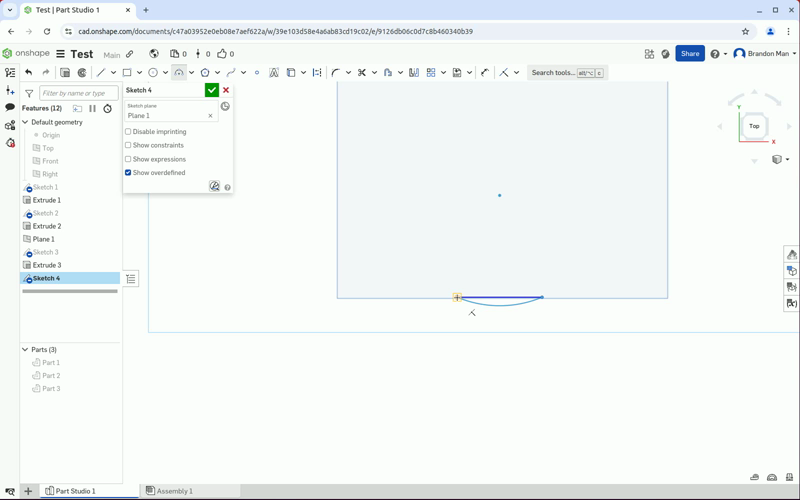
scroll(-6)
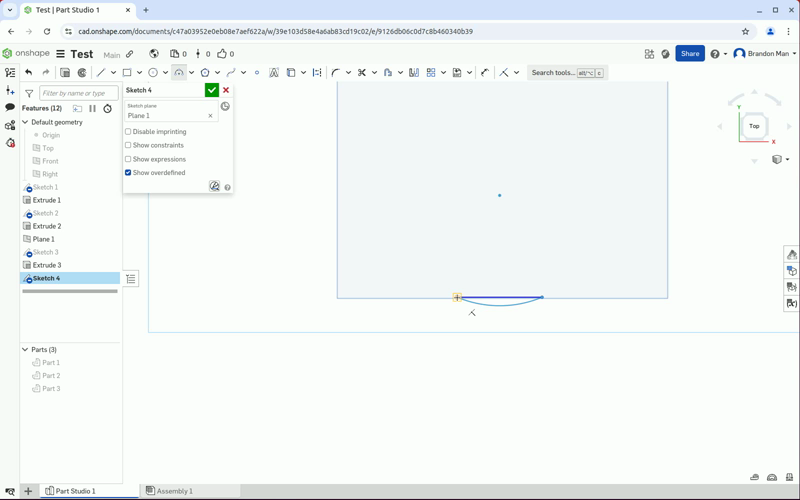
scroll(-6)
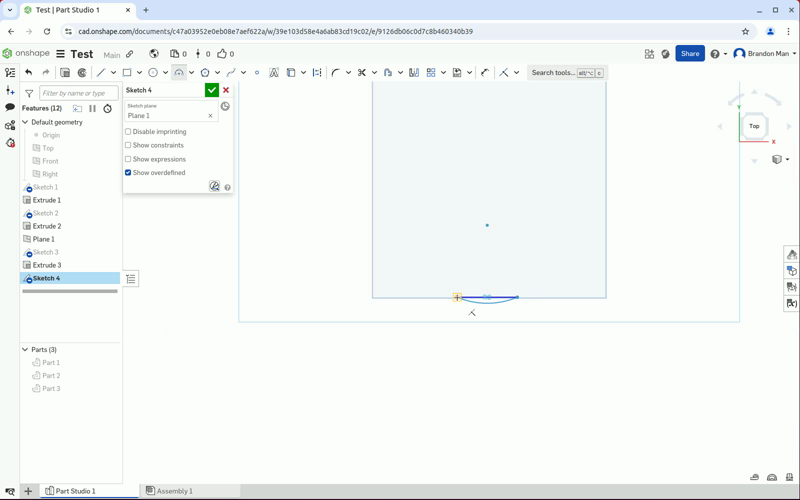
scroll(-6)
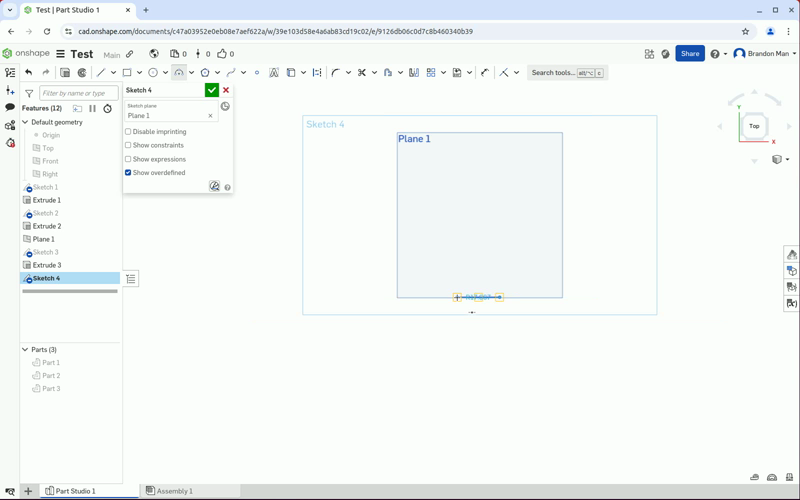
scroll(-6)
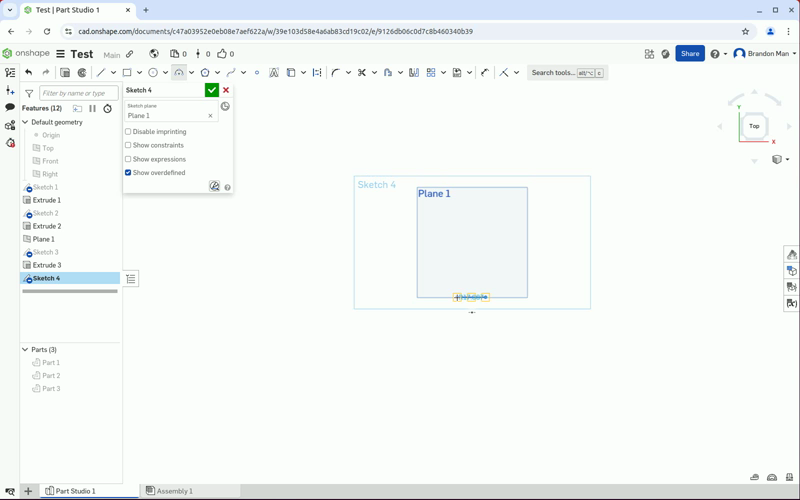
scroll(-6)
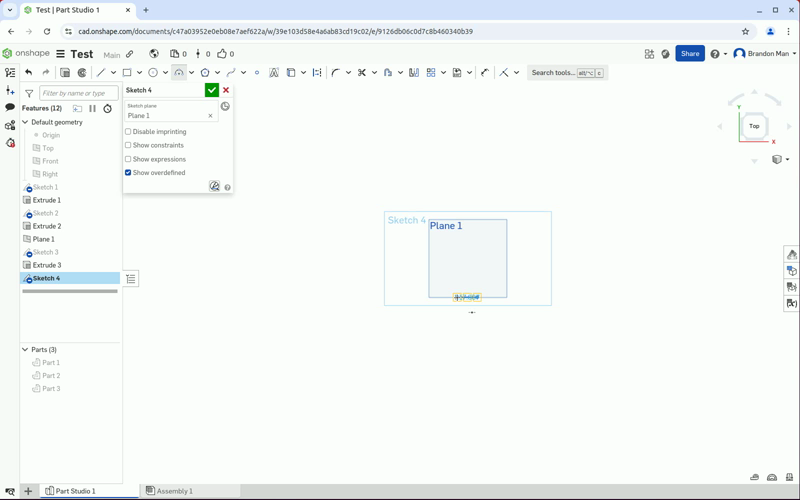
scroll(-6)
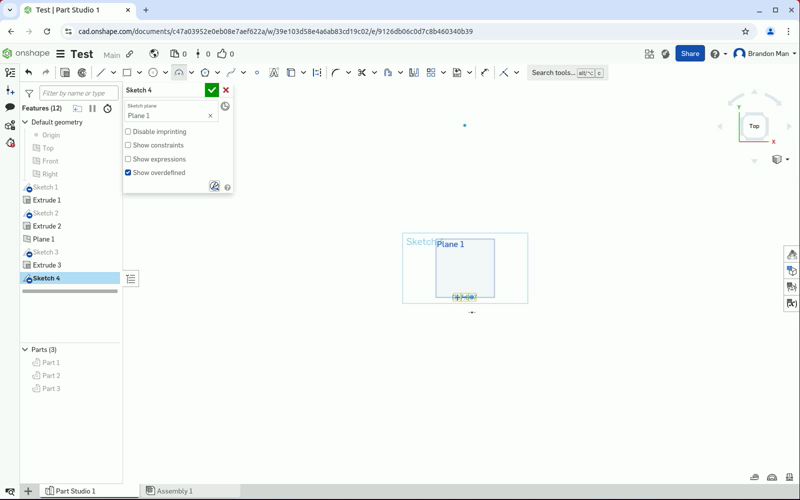
scroll(-6)
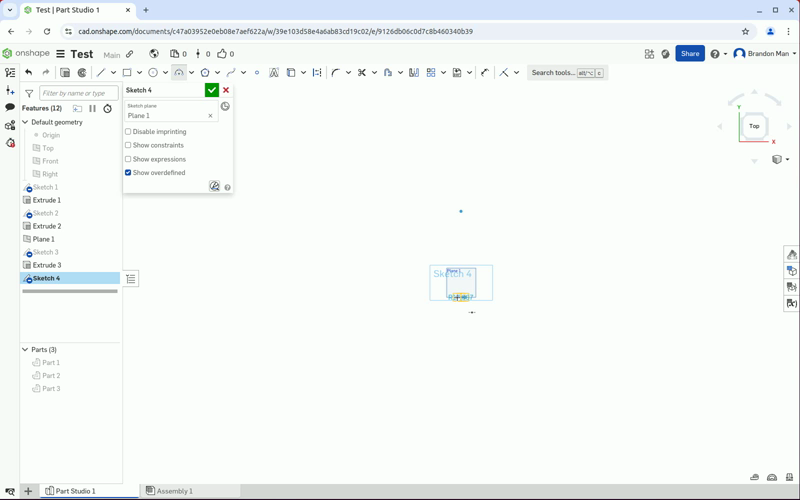
key_down(shift)
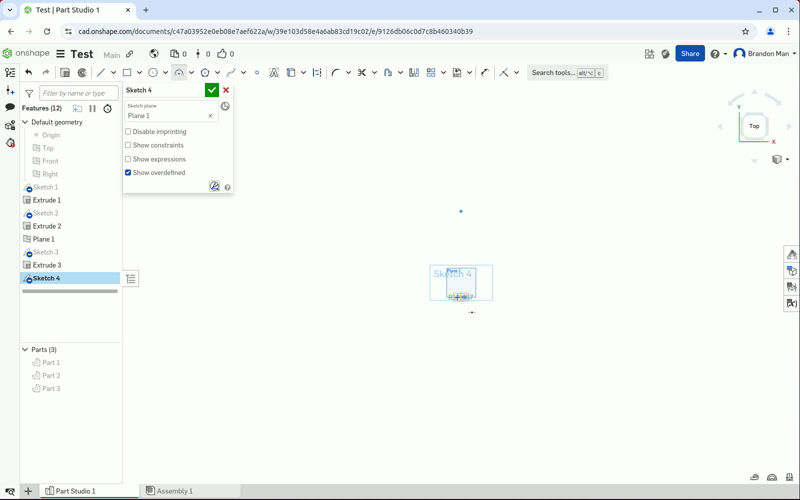
mouse_move(461, 268)
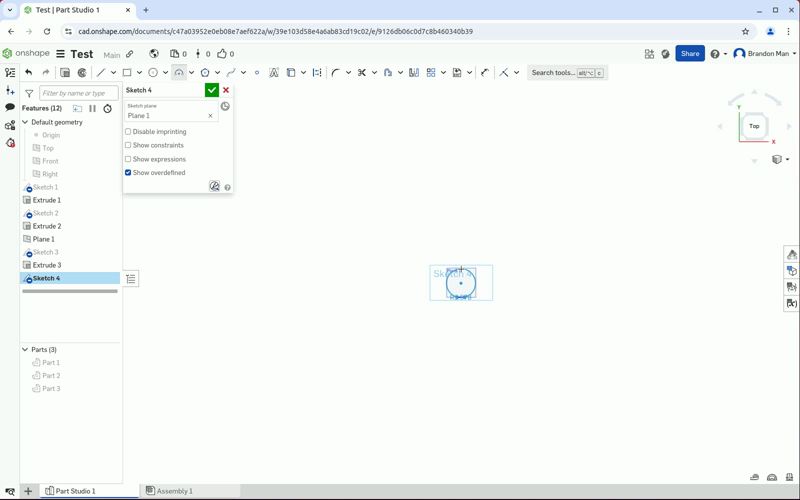
scroll(6)
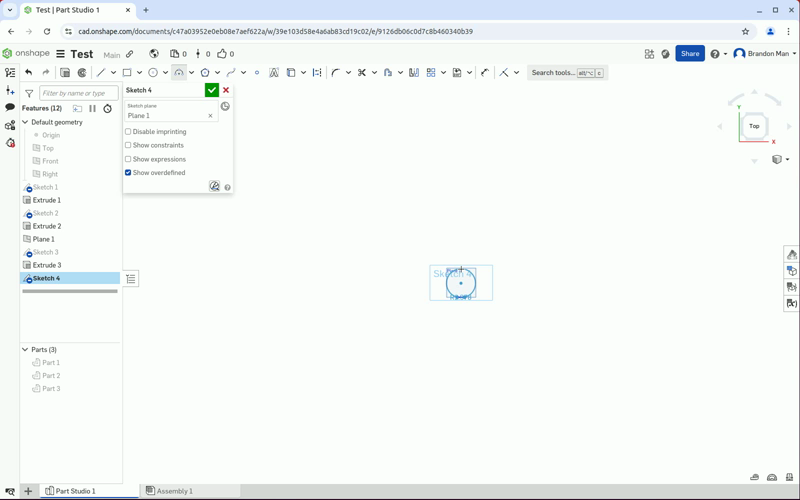
scroll(6)
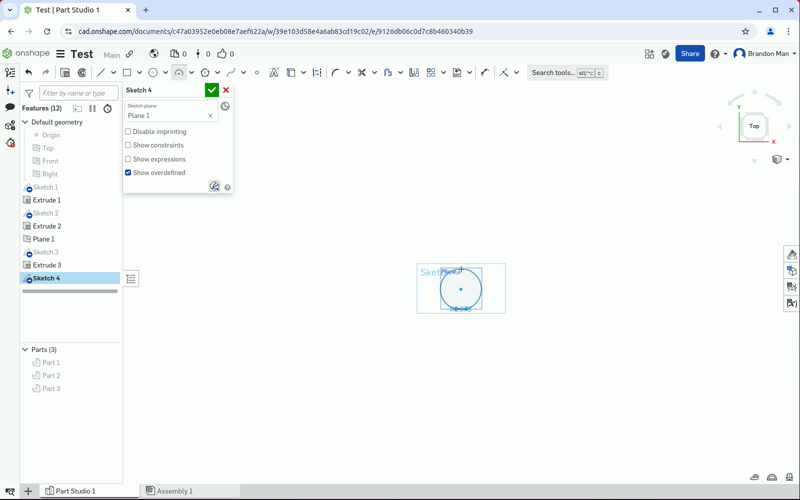
scroll(6)
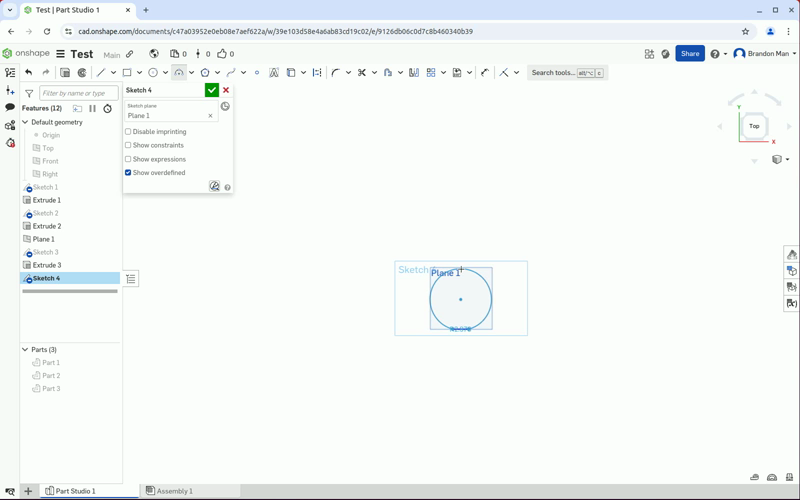
scroll(6)
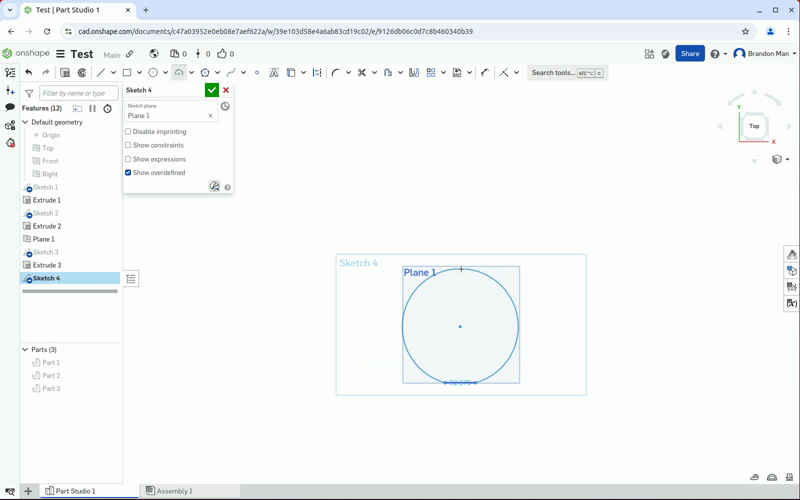
scroll(6)
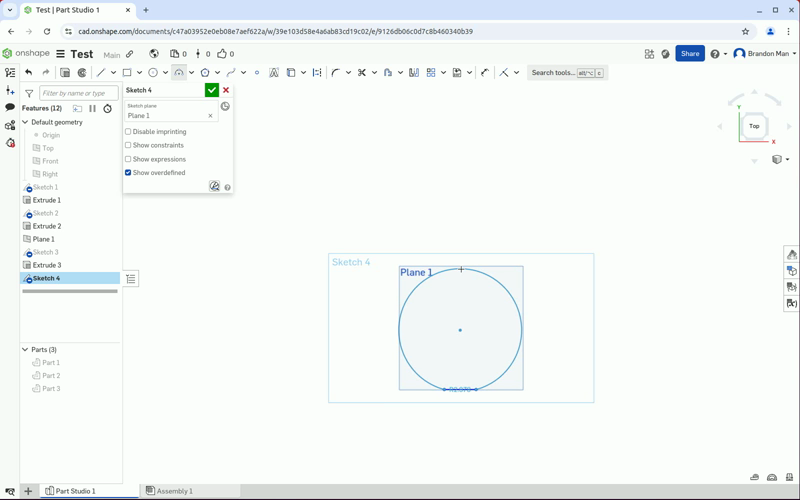
scroll(6)
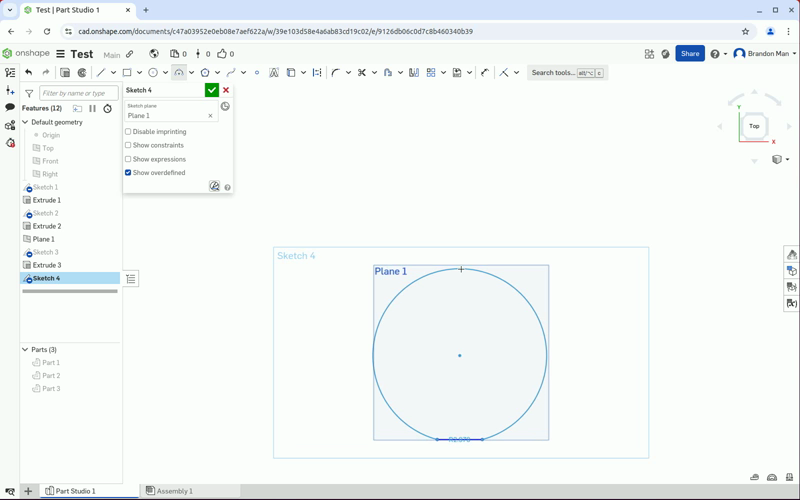
scroll(6)
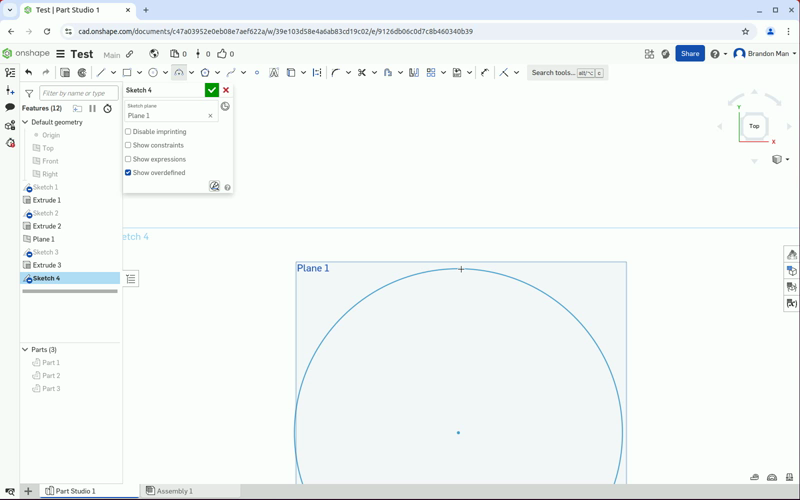
click(461, 268)
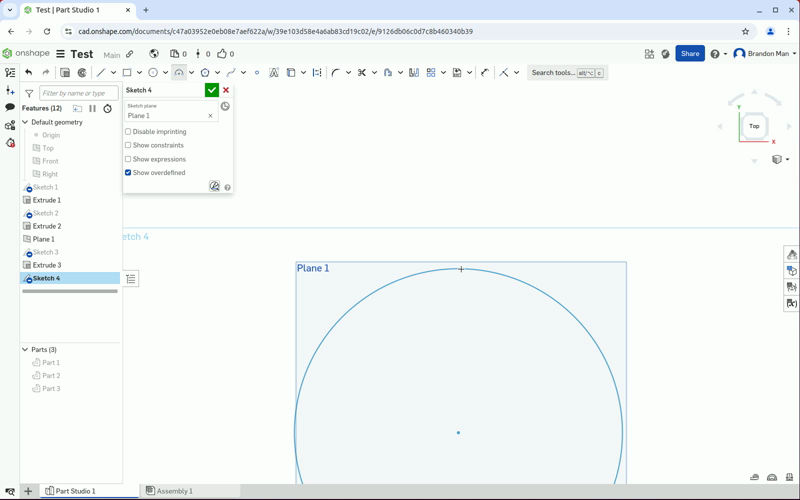
scroll(-6)
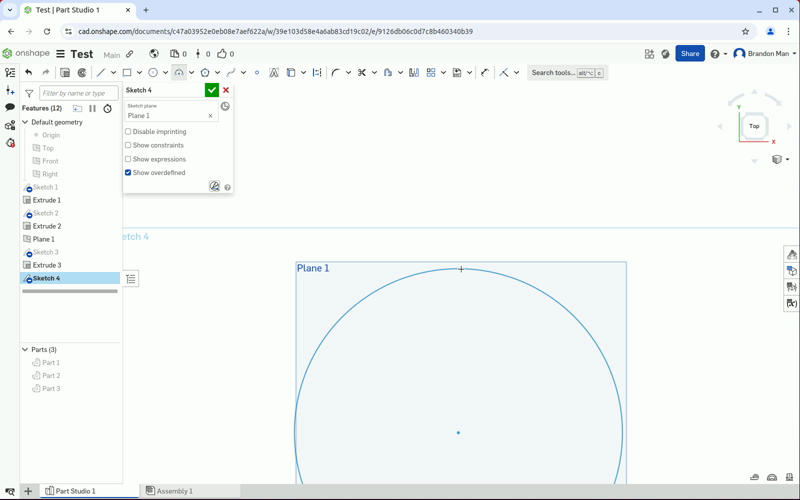
scroll(-6)
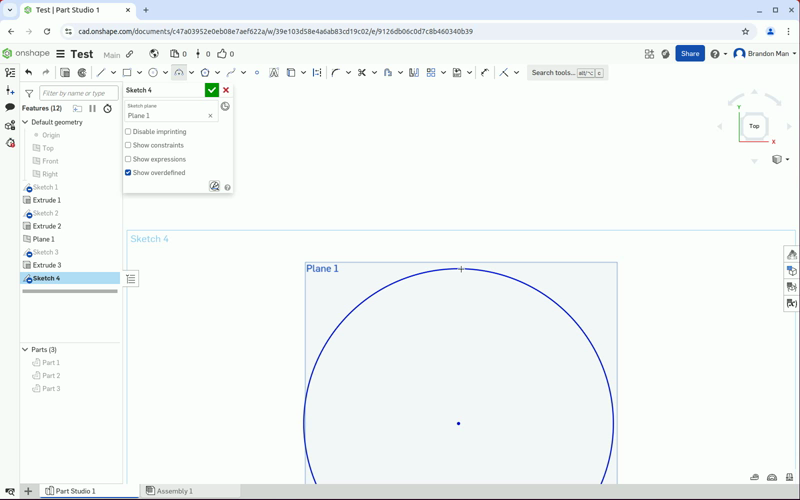
scroll(-6)
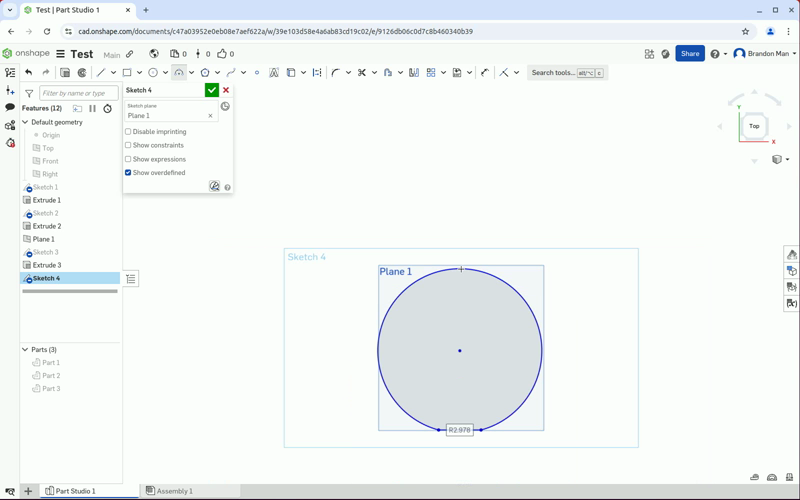
scroll(-6)
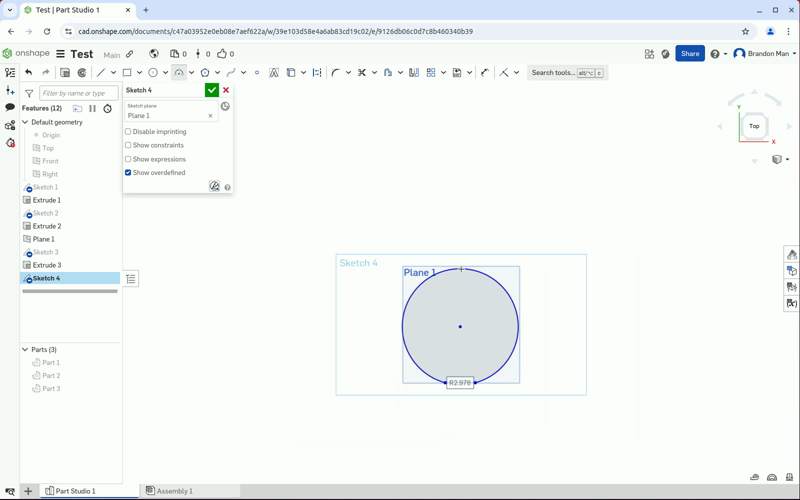
scroll(-6)
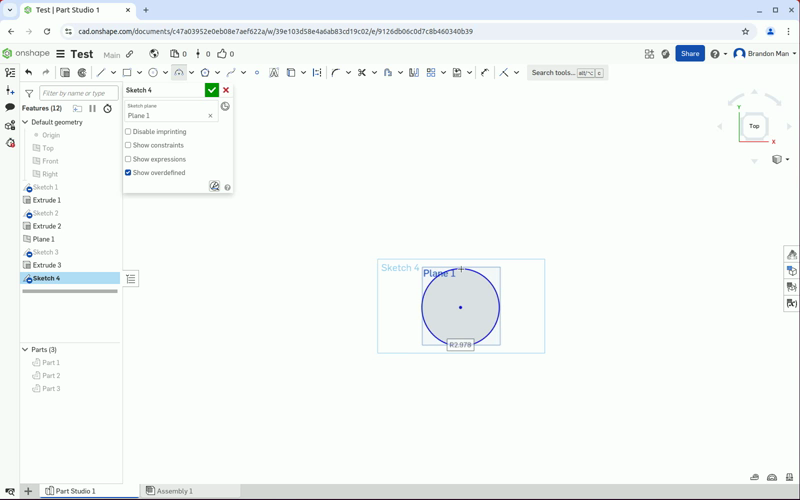
scroll(-6)
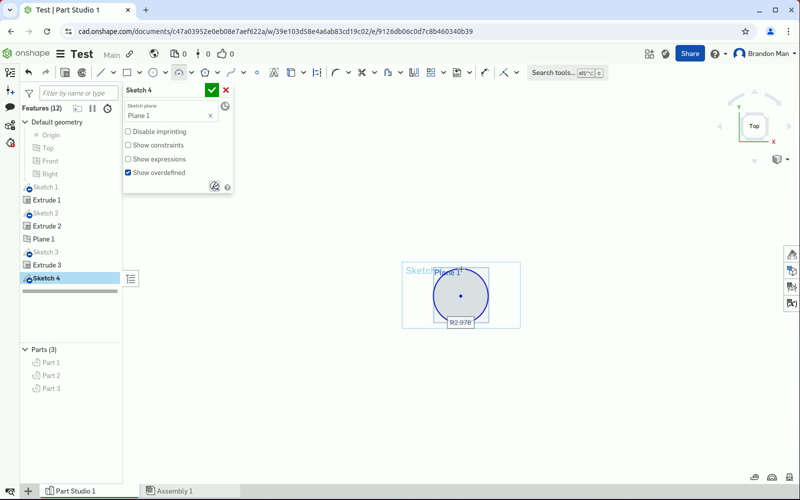
scroll(-6)
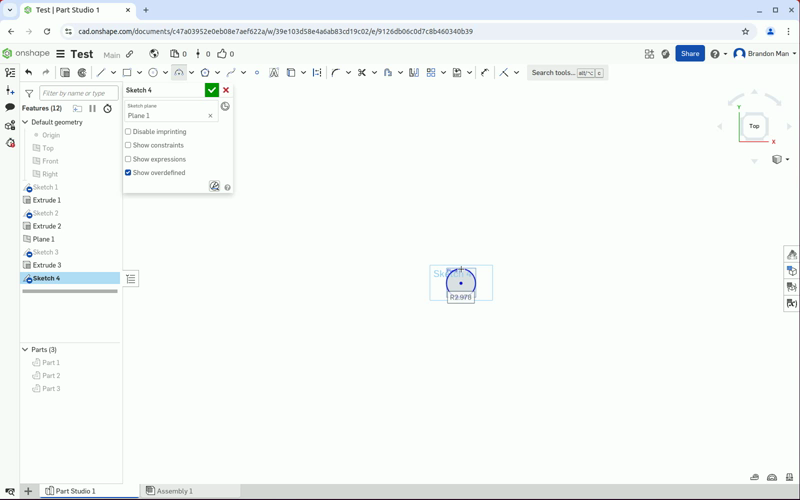
key_up(shift)
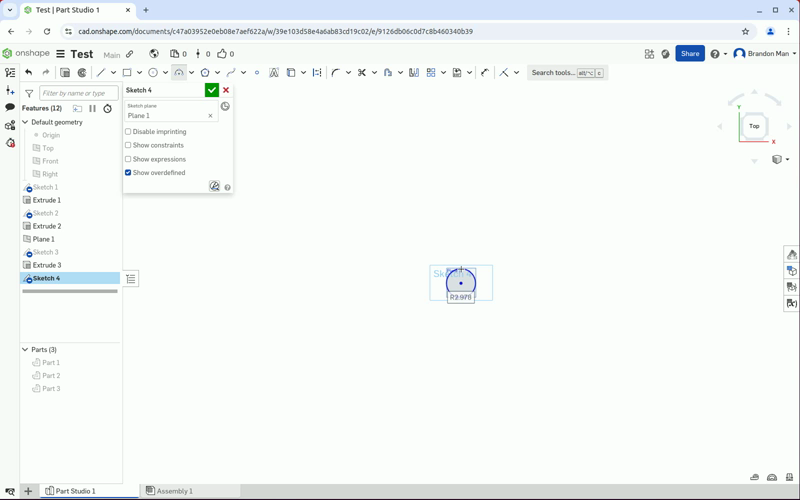
key(esc)
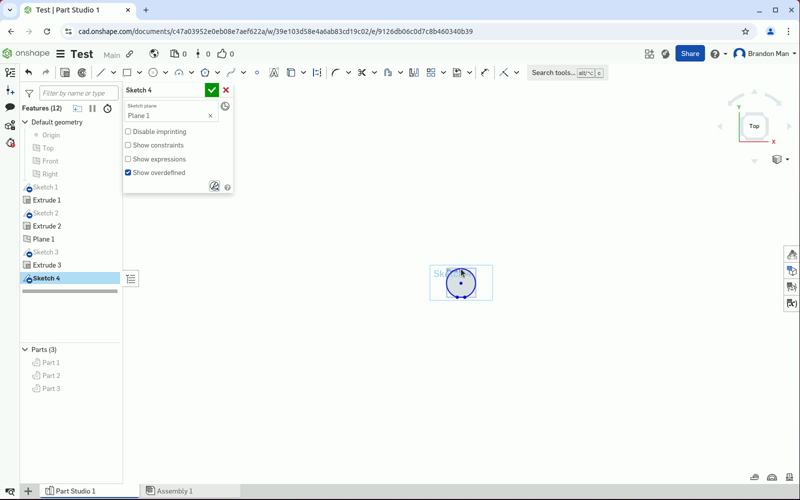
mouse_move(452, 279)
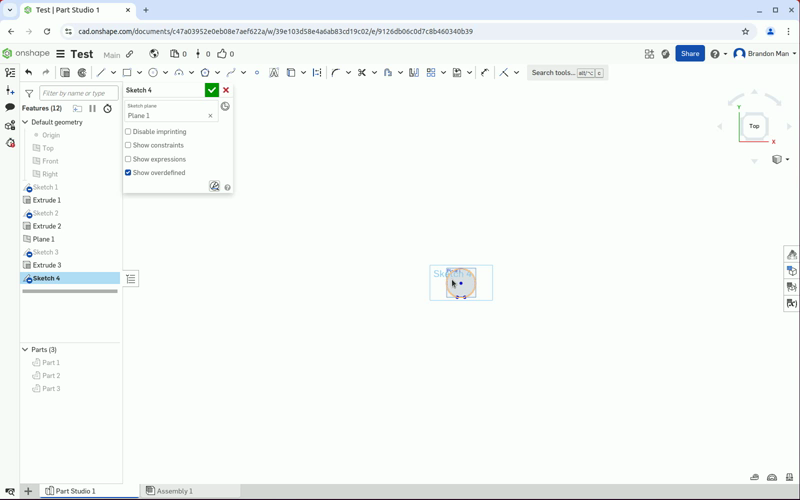
scroll(6)
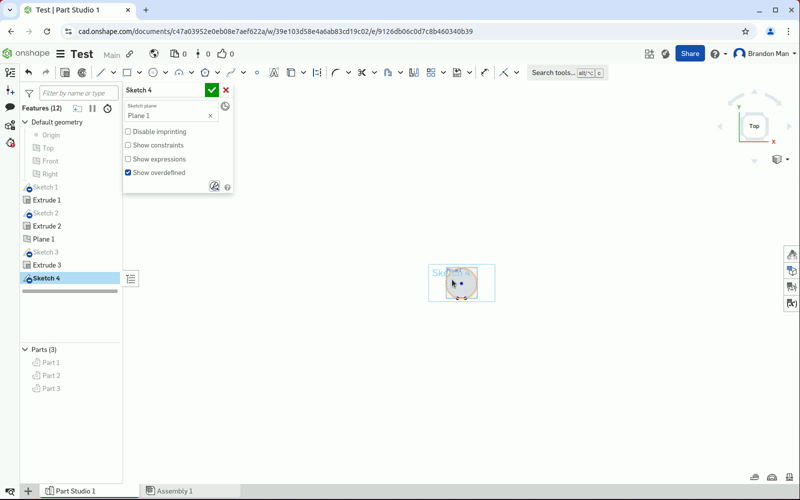
scroll(6)
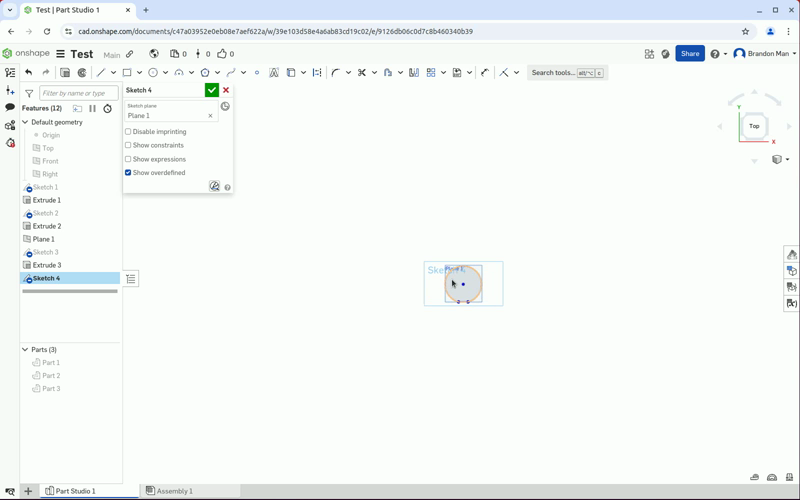
scroll(6)
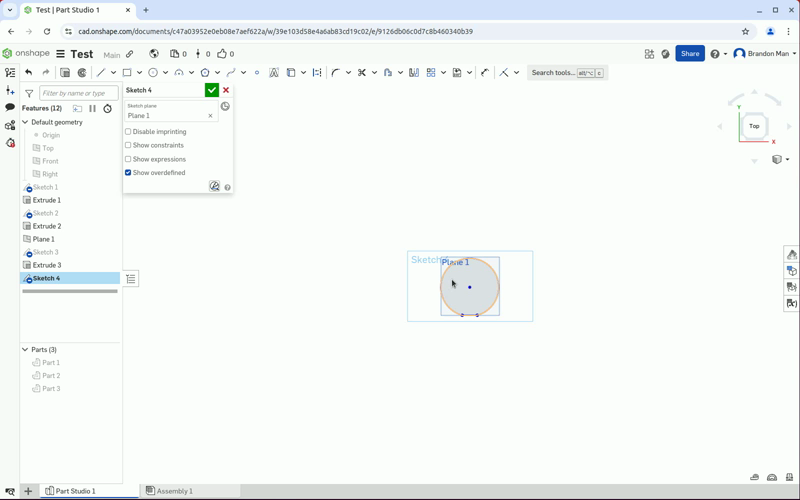
scroll(6)
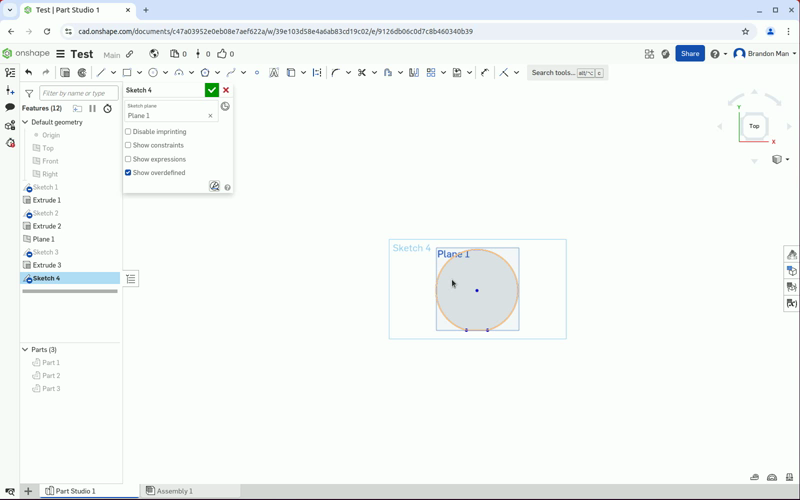
scroll(6)
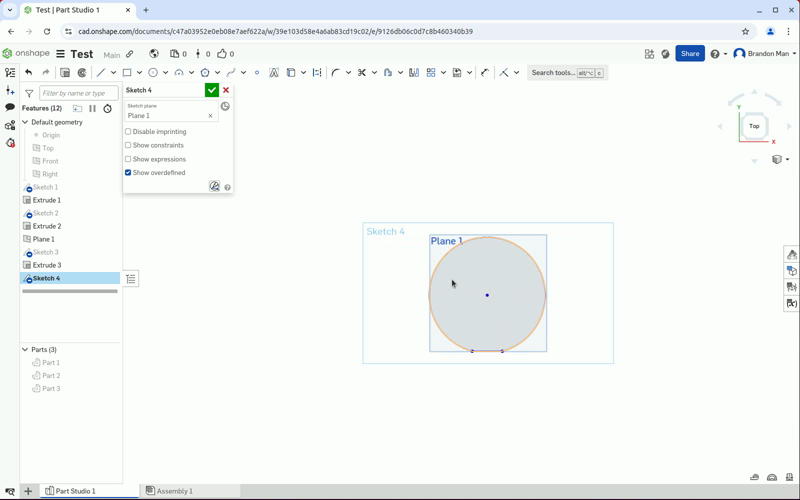
scroll(6)
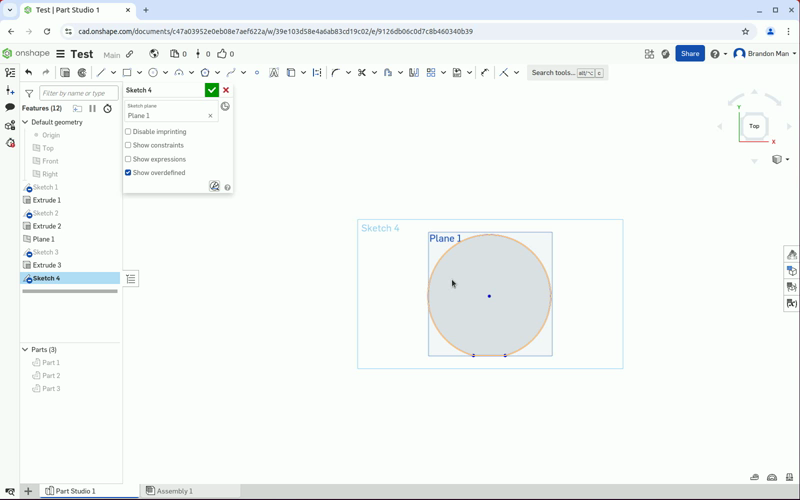
scroll(6)
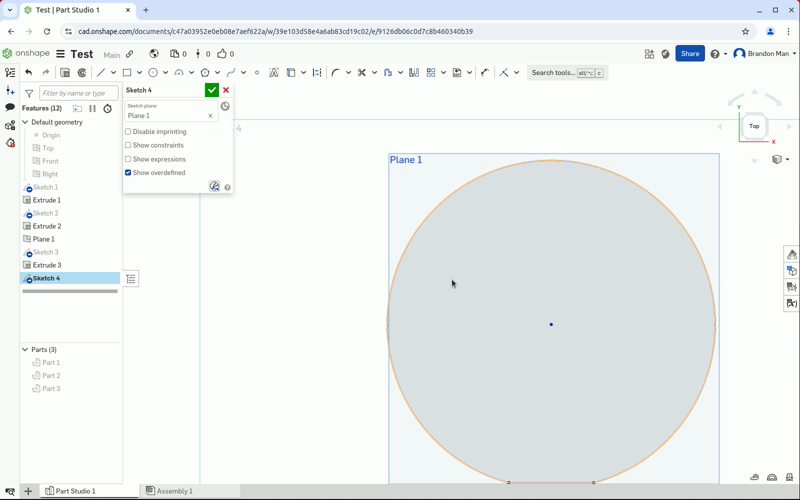
click(452, 279)
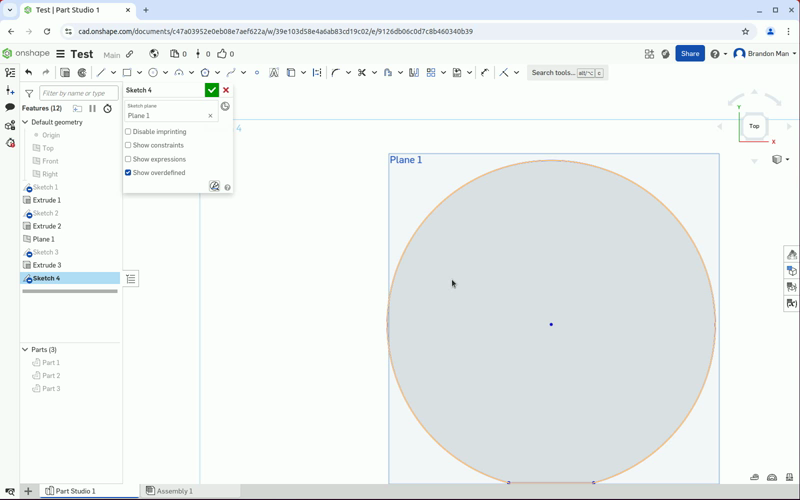
scroll(-6)
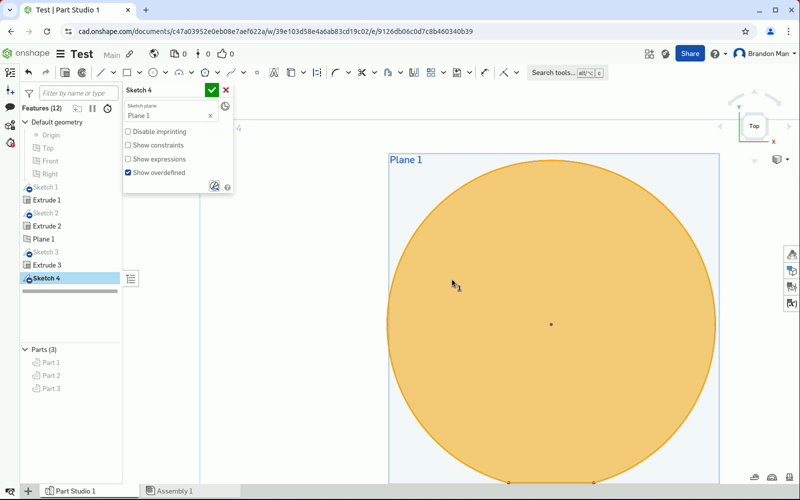
scroll(-6)
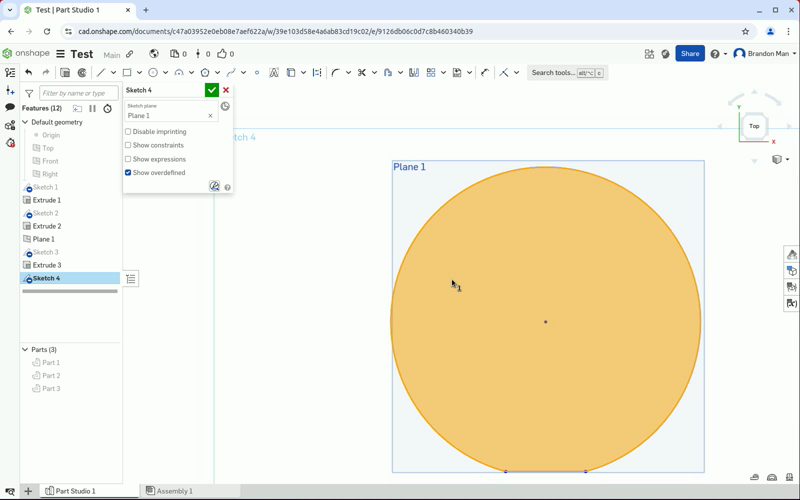
scroll(-6)
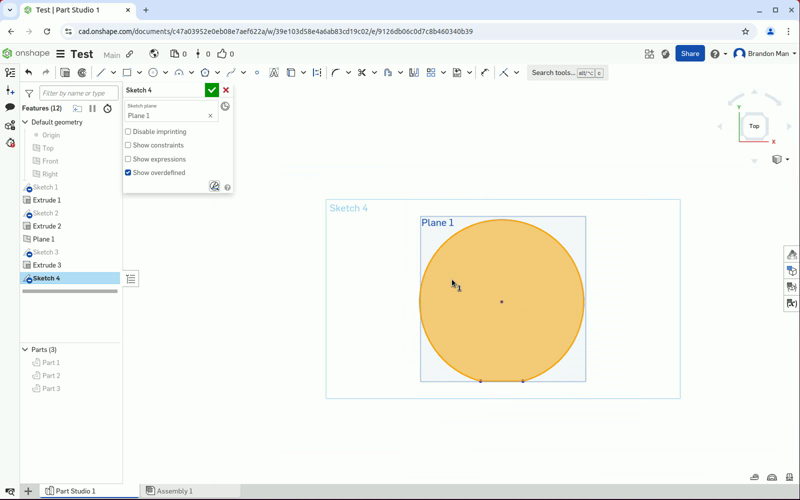
scroll(-6)
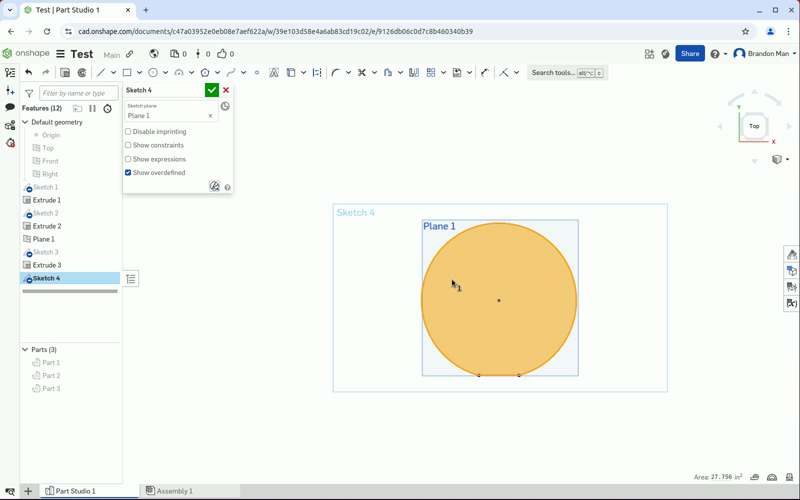
scroll(-6)
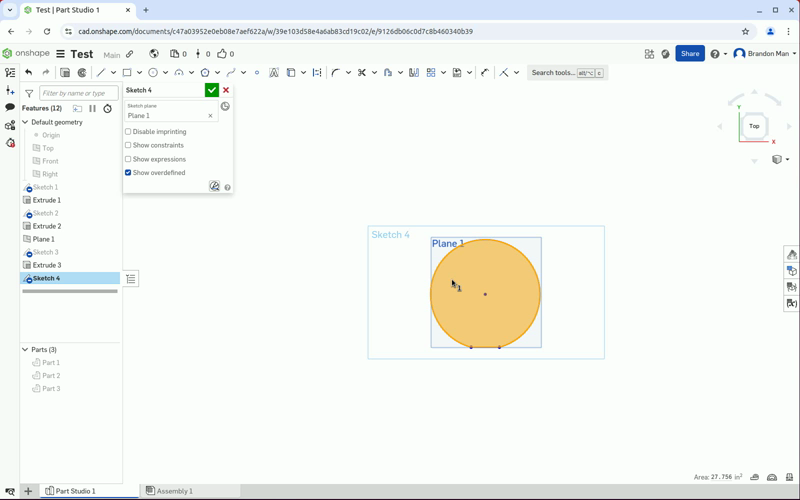
scroll(-6)
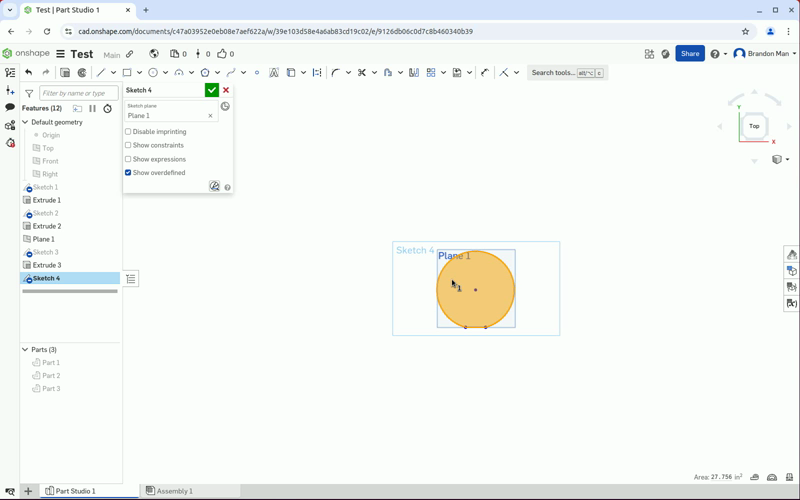
scroll(-6)
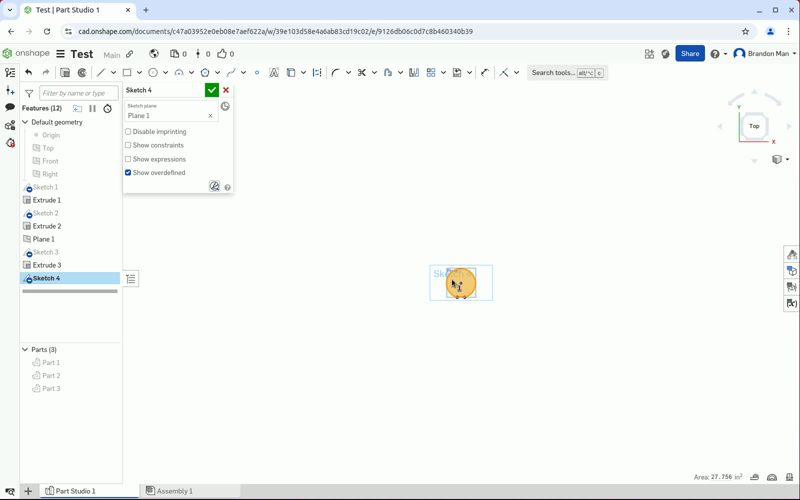
mouse_move(73, 352)
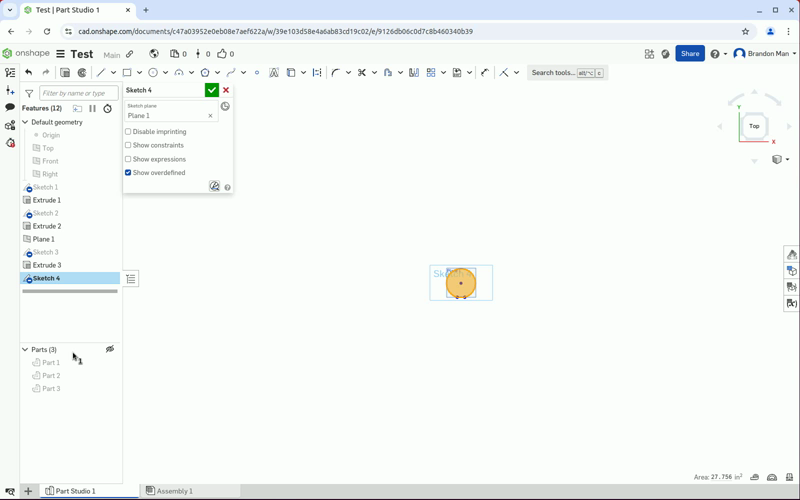
key(shift+y)
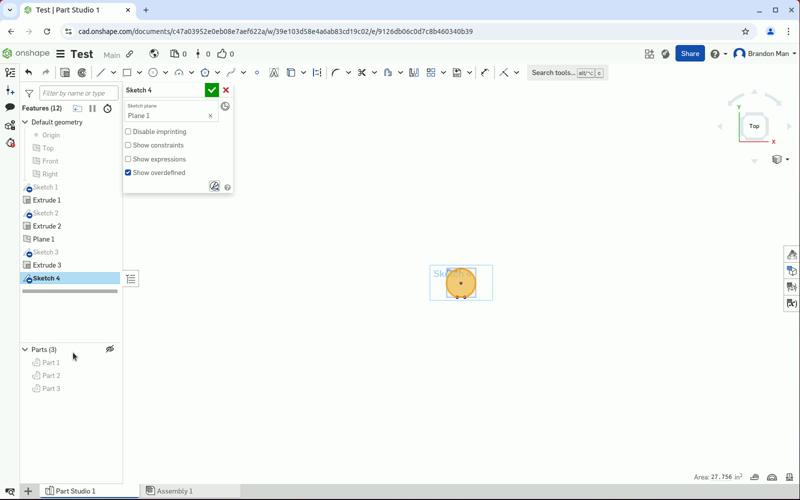
key(shift+e)
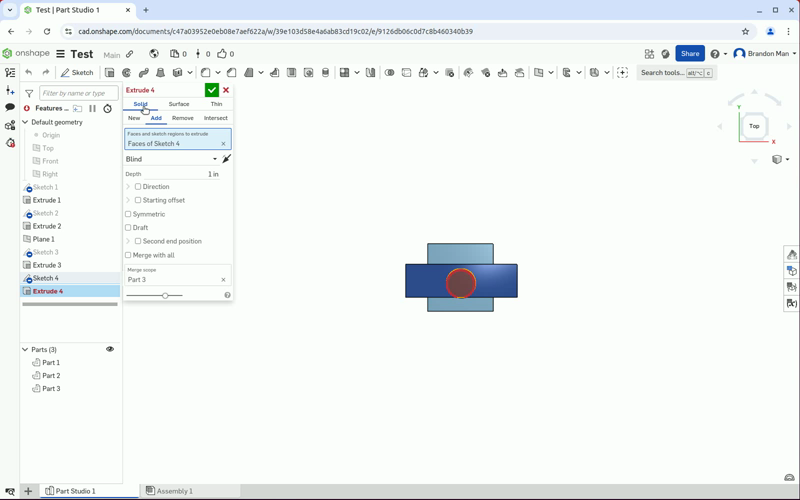
mouse_move(143, 106)
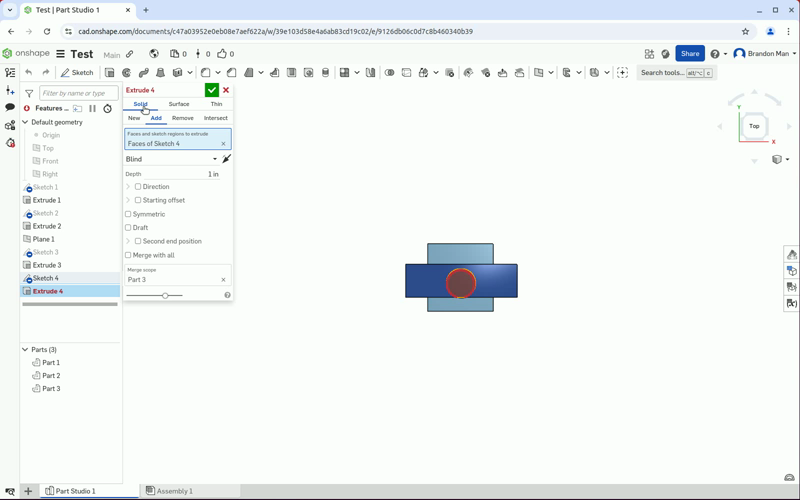
click(143, 106)
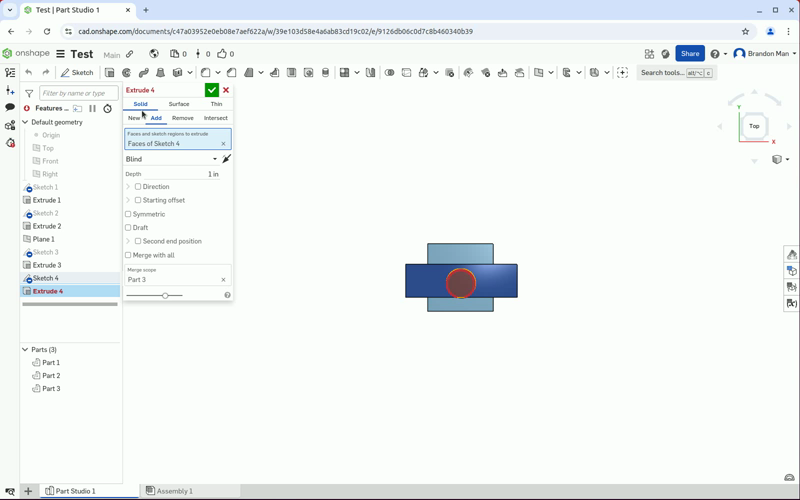
mouse_move(137, 120)
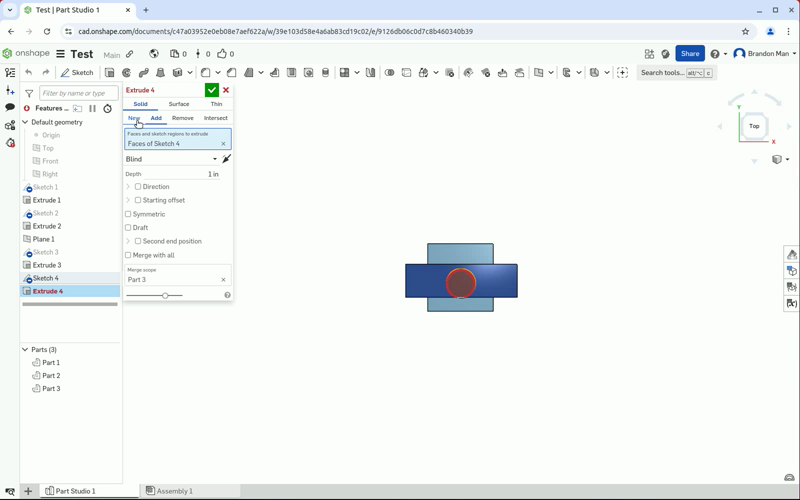
click(137, 120)
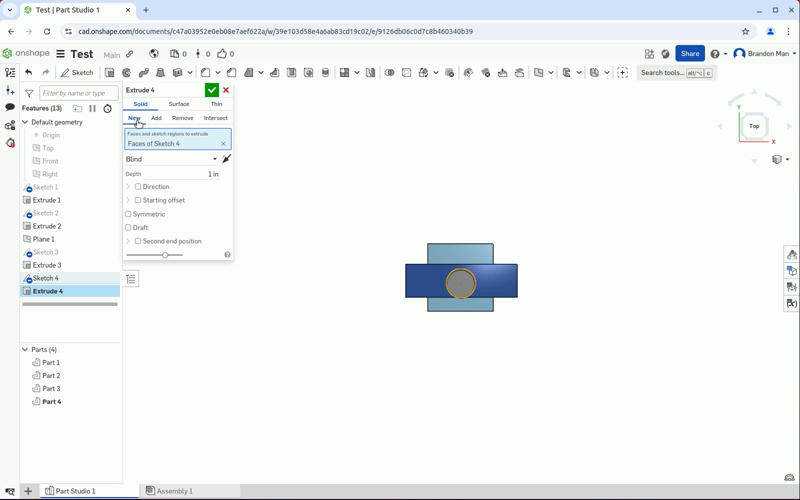
key(tab, 4)
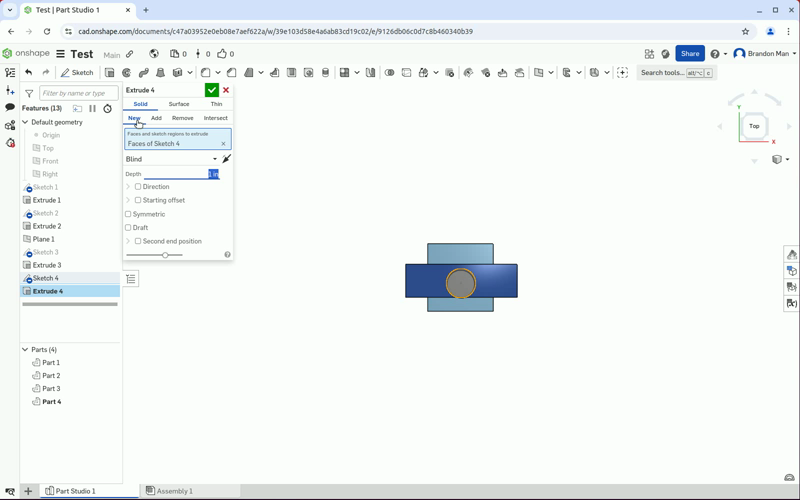
text(16.128)
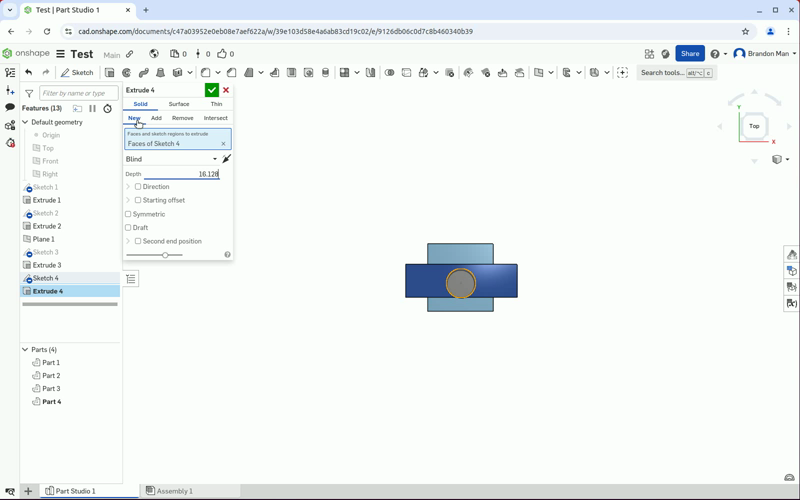
key(enter)
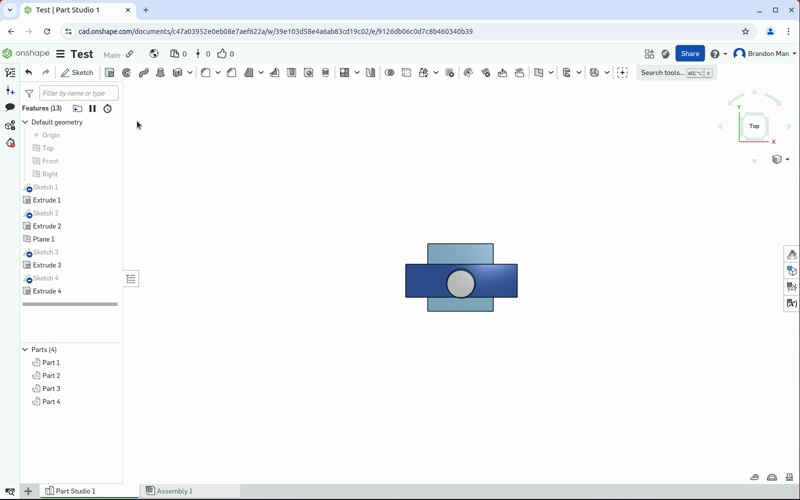
key(shift+h)
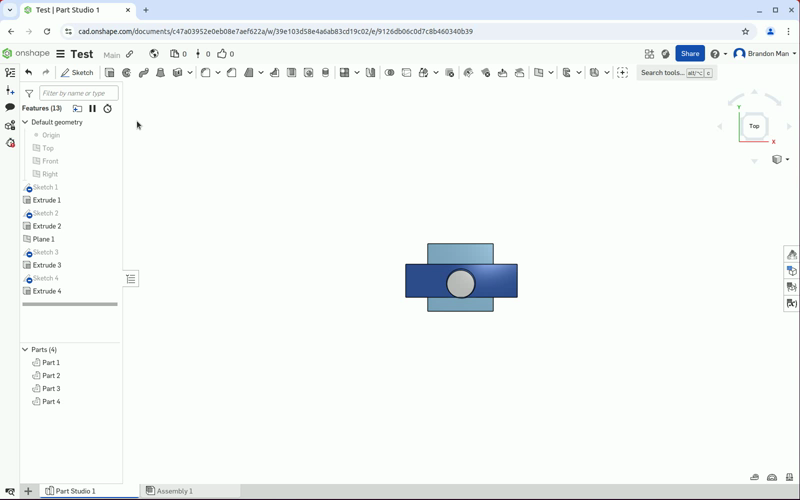
key(shift+h)
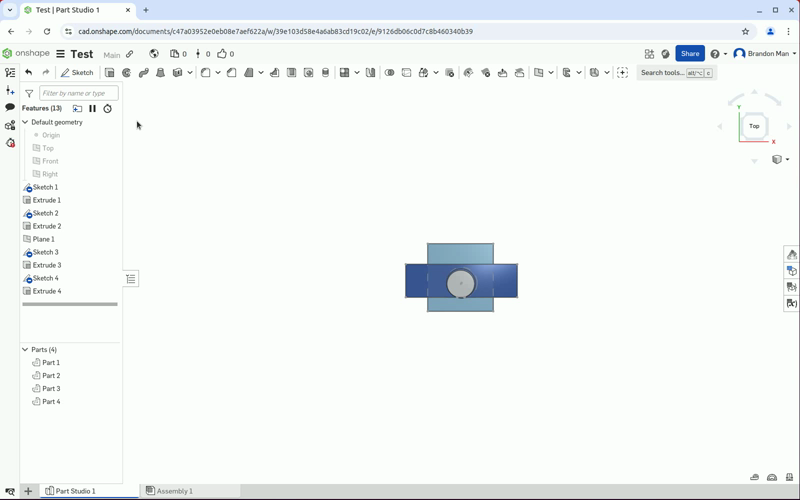
key(shift+7)
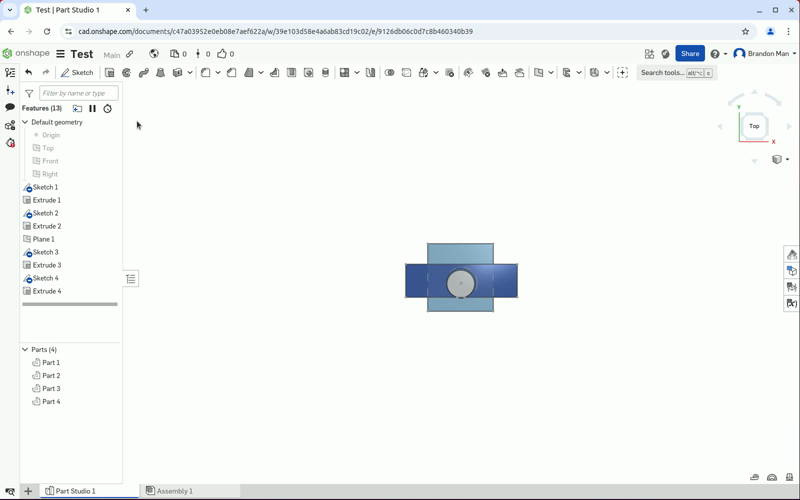
key(up, 3)
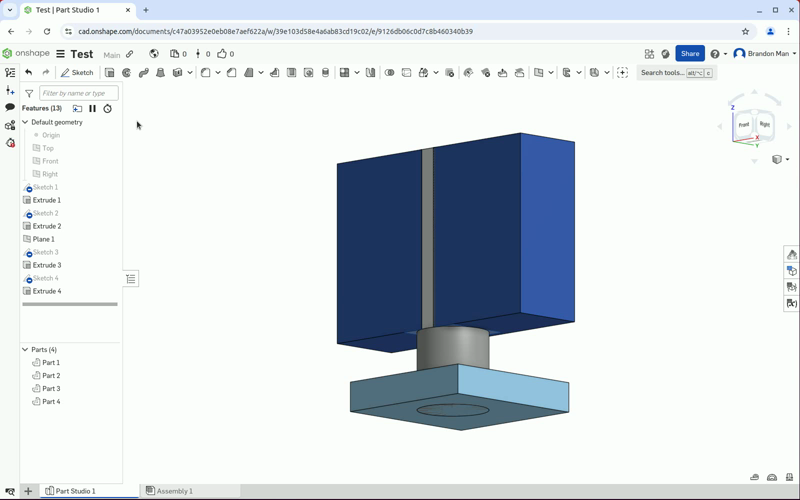
key(left, 3)
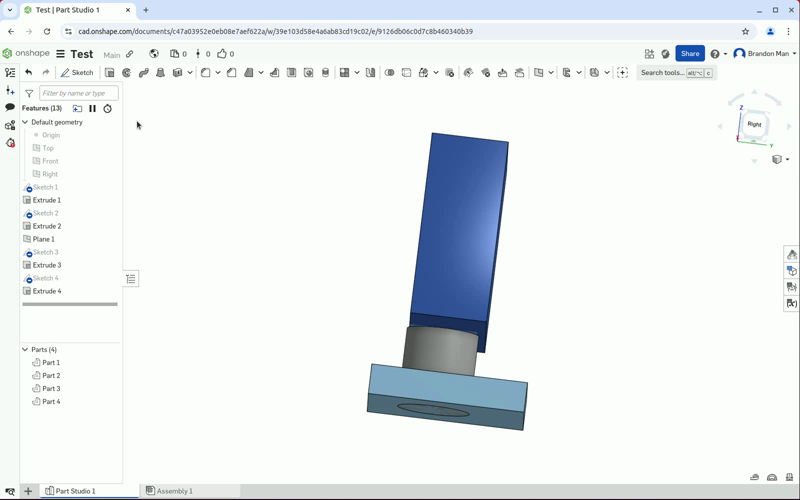
key(right, 3)
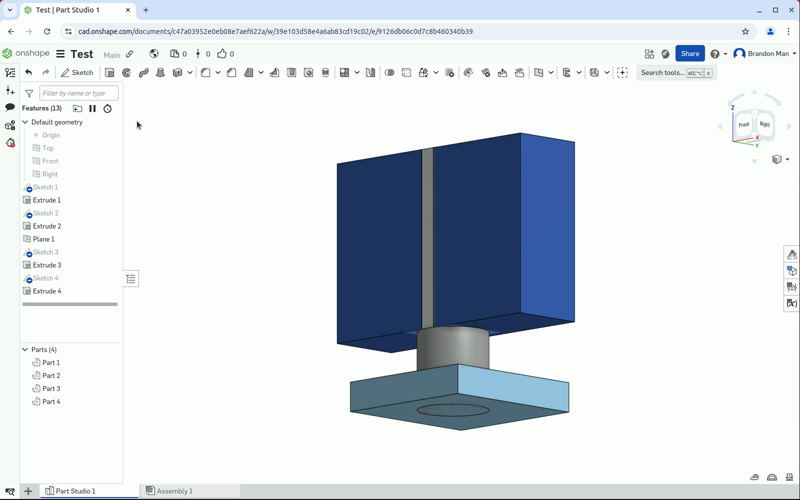
key(down, 3)
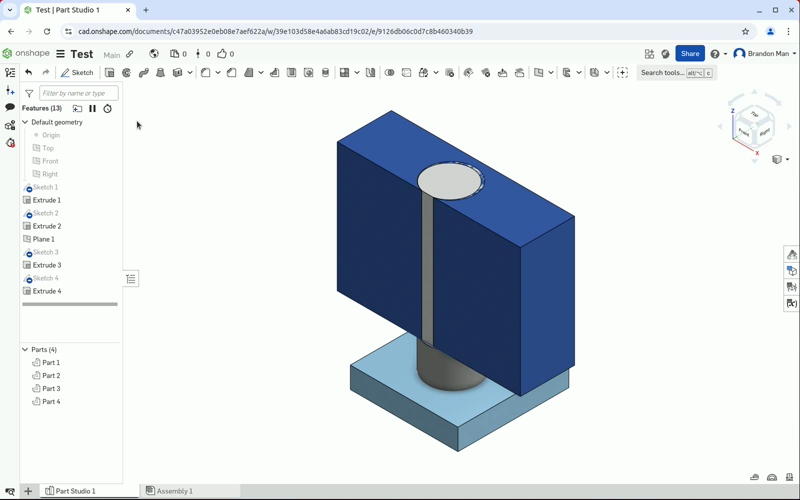
mouse_move(73, 189)
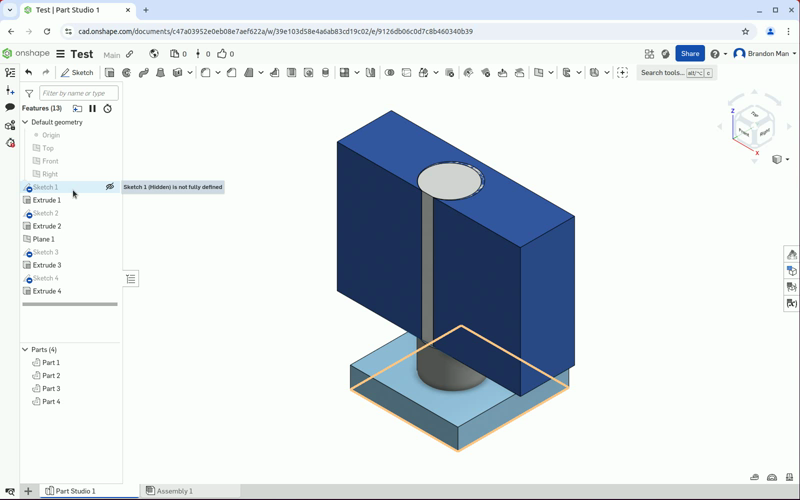
click(73, 189)